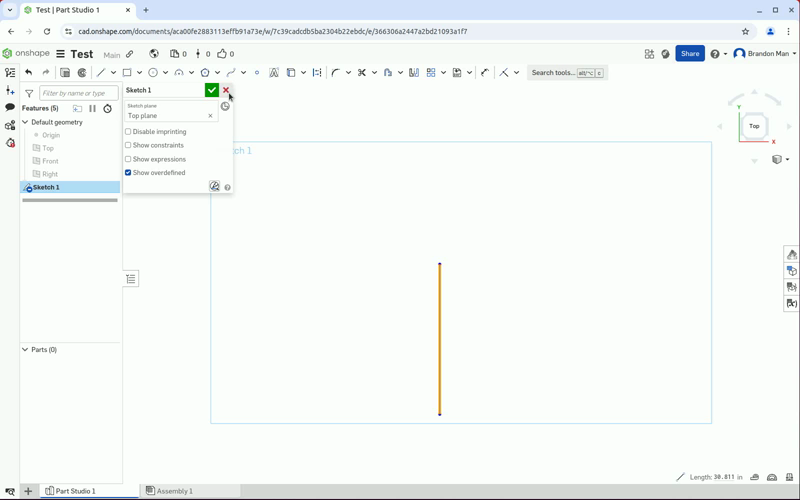
key(shift+h)
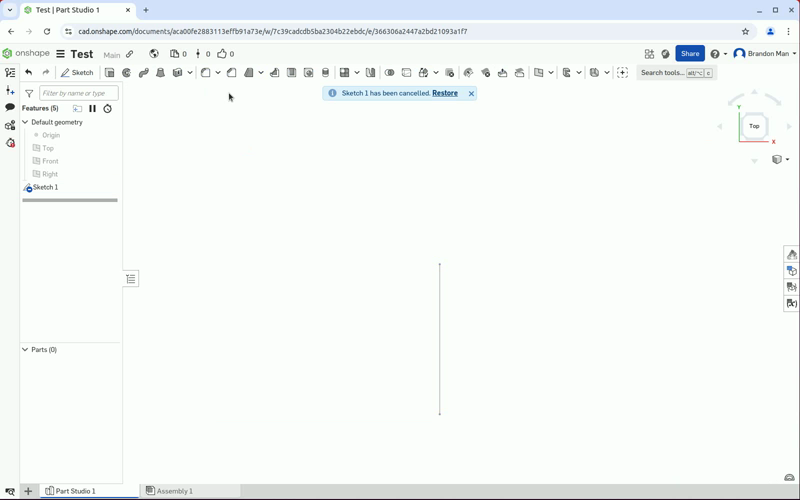
key(shift+s)
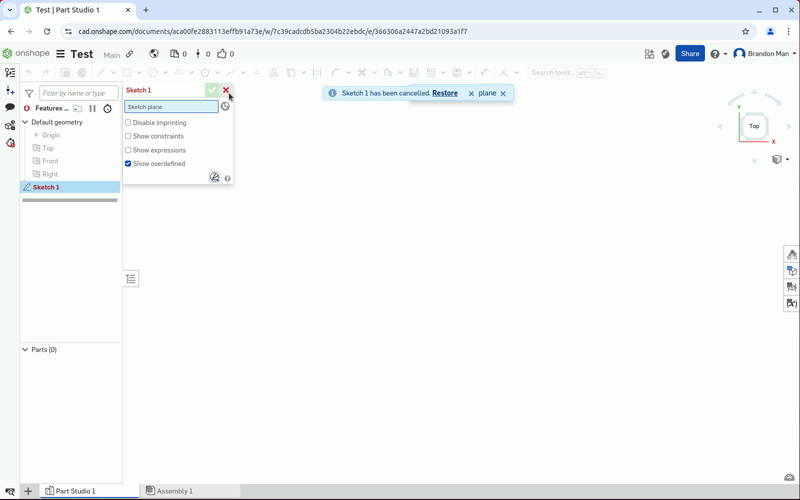
mouse_move(73, 150)
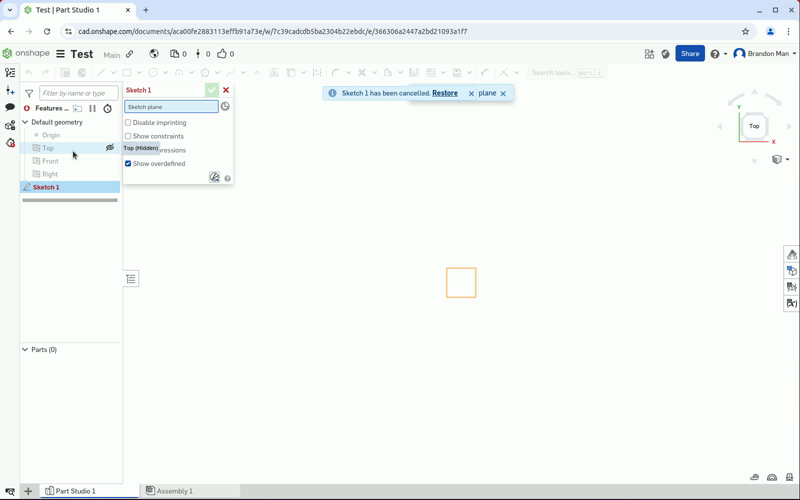
click(73, 150)
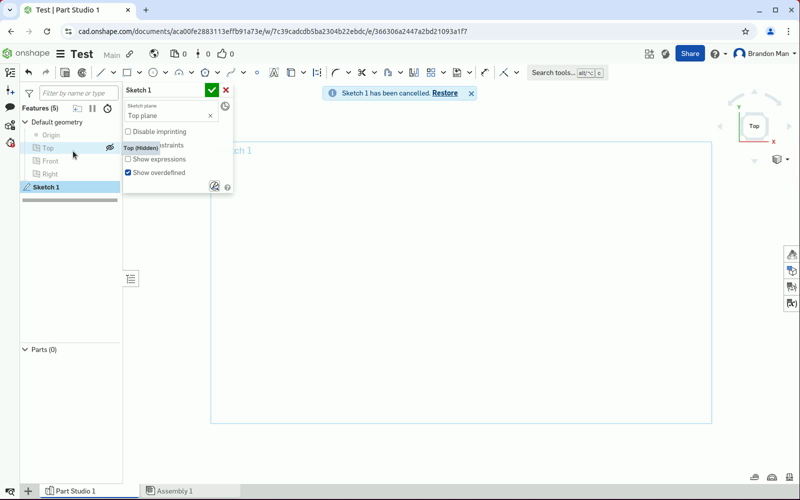
mouse_move(73, 352)
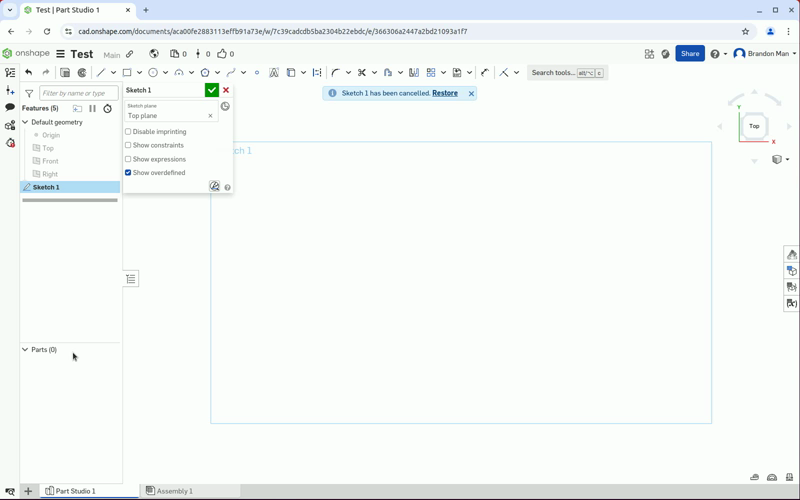
key(y)
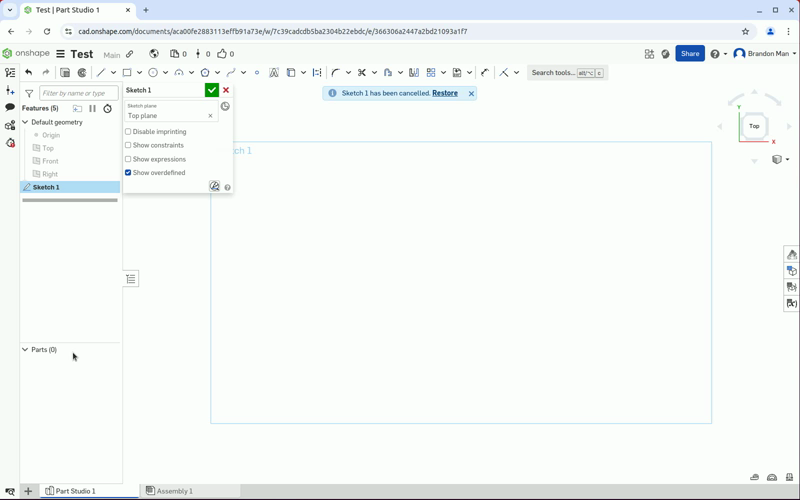
key(l)
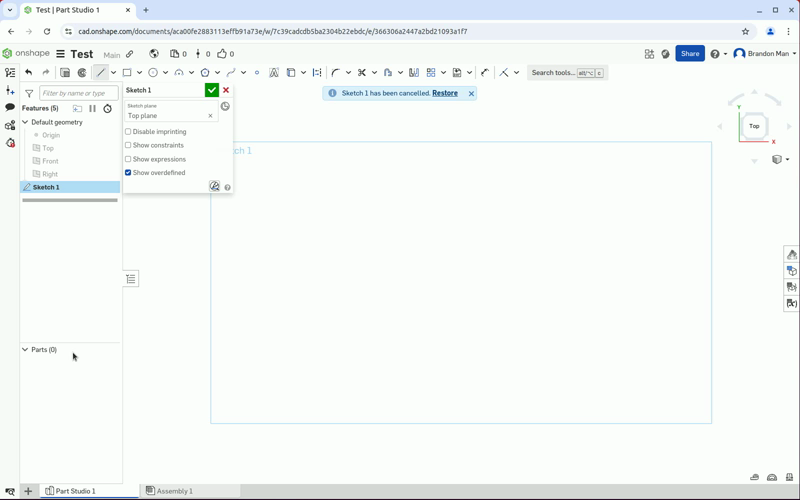
key_down(shift)
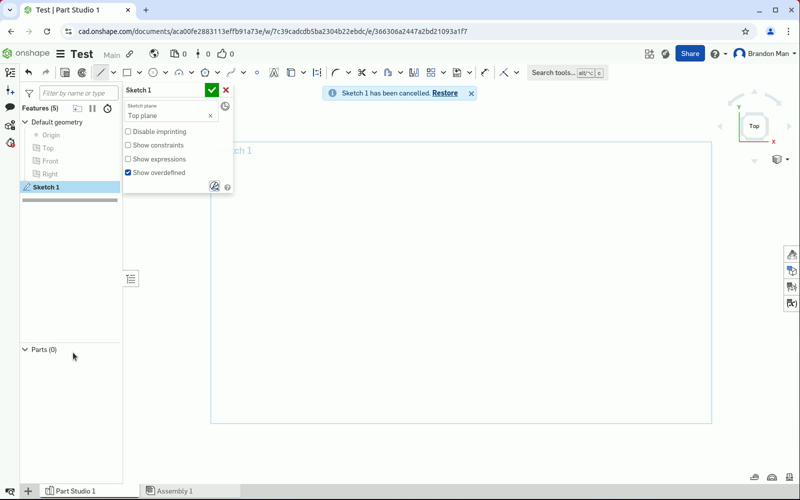
mouse_move(389, 319)
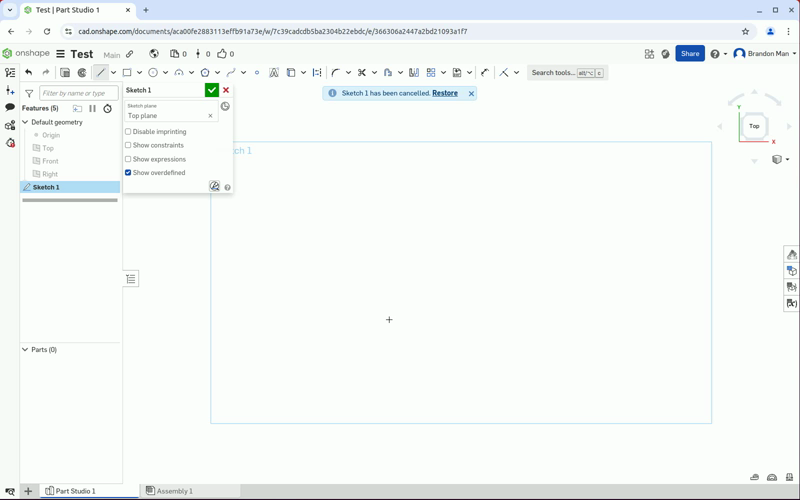
click(389, 319)
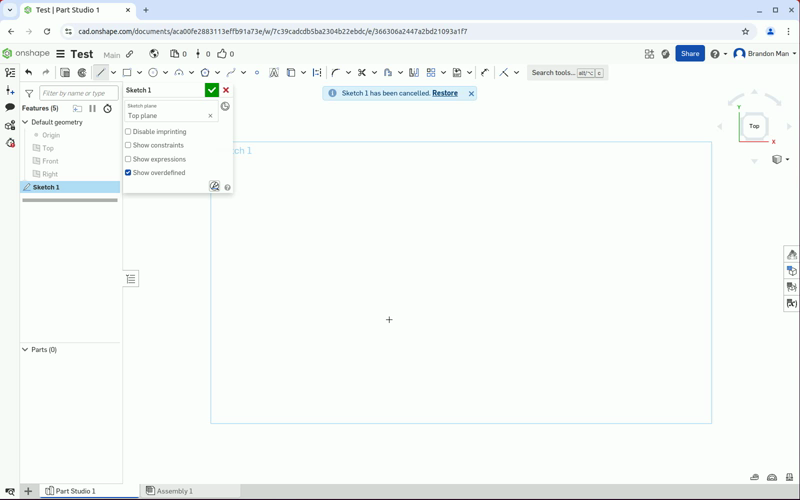
key_up(shift)
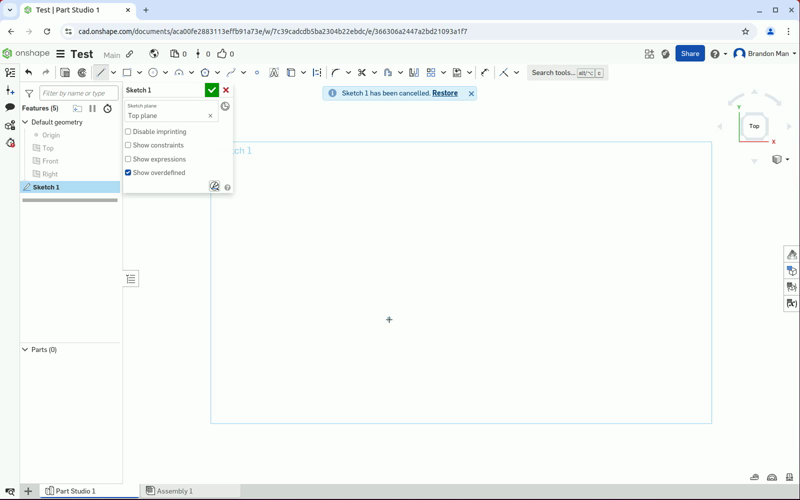
key_down(shift)
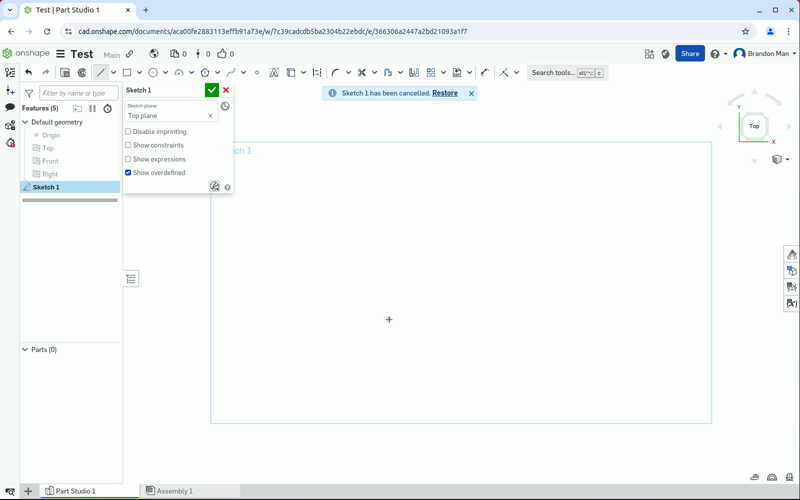
mouse_move(419, 319)
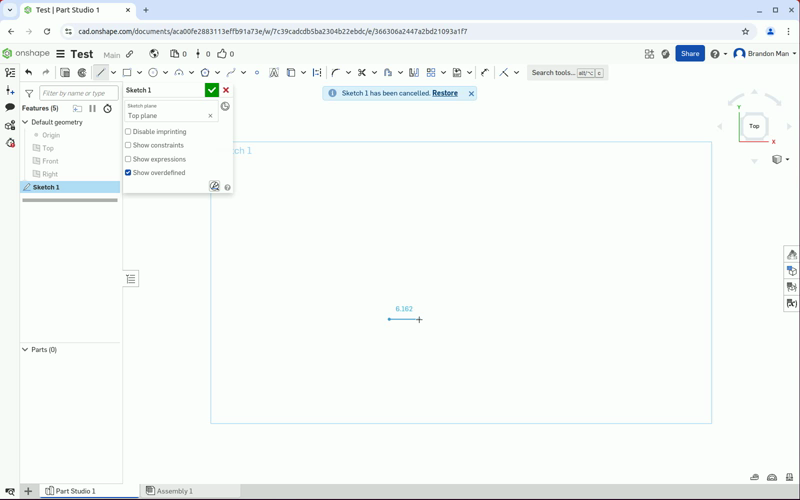
mouse_move(430, 319)
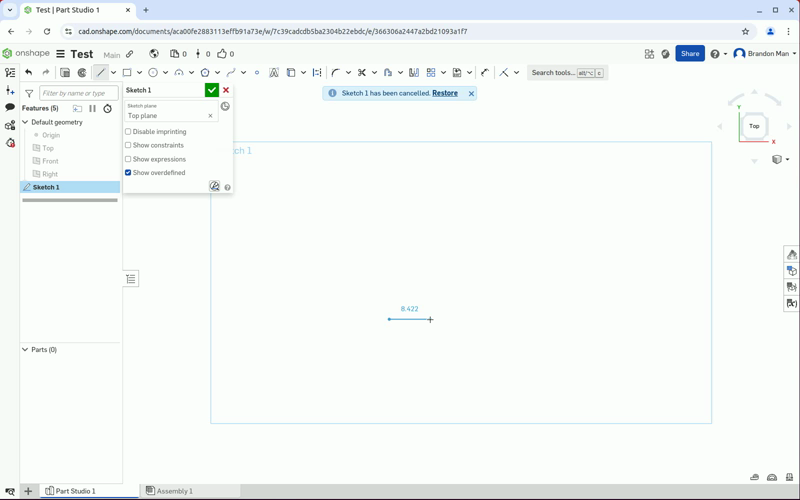
click(430, 319)
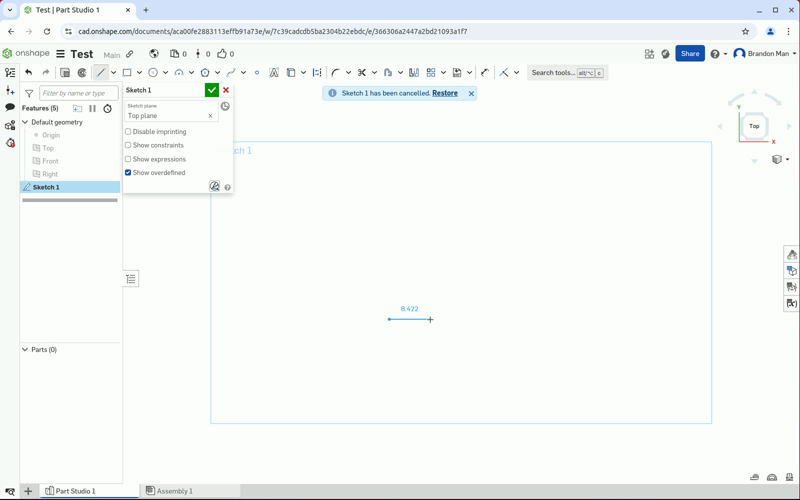
key_up(shift)
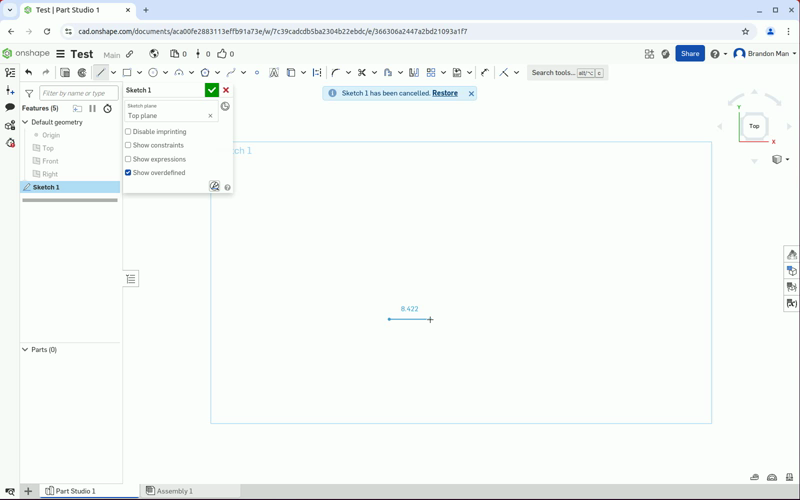
key(esc)
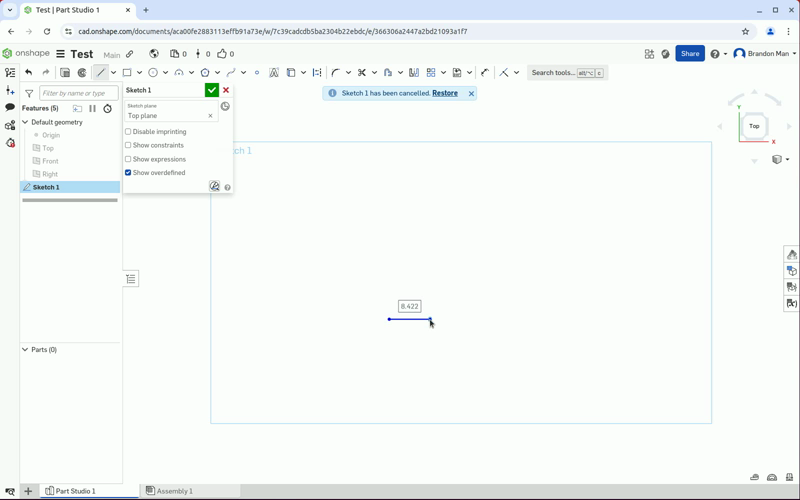
key(a)
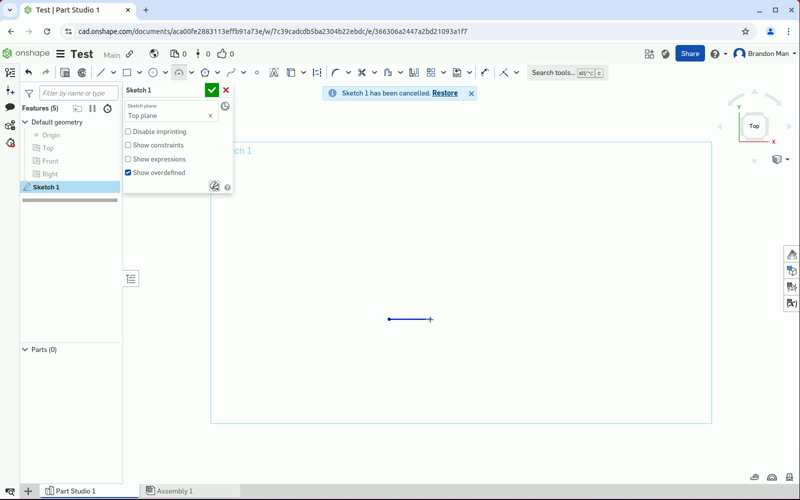
mouse_move(430, 319)
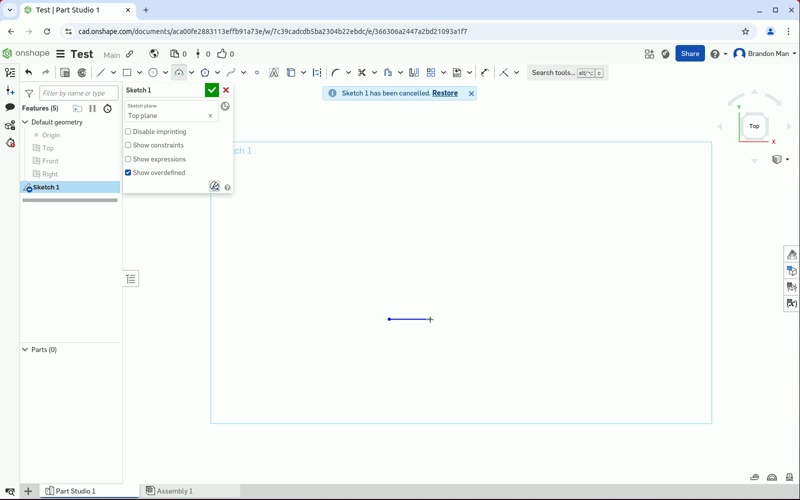
click(430, 319)
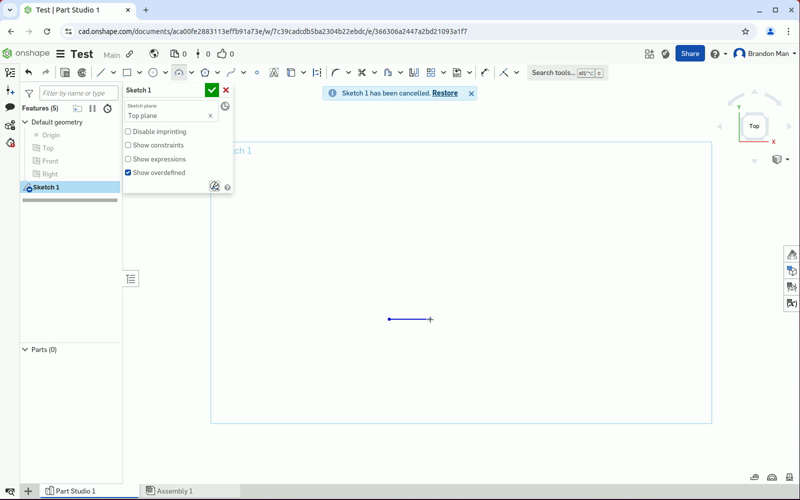
key_down(shift)
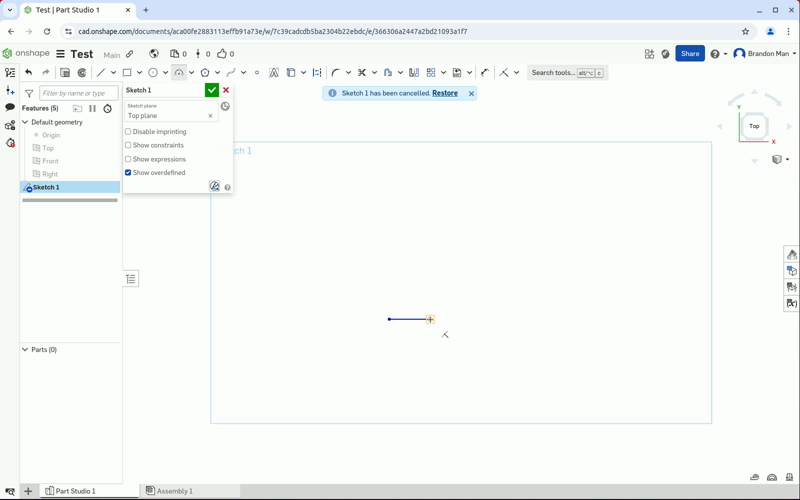
mouse_move(492, 319)
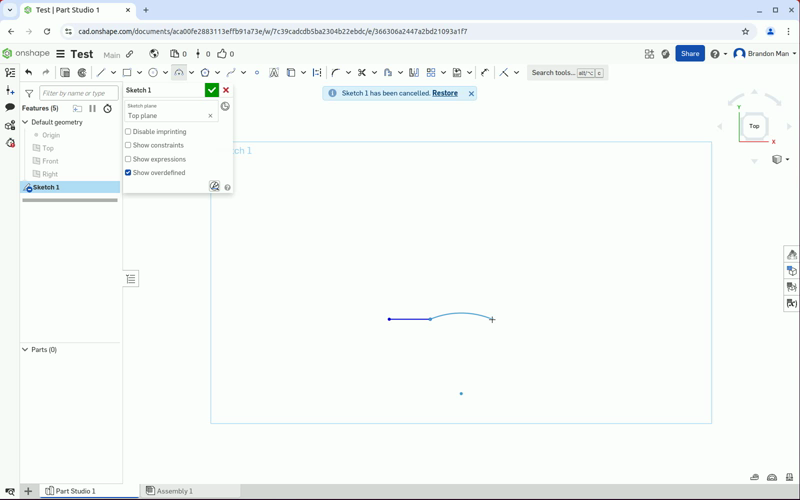
click(492, 319)
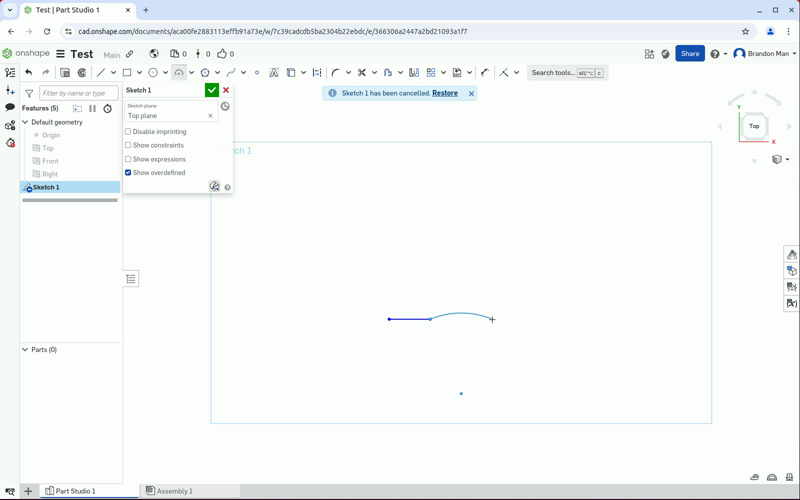
mouse_move(461, 330)
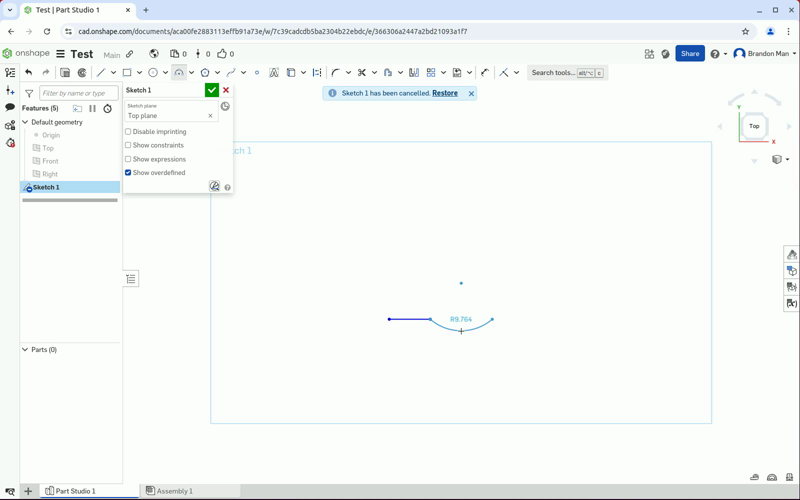
click(461, 330)
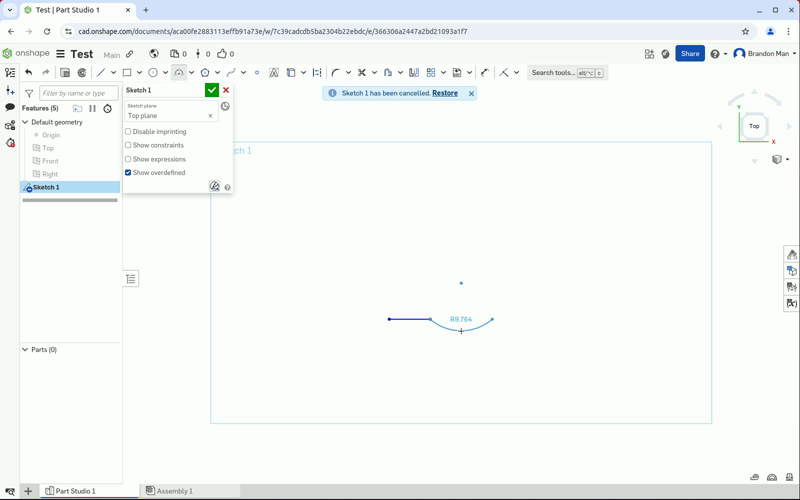
key_up(shift)
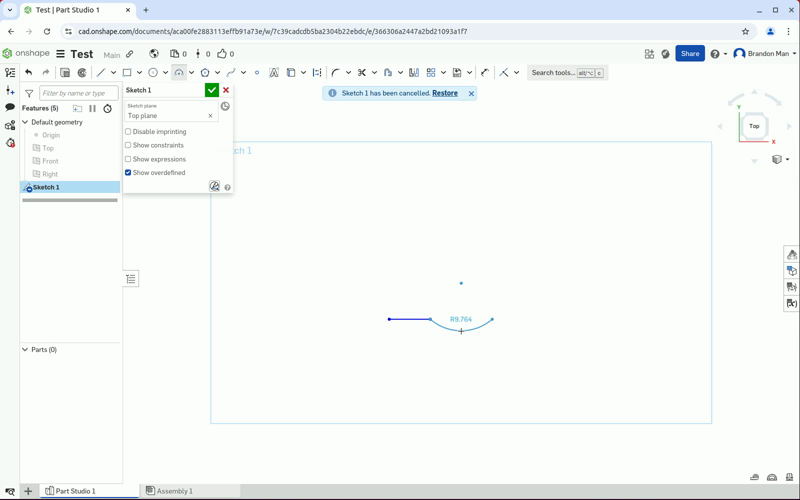
key(esc)
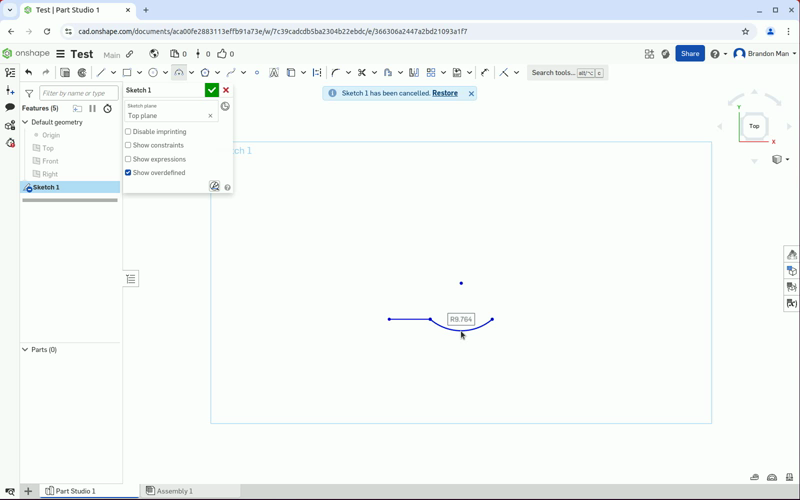
key(l)
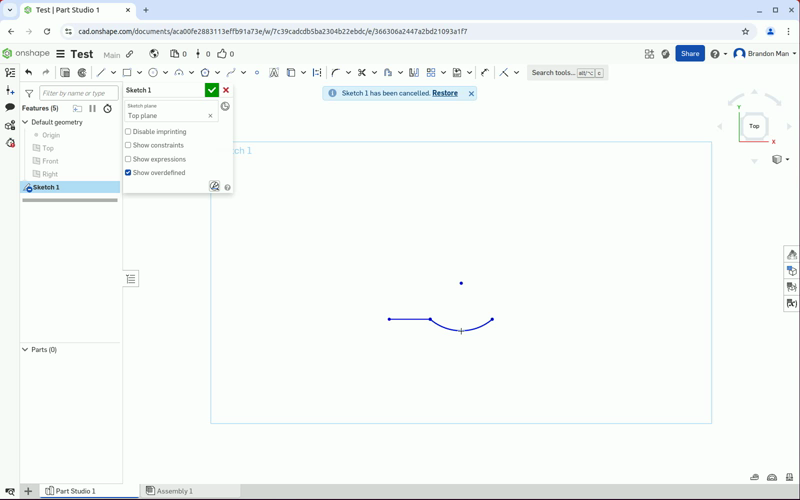
mouse_move(492, 319)
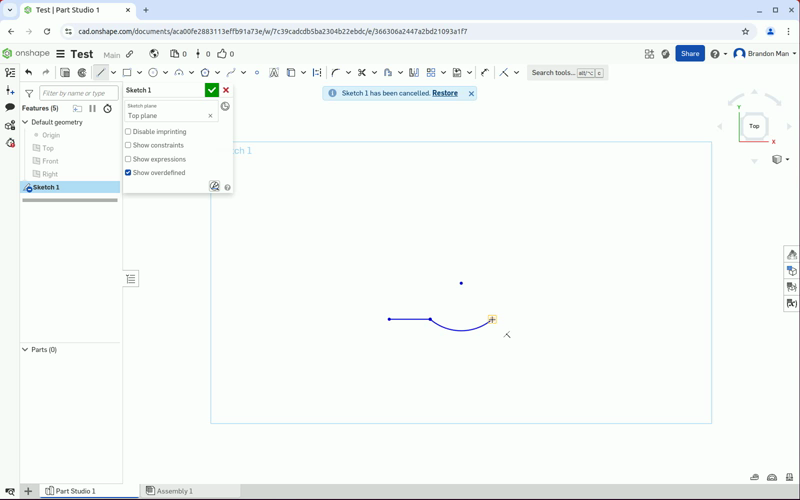
click(492, 319)
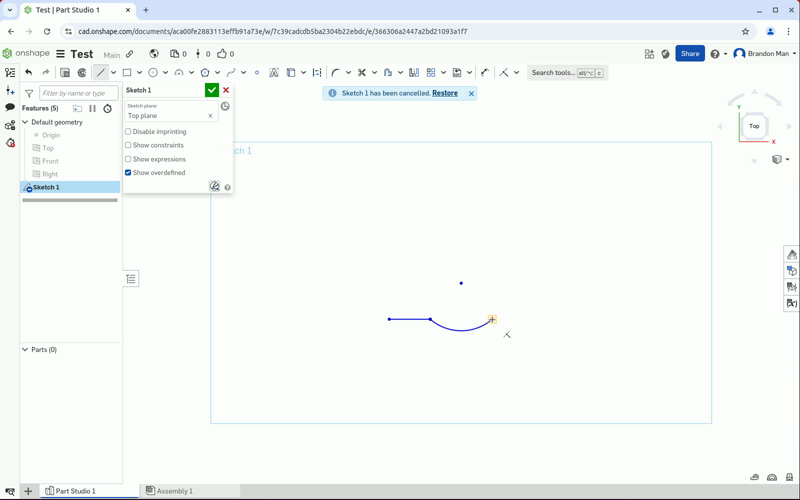
key_down(shift)
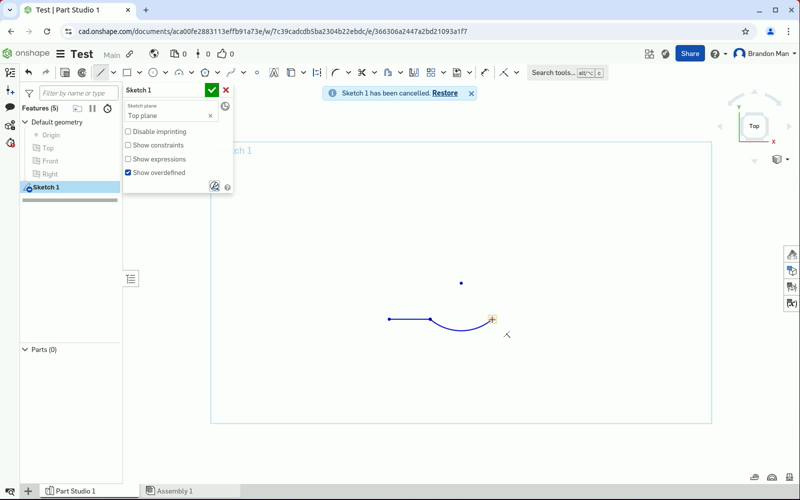
mouse_move(522, 319)
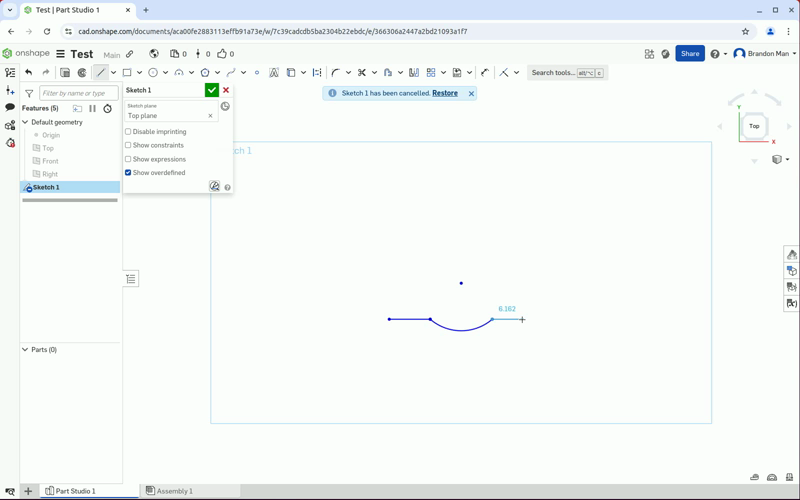
mouse_move(533, 319)
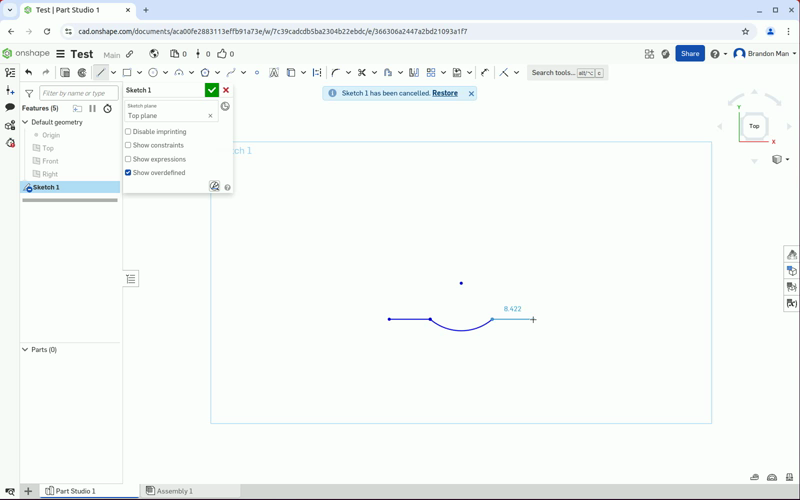
click(533, 319)
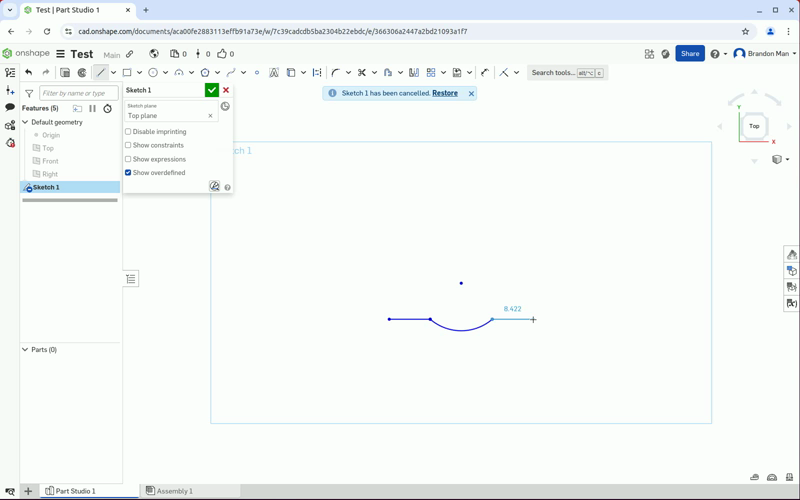
key_up(shift)
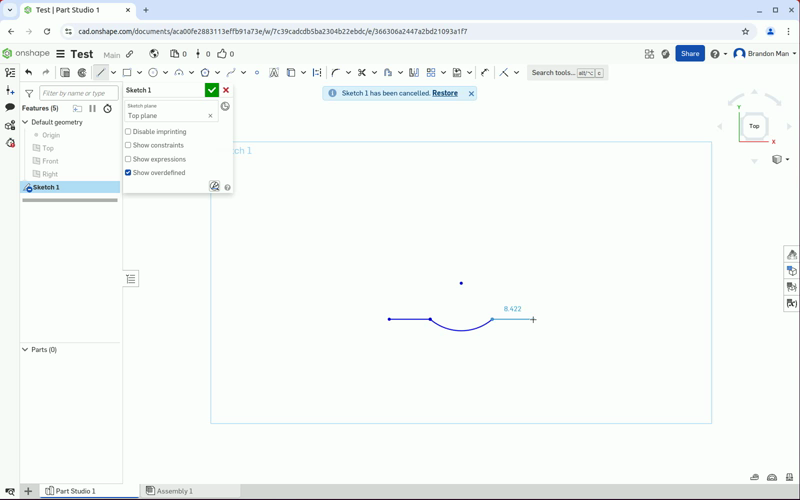
key_down(shift)
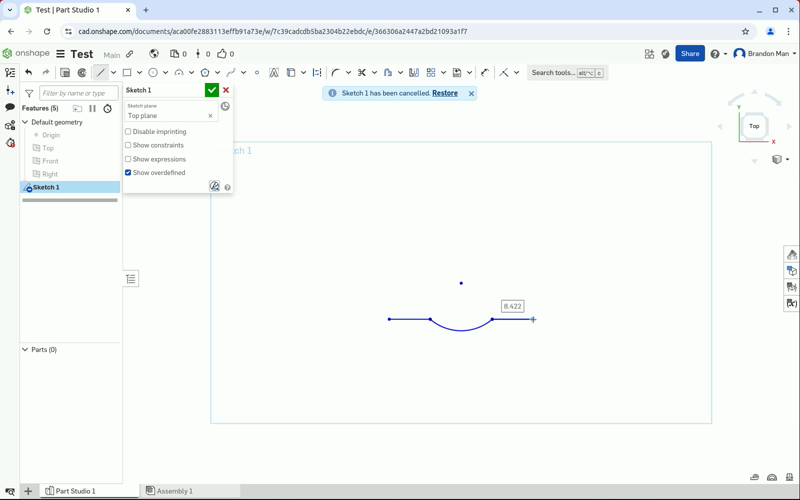
mouse_move(533, 246)
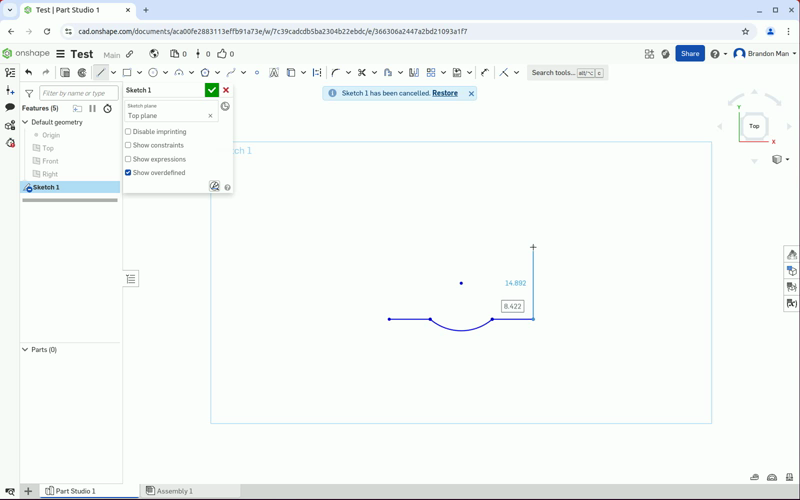
click(533, 246)
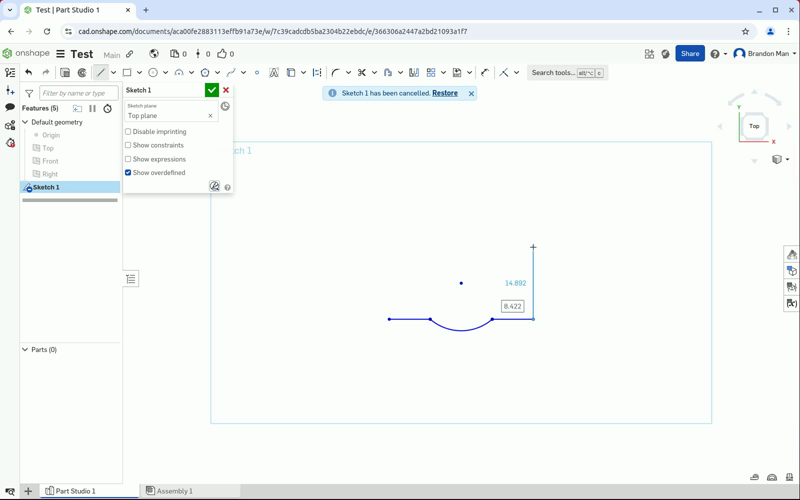
key_up(shift)
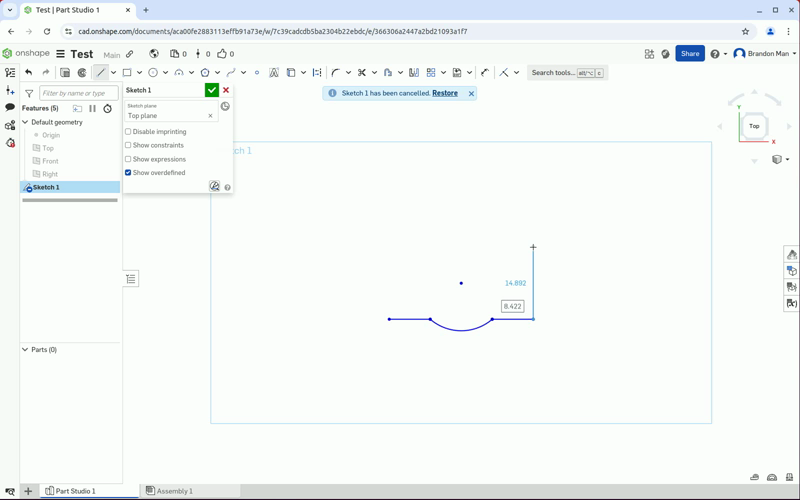
key_down(shift)
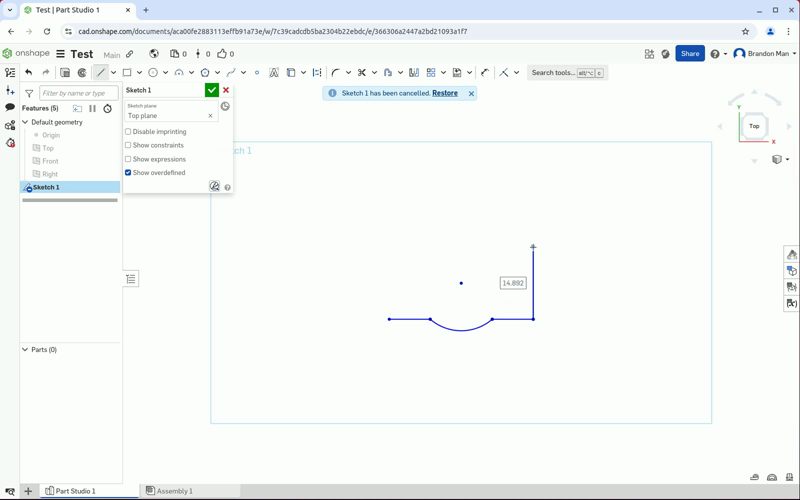
mouse_move(563, 246)
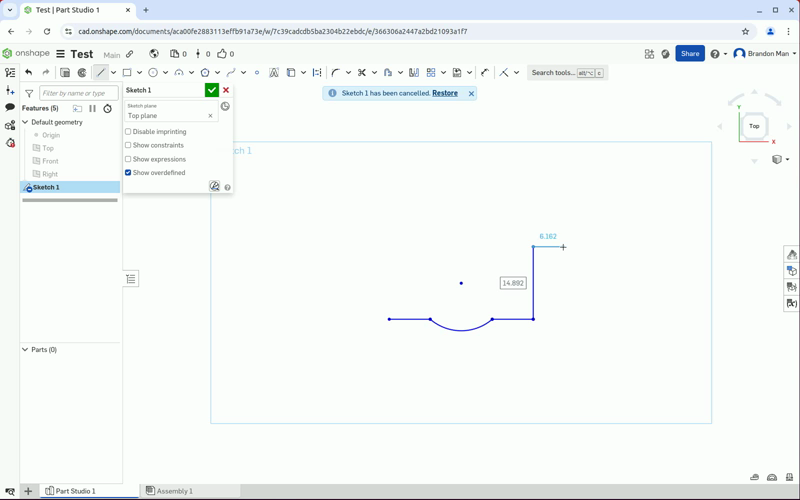
mouse_move(492, 246)
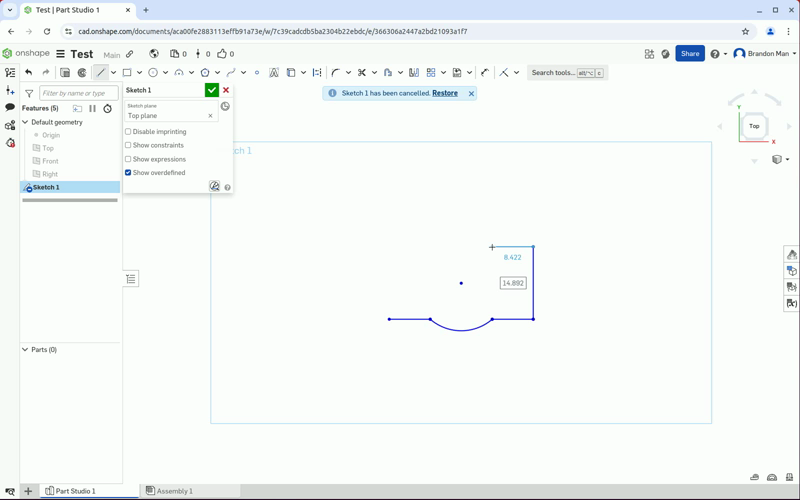
click(492, 246)
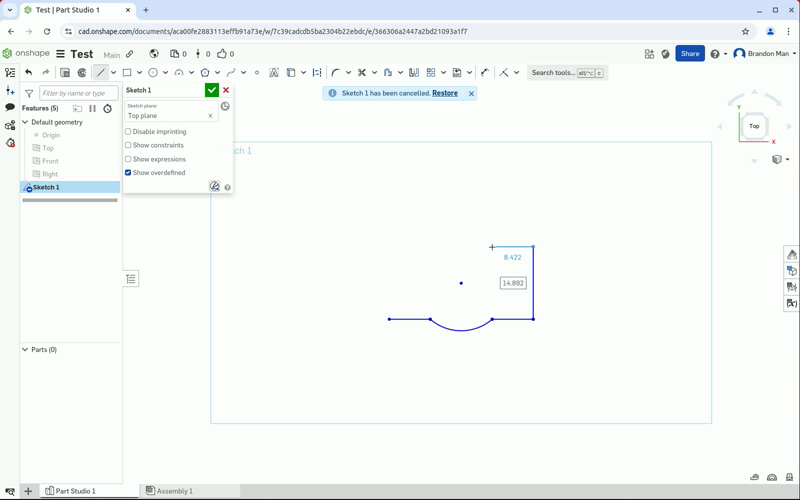
key_up(shift)
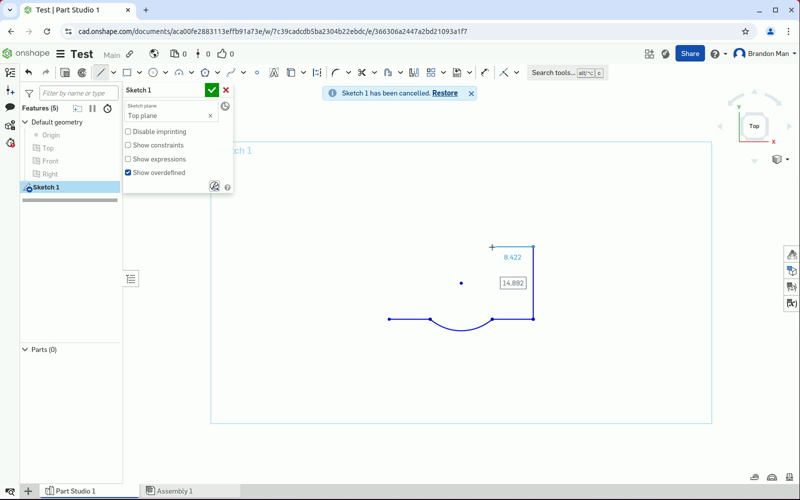
key(esc)
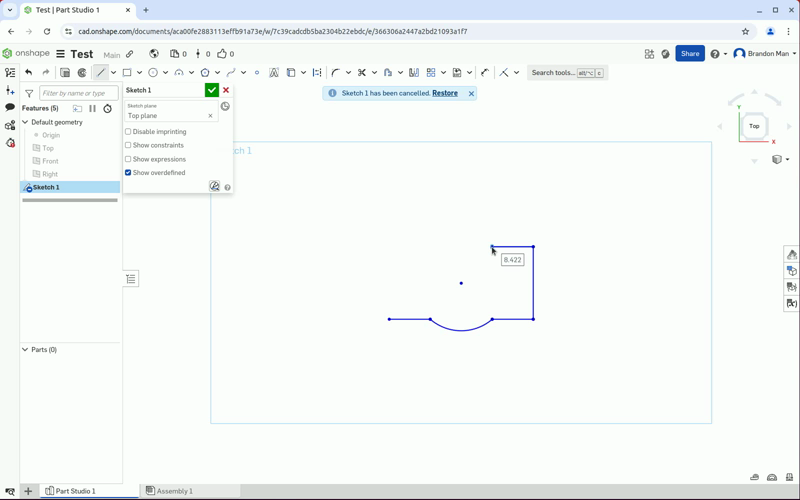
key(a)
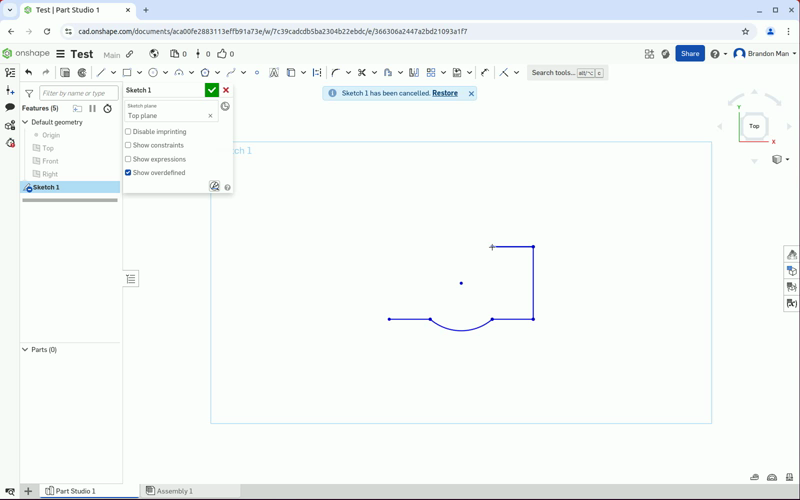
mouse_move(492, 246)
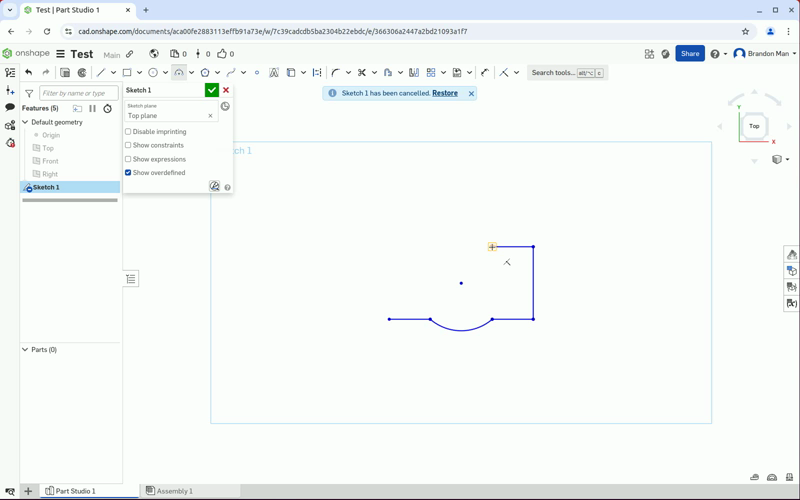
click(492, 246)
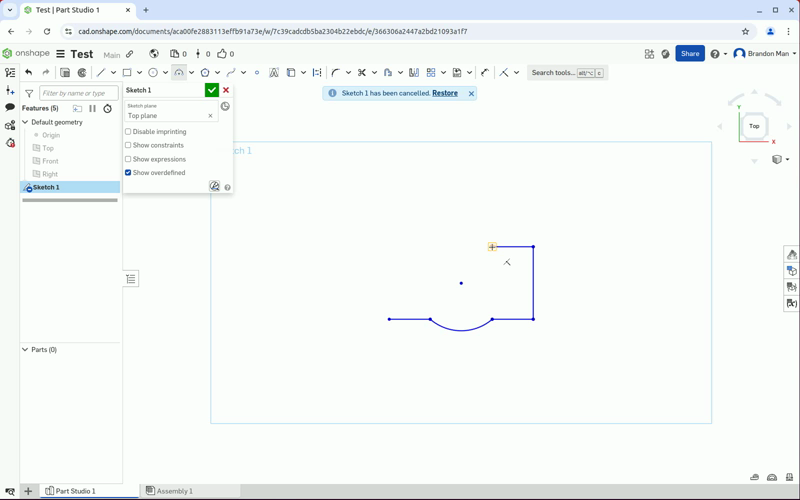
key_down(shift)
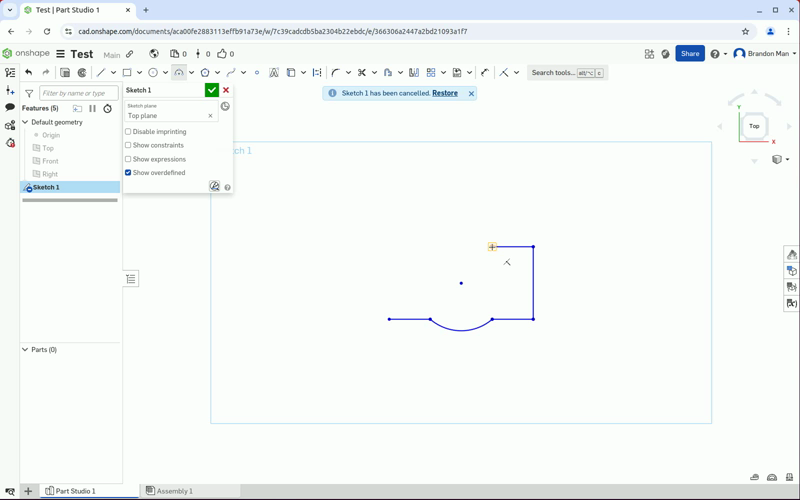
mouse_move(430, 246)
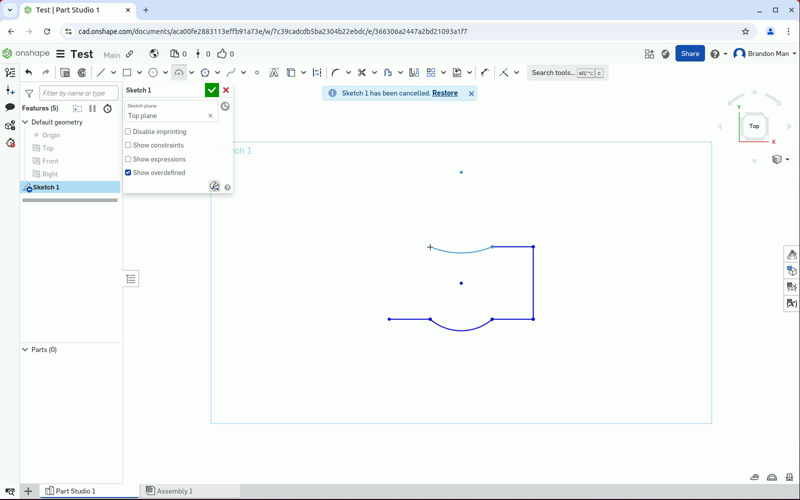
click(430, 246)
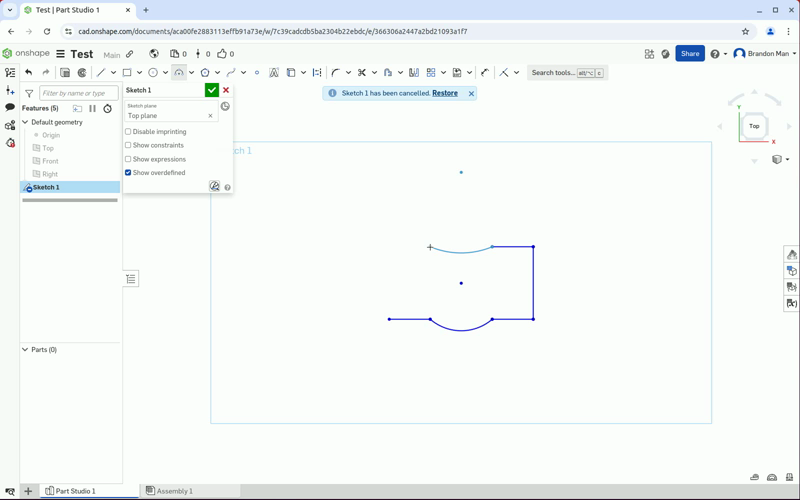
mouse_move(461, 234)
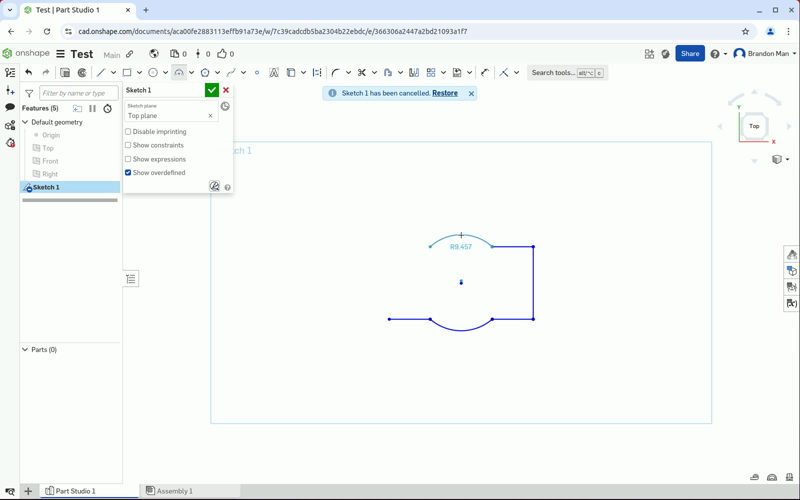
click(461, 234)
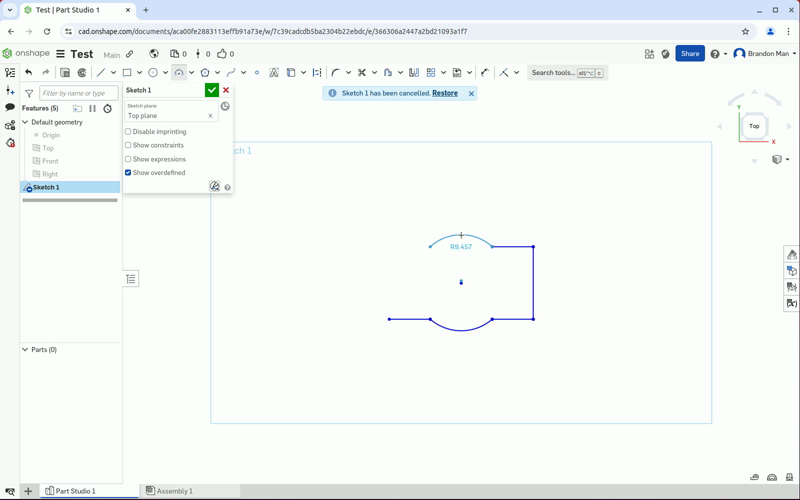
key_up(shift)
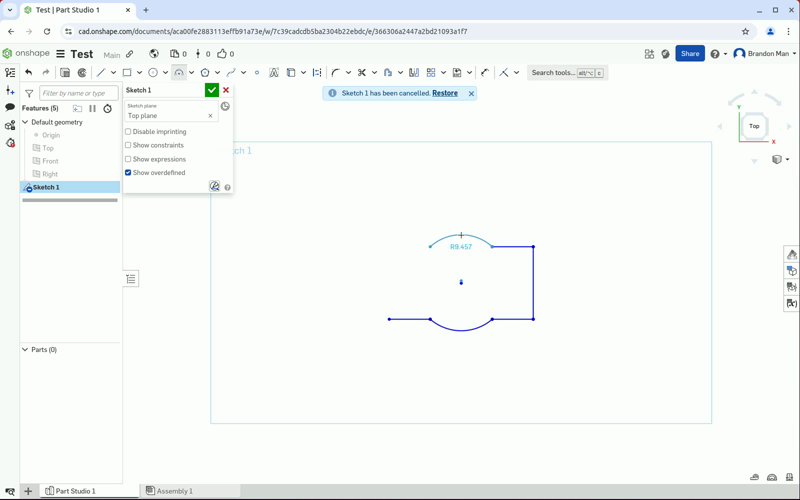
key(esc)
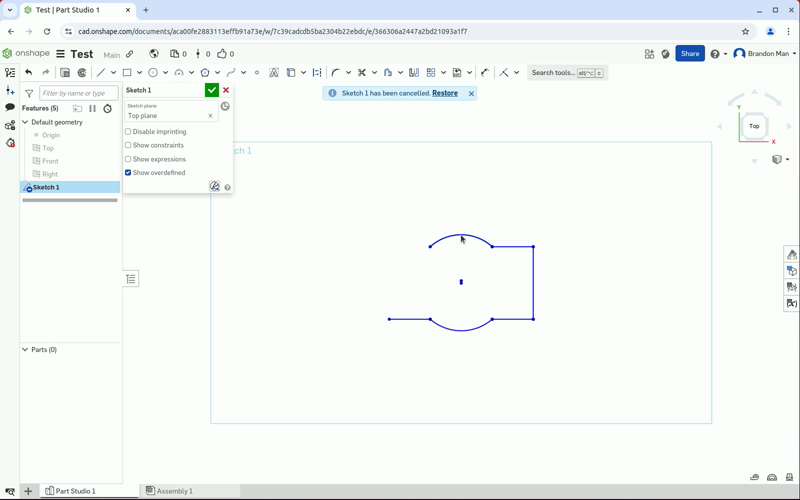
key(l)
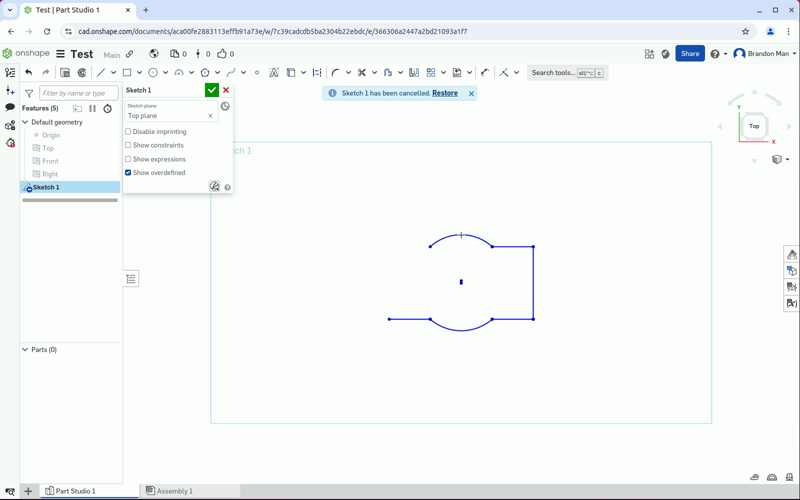
mouse_move(430, 246)
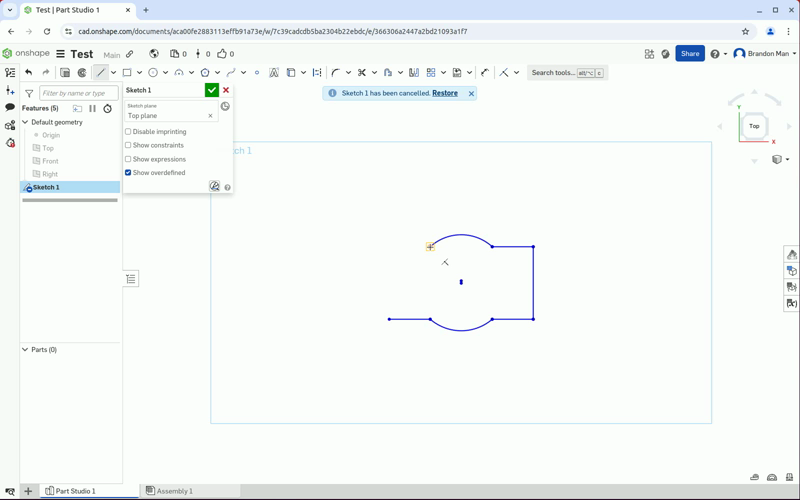
click(430, 246)
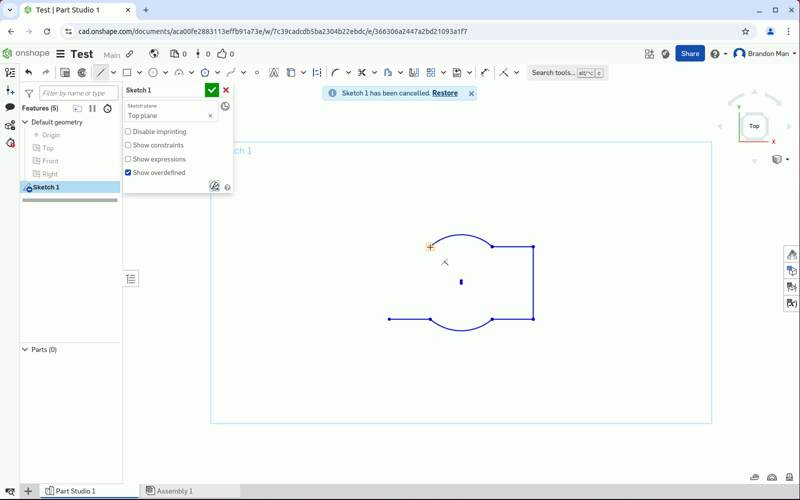
key_down(shift)
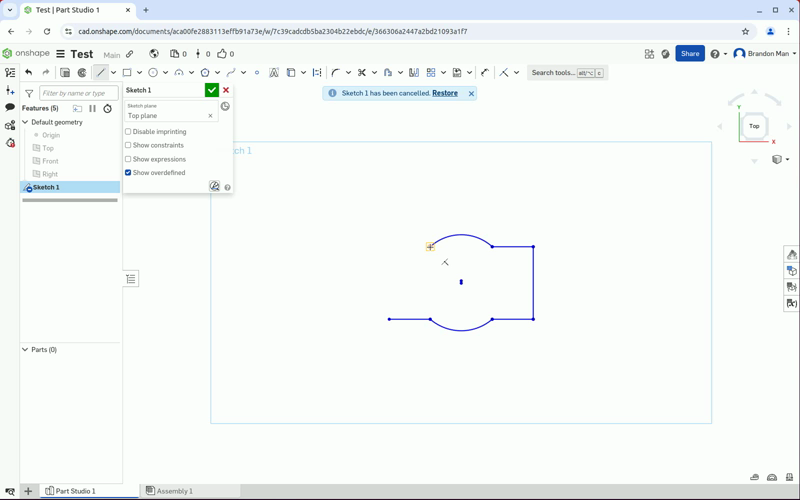
mouse_move(460, 246)
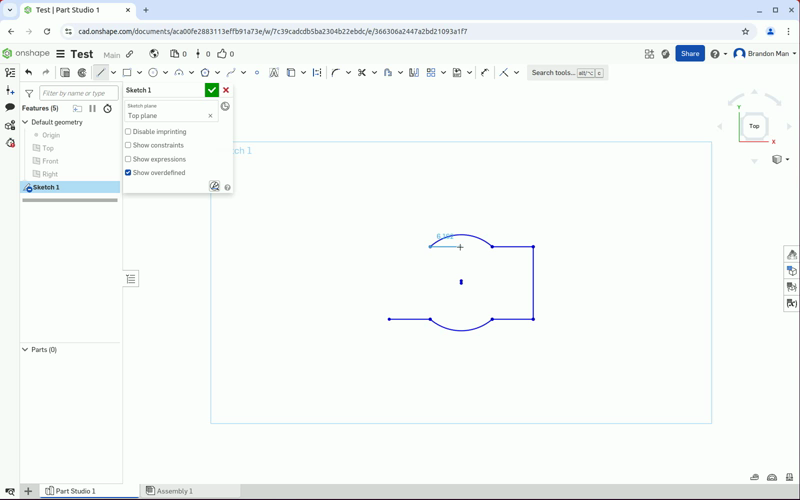
mouse_move(389, 246)
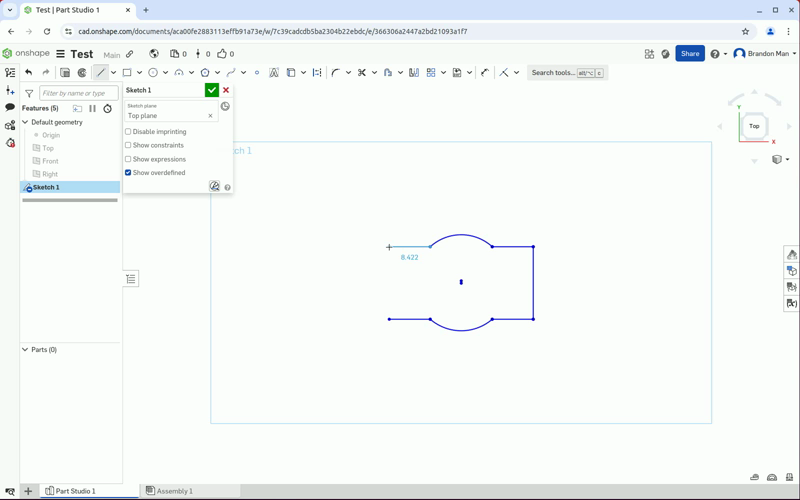
click(389, 246)
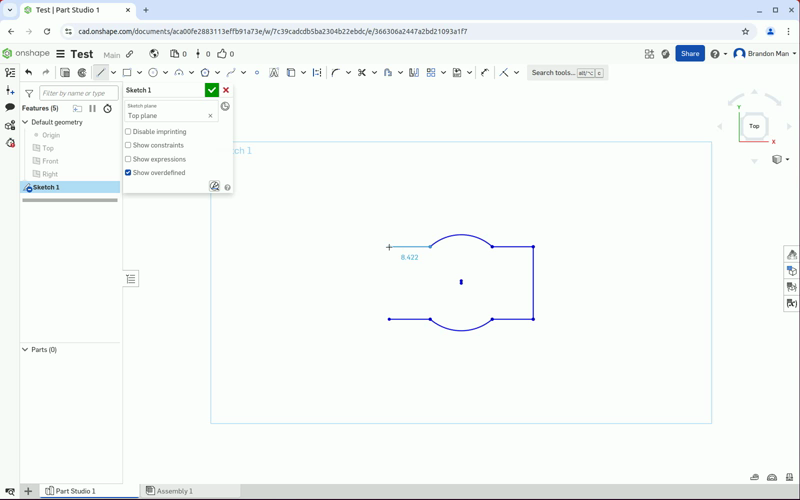
key_up(shift)
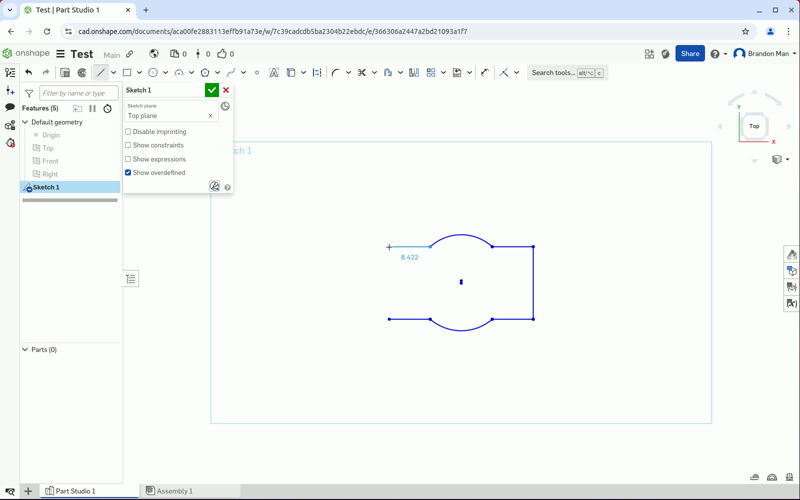
key_down(shift)
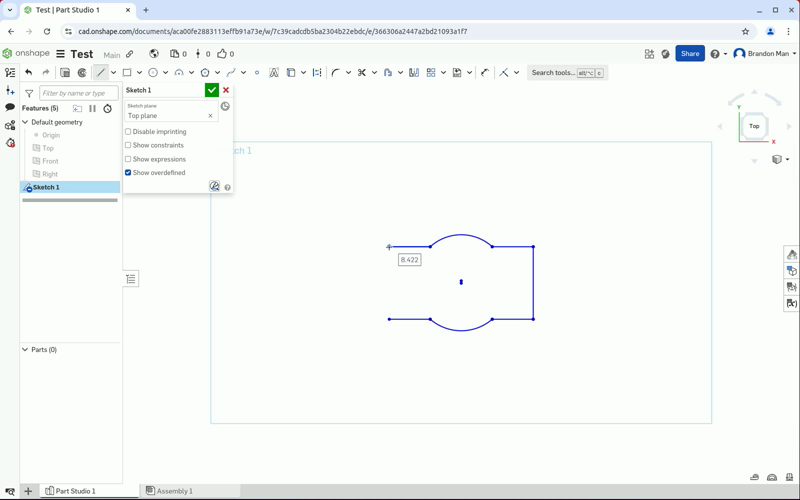
mouse_move(389, 319)
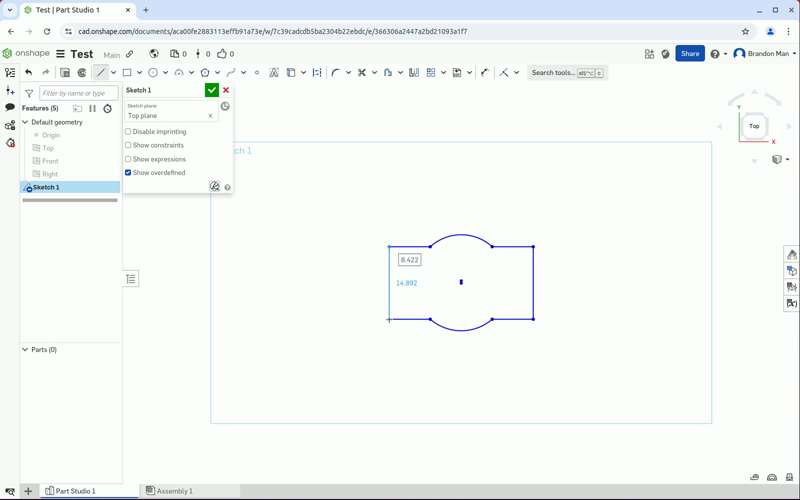
key_up(shift)
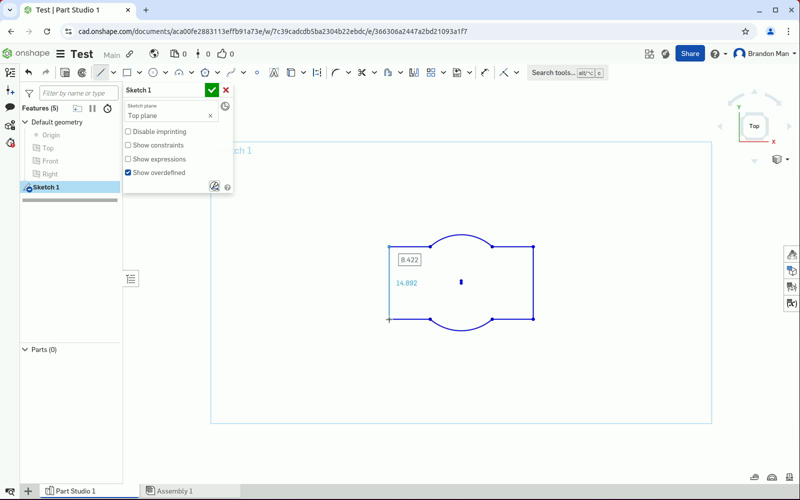
click(389, 319)
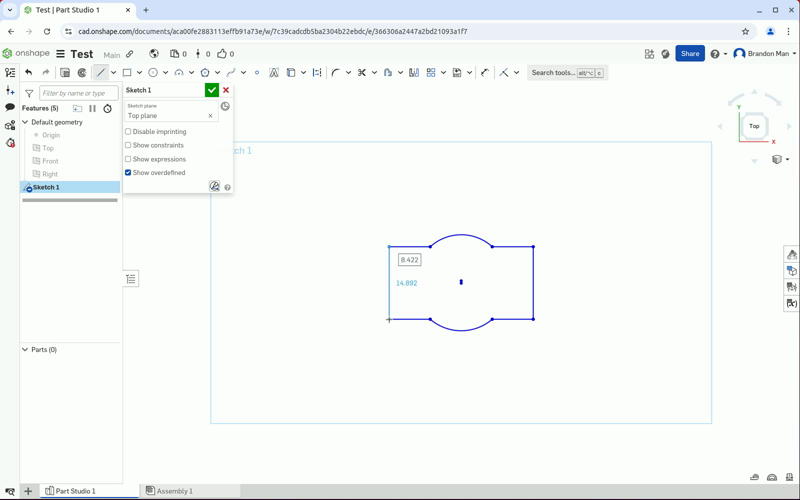
key(esc)
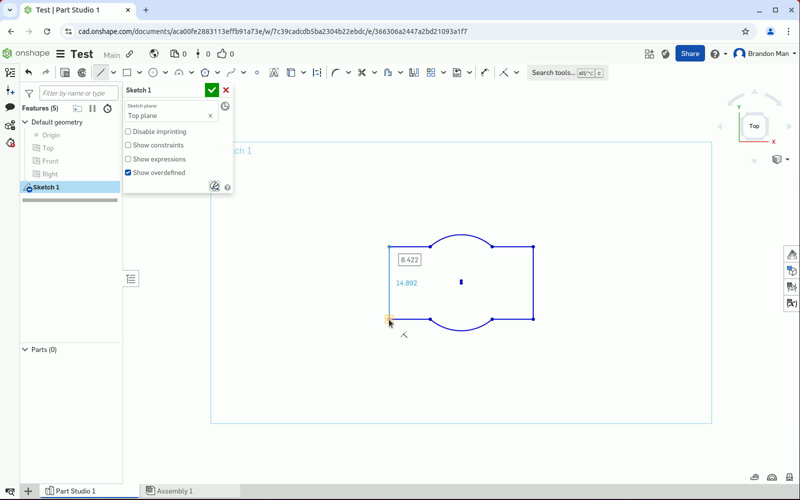
key(c)
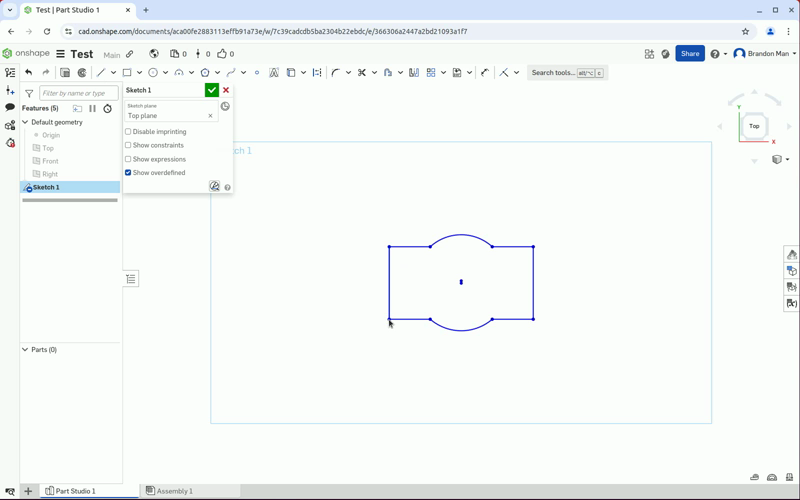
key_down(shift)
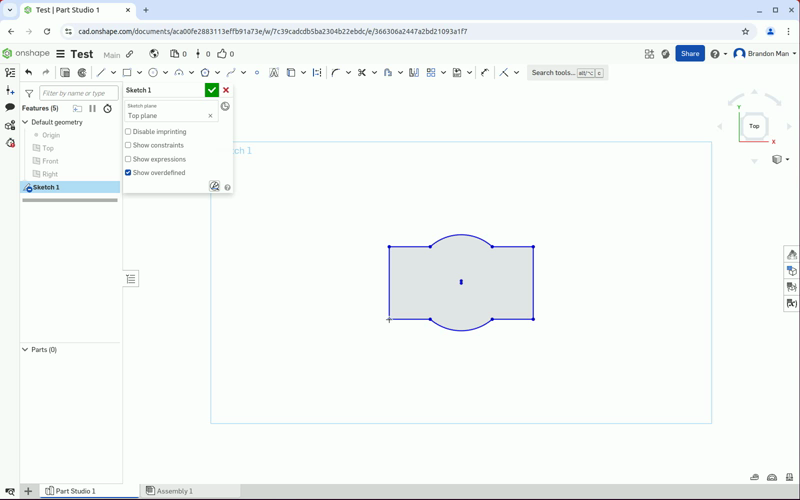
mouse_move(461, 282)
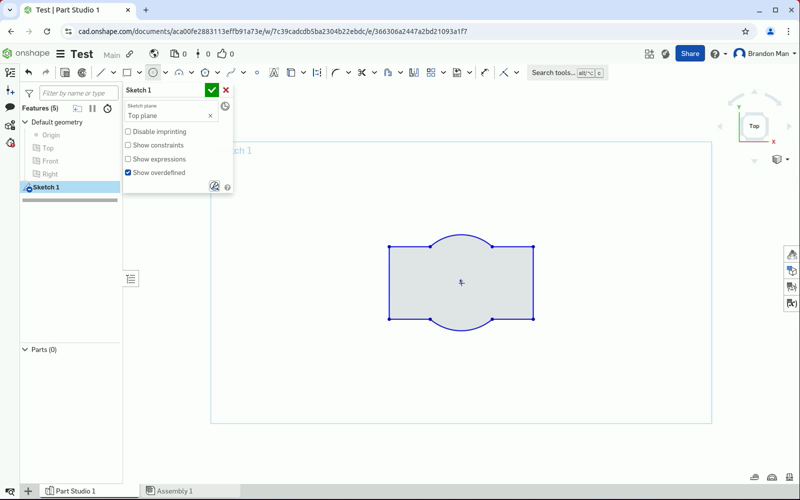
scroll(6)
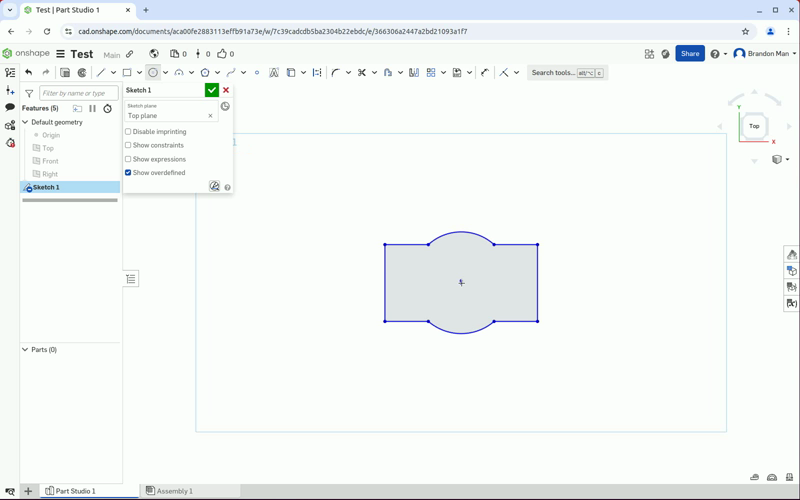
scroll(6)
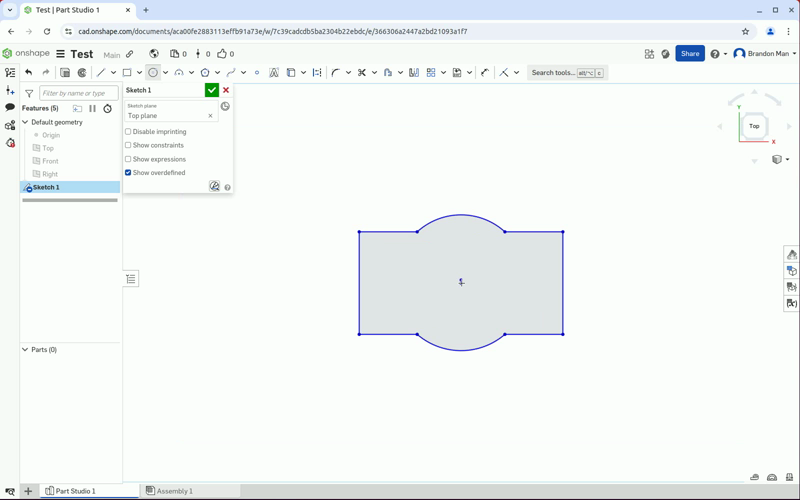
scroll(6)
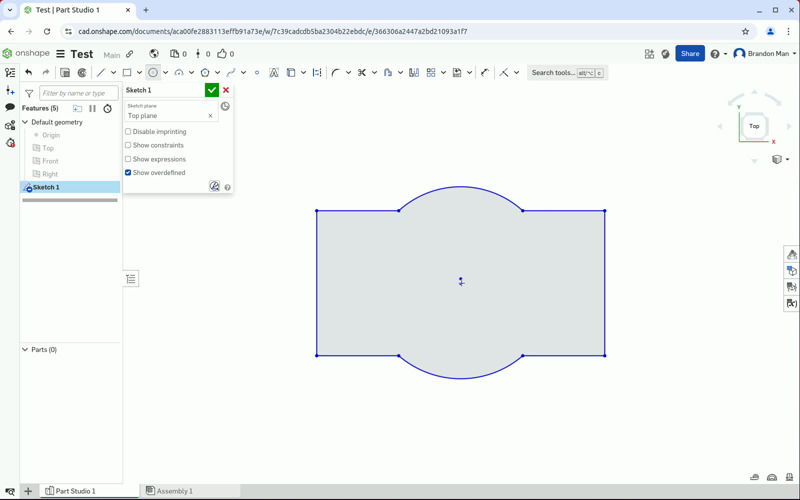
scroll(6)
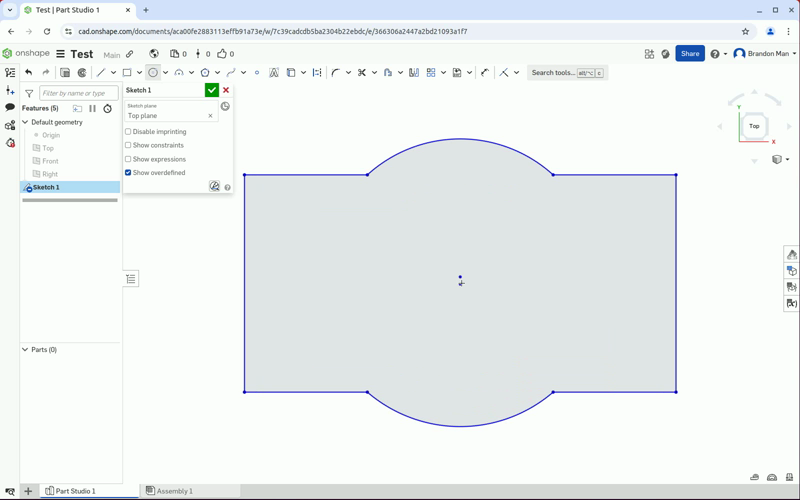
scroll(6)
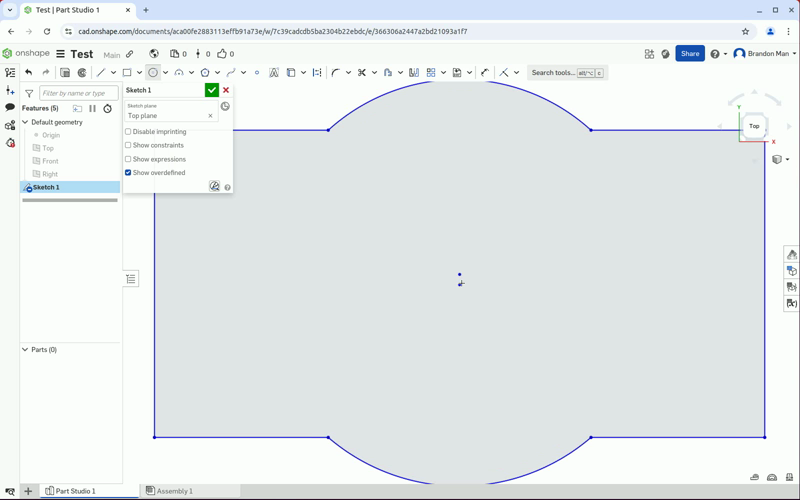
scroll(6)
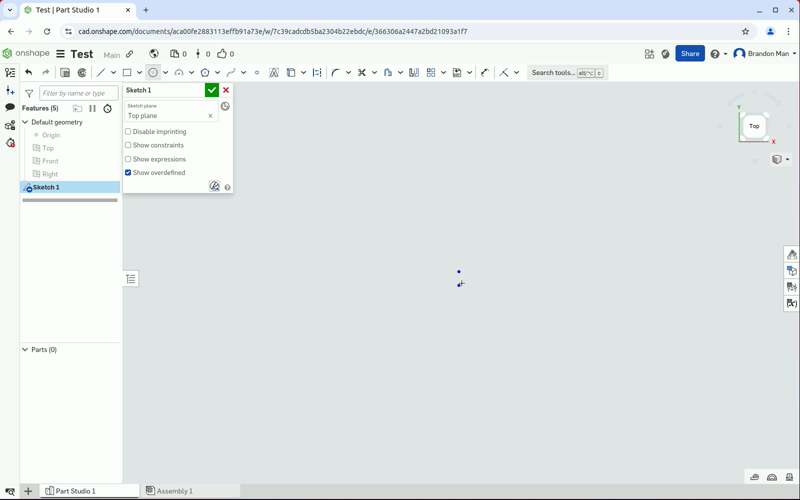
scroll(6)
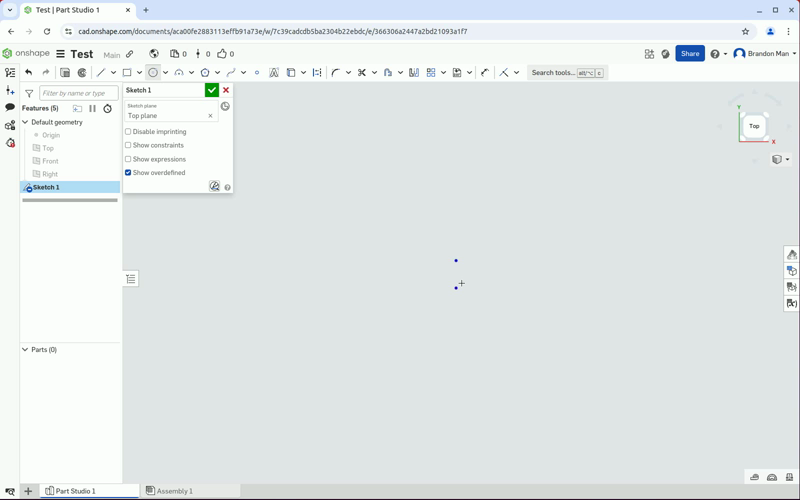
click(461, 282)
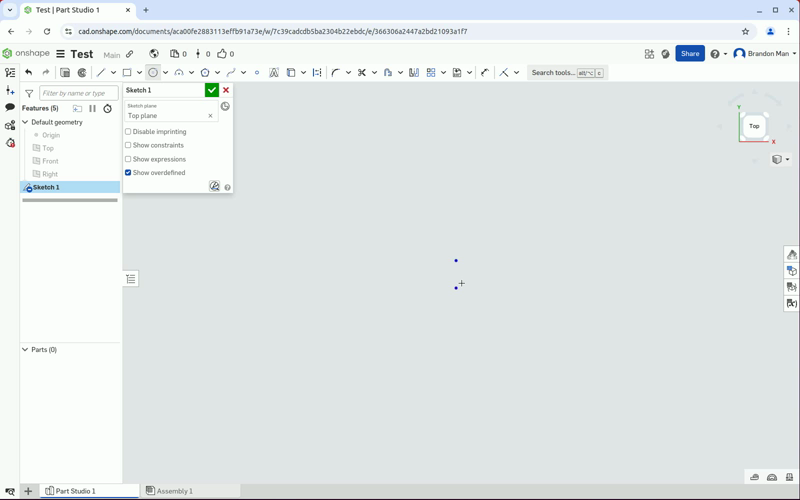
scroll(-6)
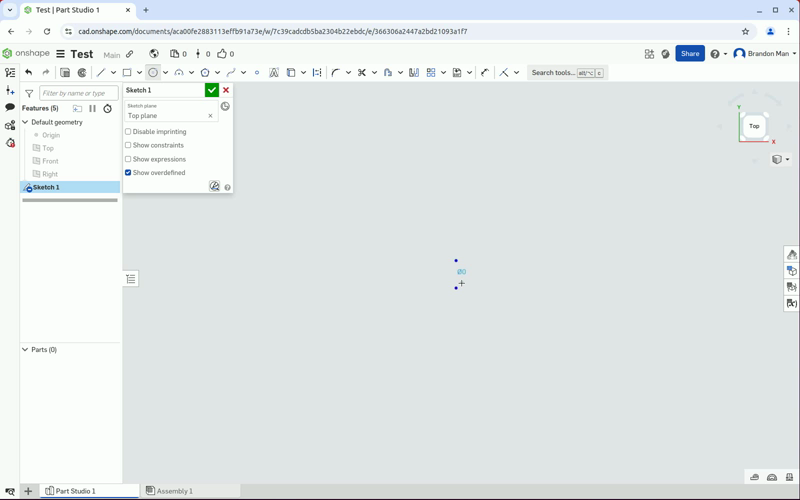
scroll(-6)
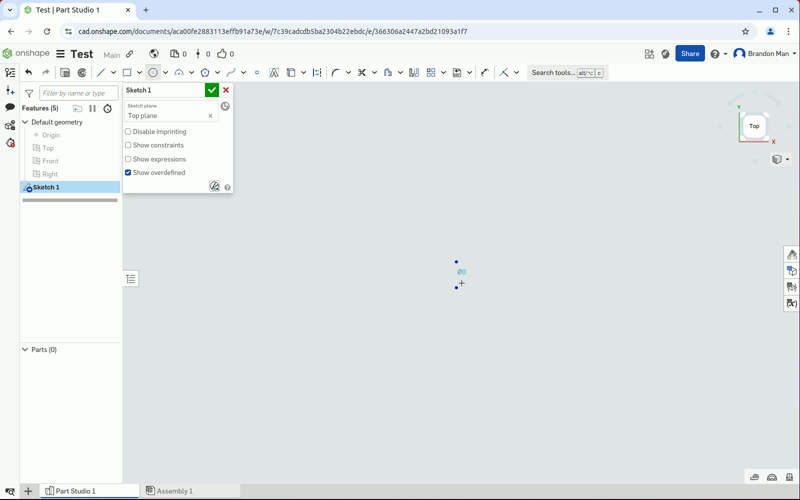
scroll(-6)
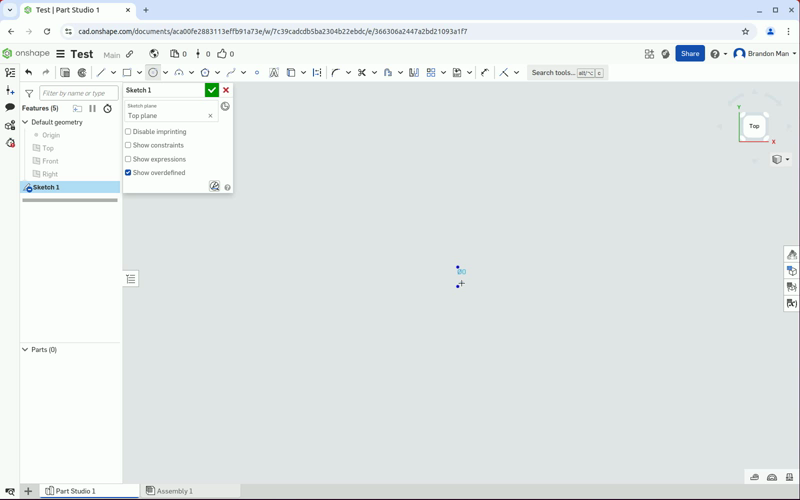
scroll(-6)
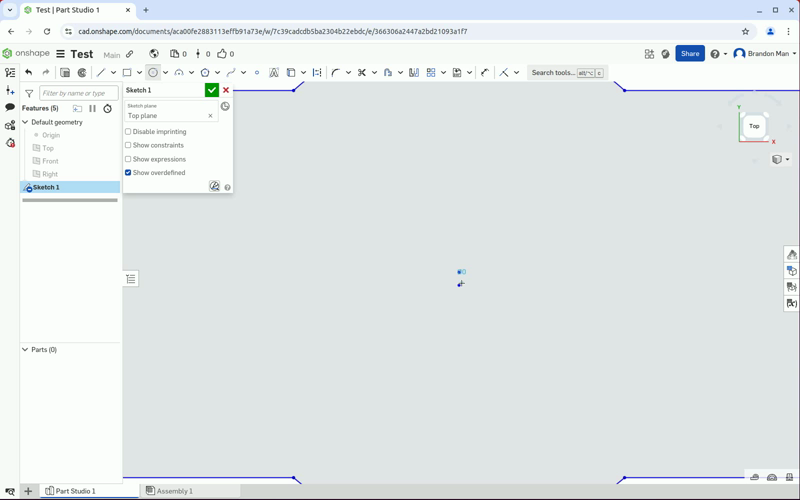
scroll(-6)
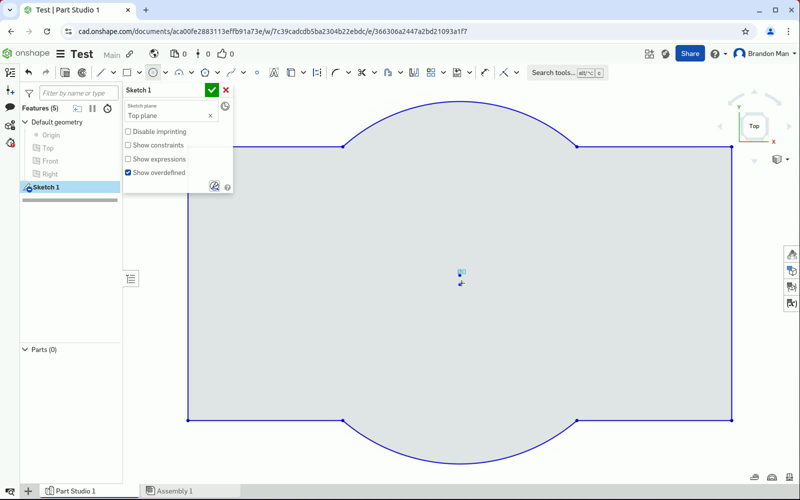
scroll(-6)
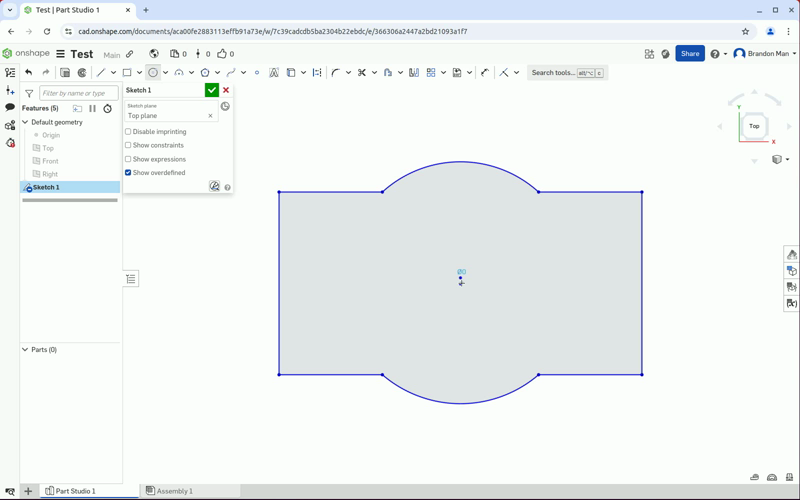
scroll(-6)
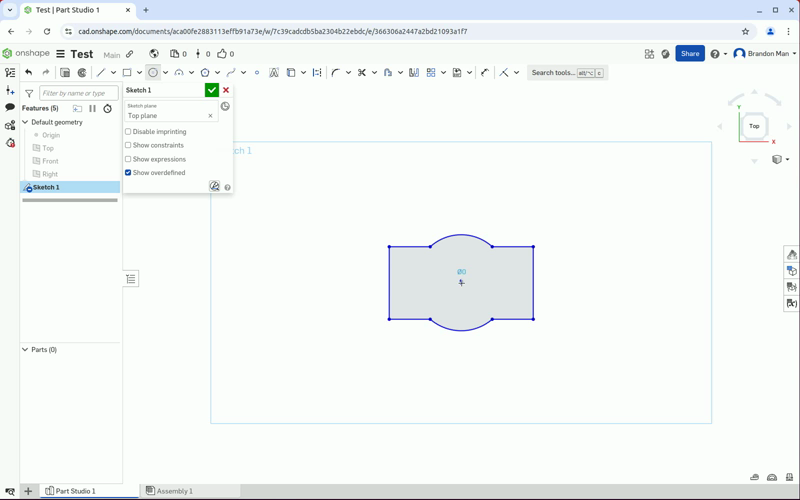
key_up(shift)
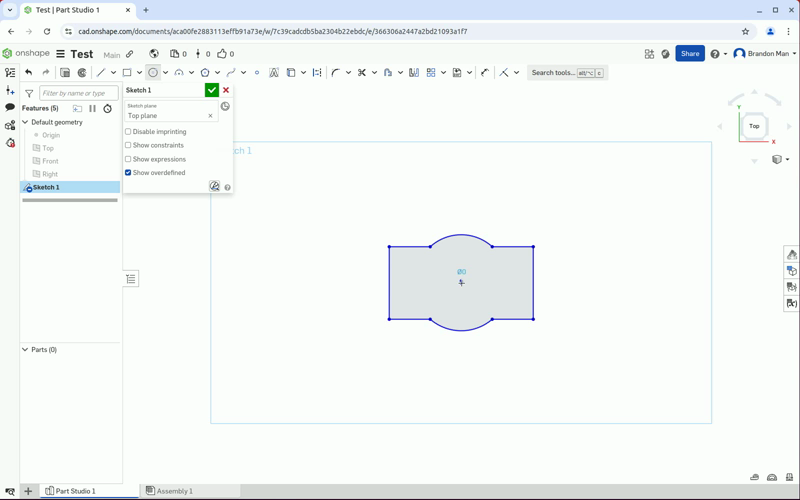
mouse_move(502, 282)
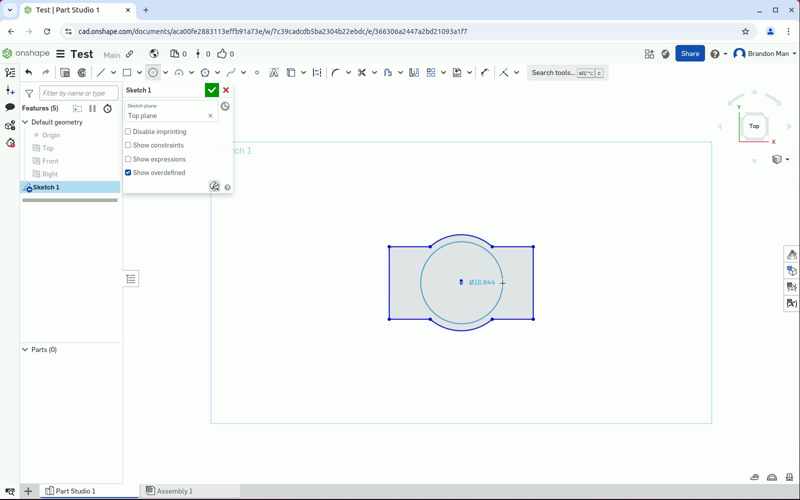
click(502, 282)
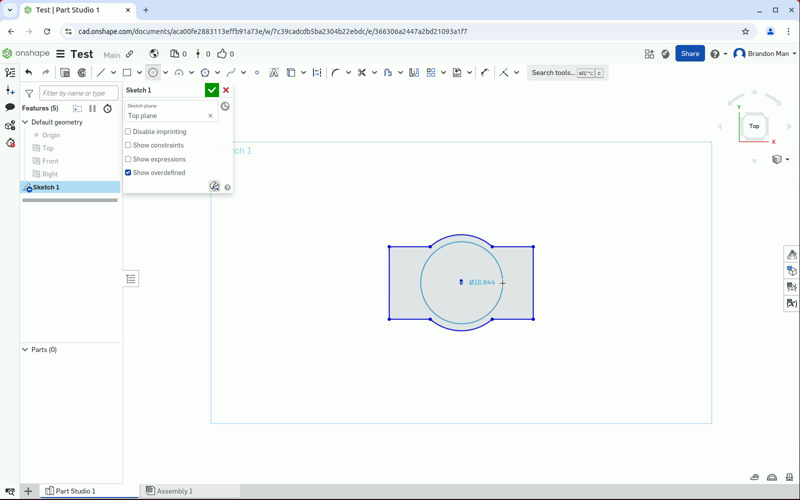
key(esc)
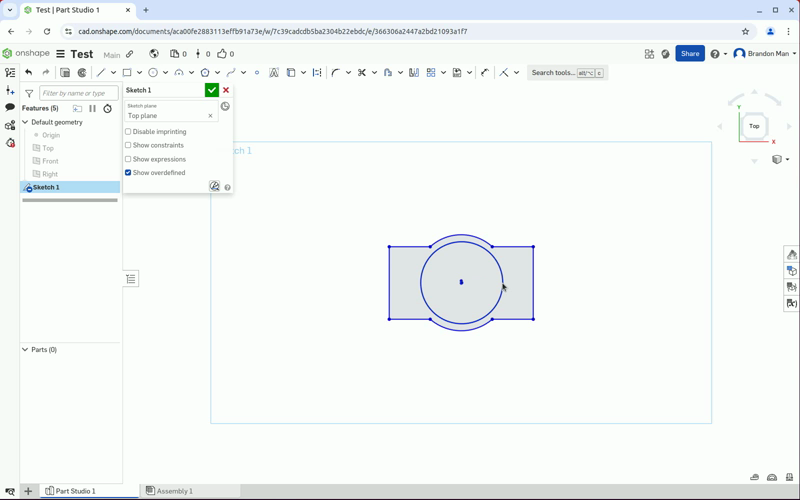
mouse_move(406, 302)
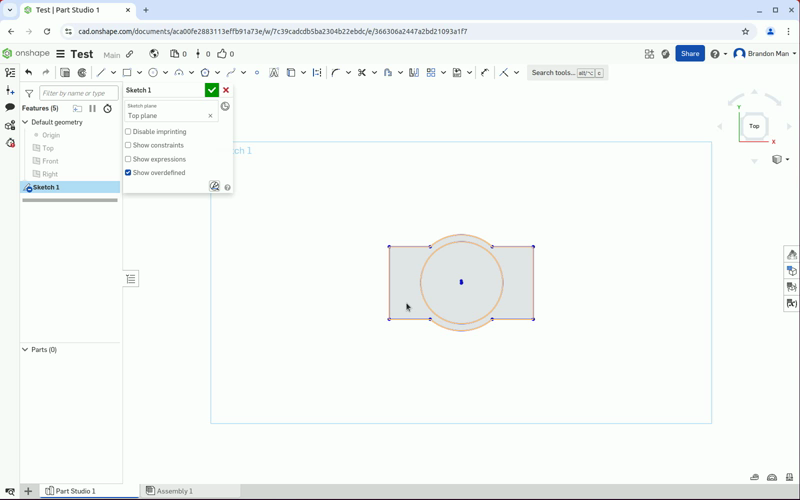
click(406, 302)
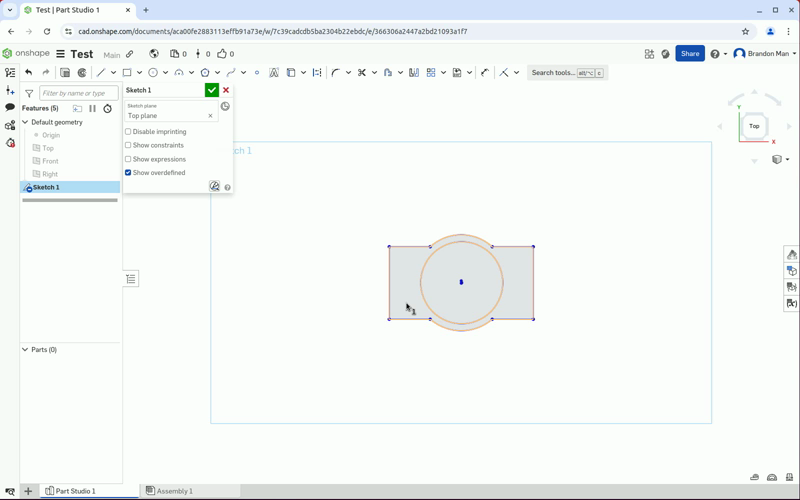
mouse_move(73, 352)
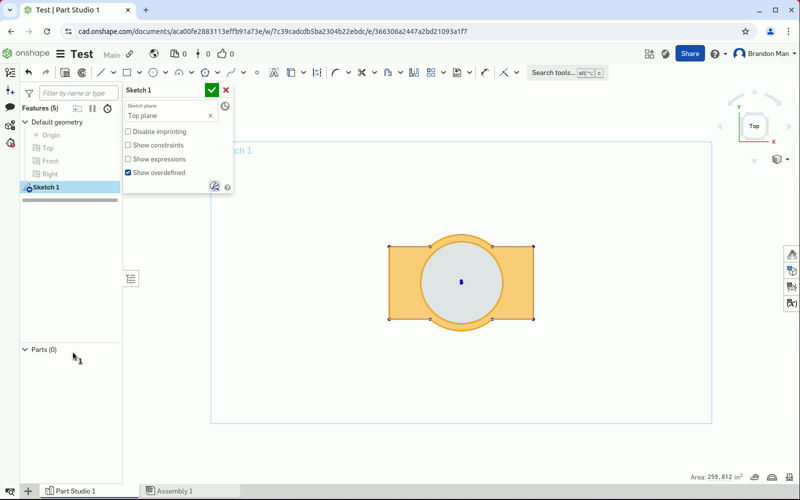
key(shift+y)
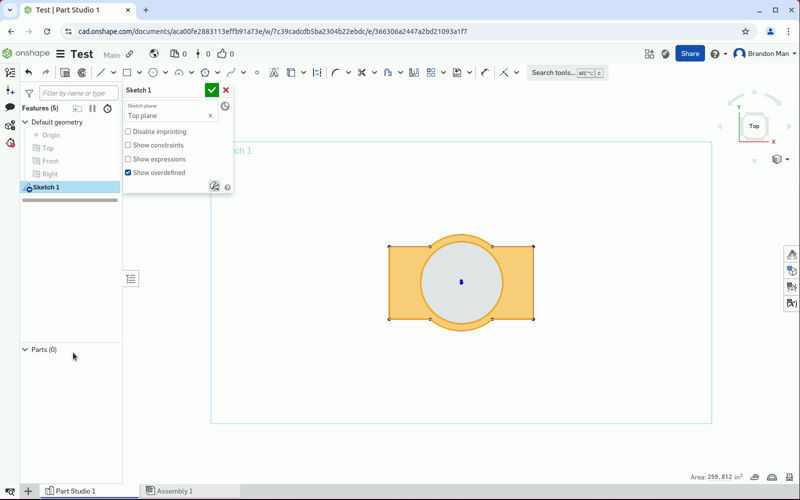
key(shift+e)
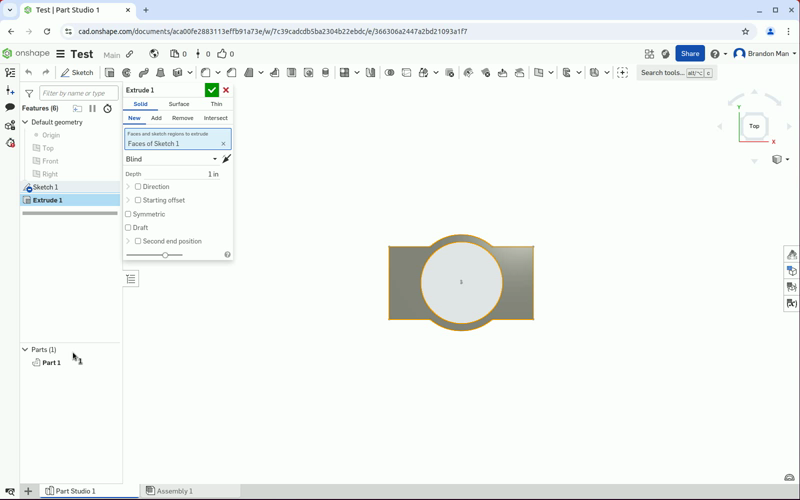
mouse_move(143, 106)
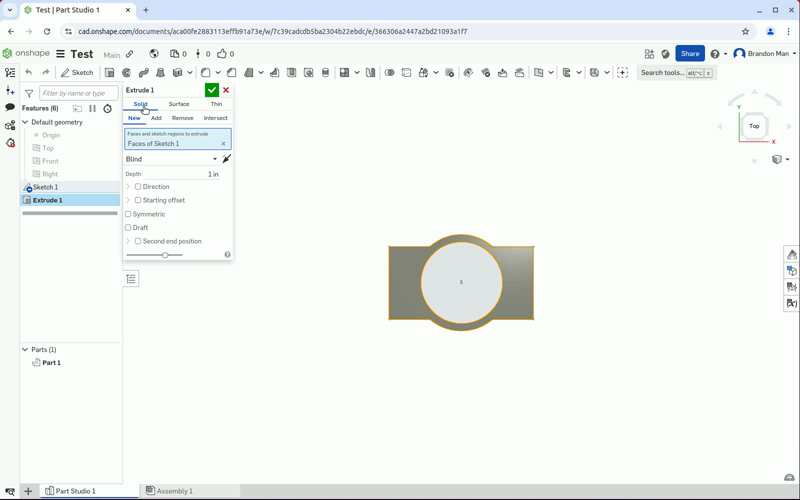
click(143, 106)
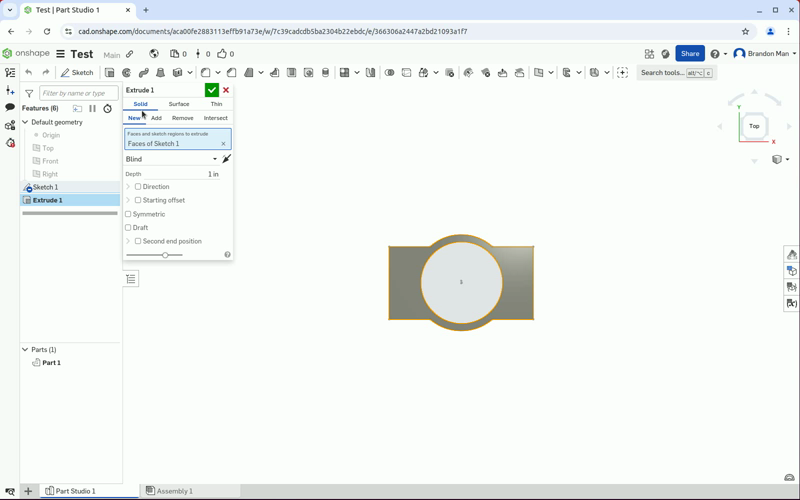
mouse_move(137, 120)
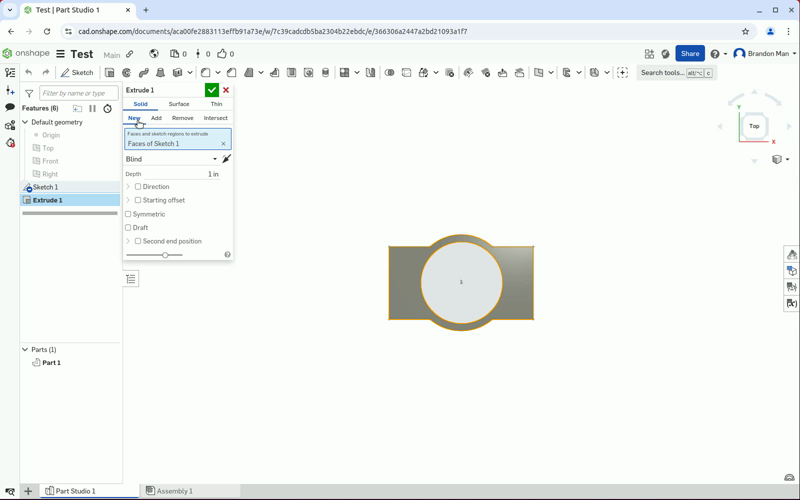
click(137, 120)
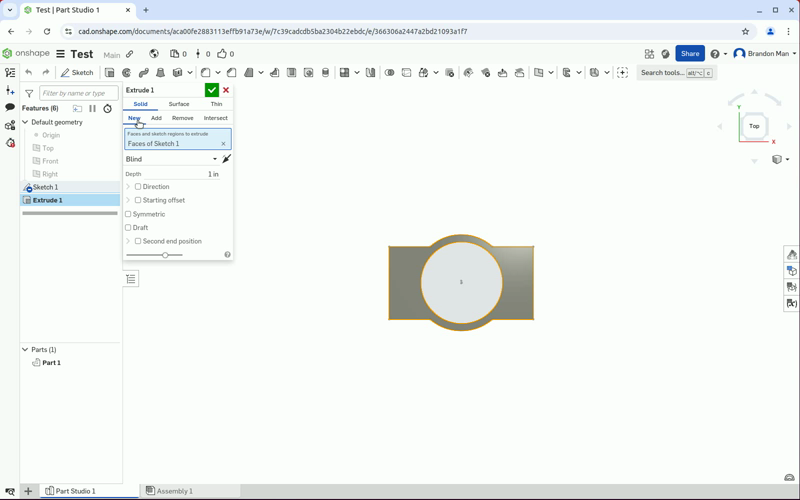
key(tab, 4)
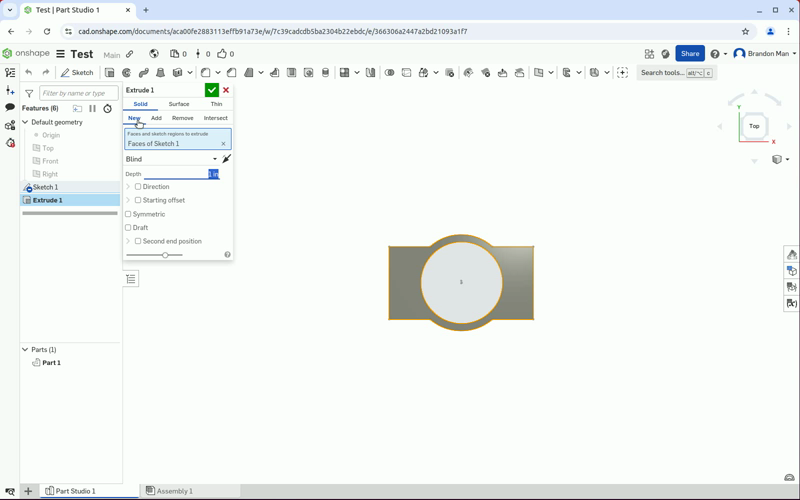
text(4.814)
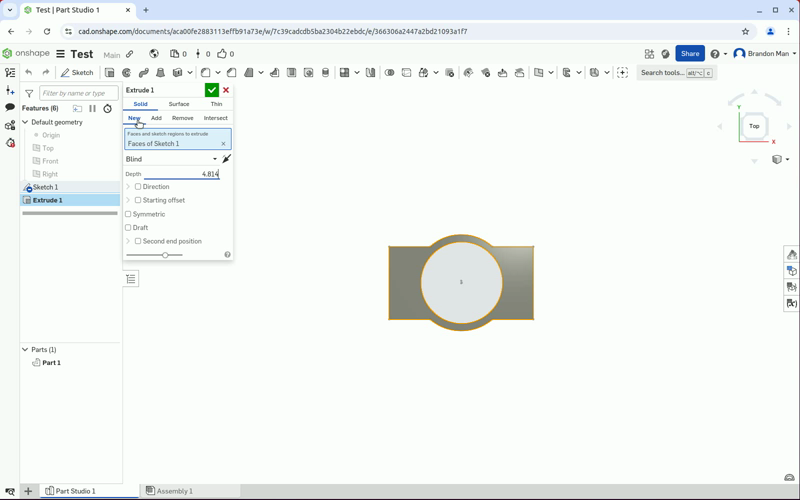
key(enter)
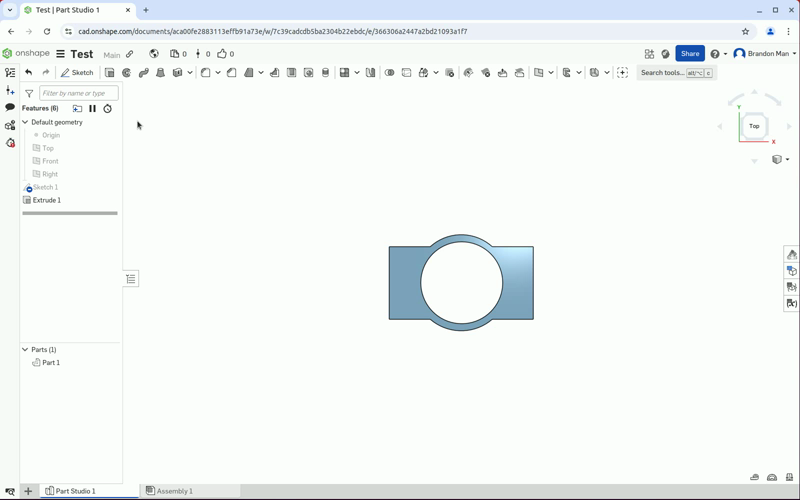
key(shift+h)
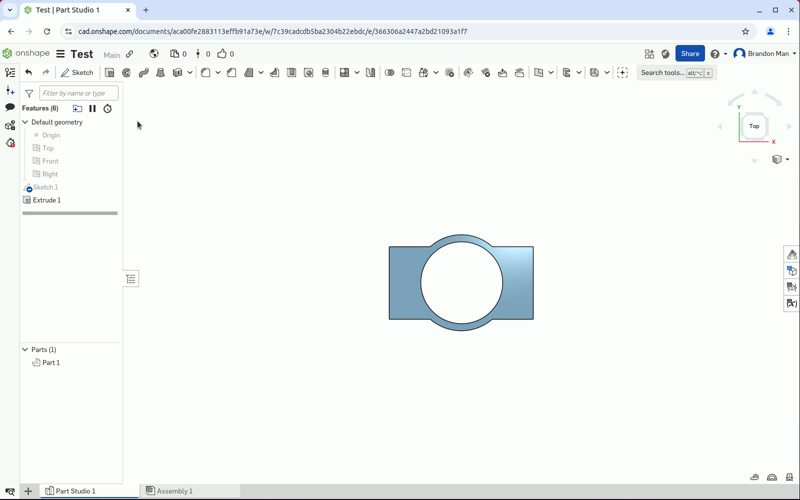
key(shift+h)
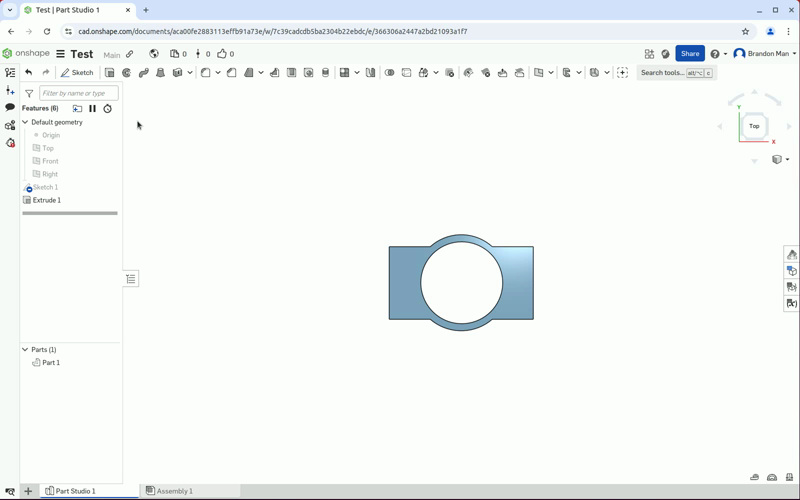
mouse_move(73, 189)
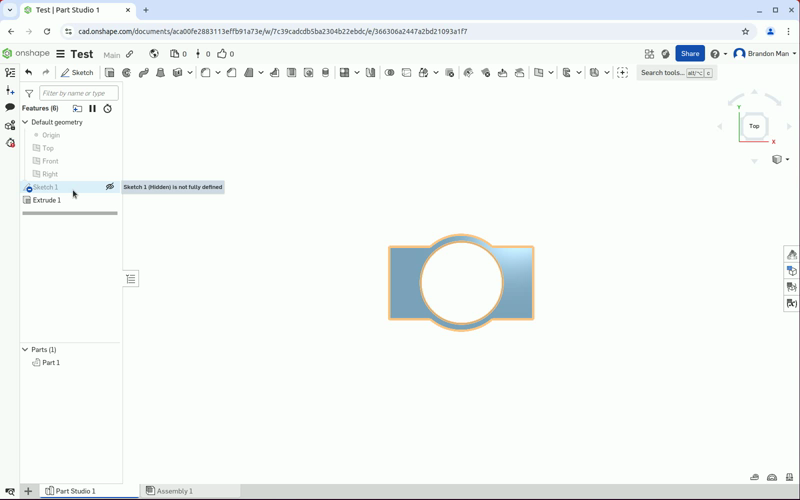
click(73, 189)
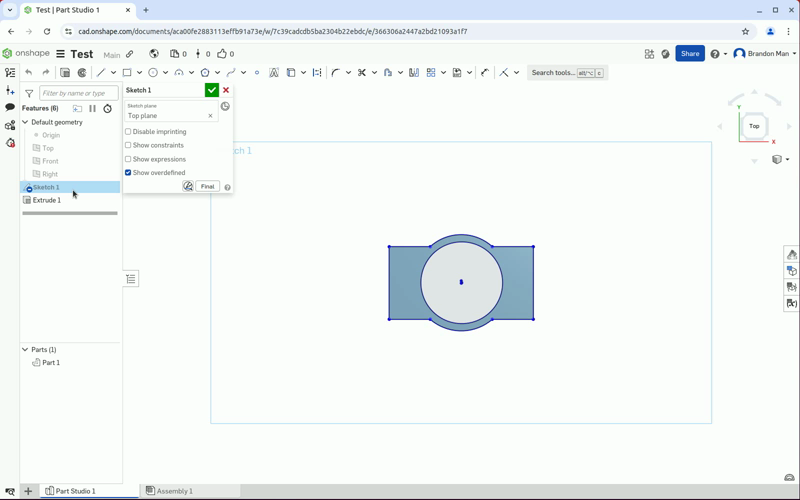
mouse_move(229, 92)
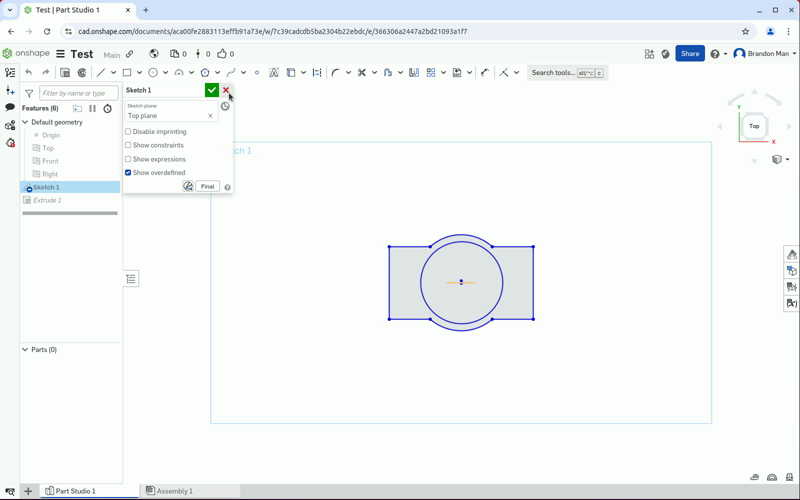
click(229, 92)
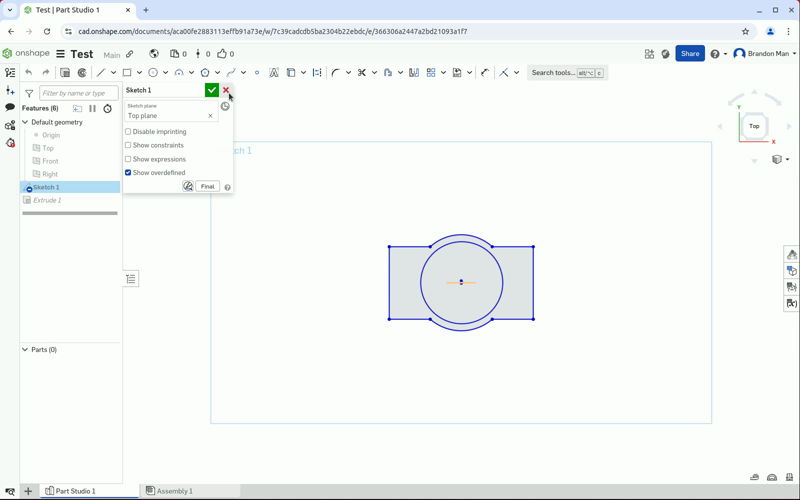
key(shift+s)
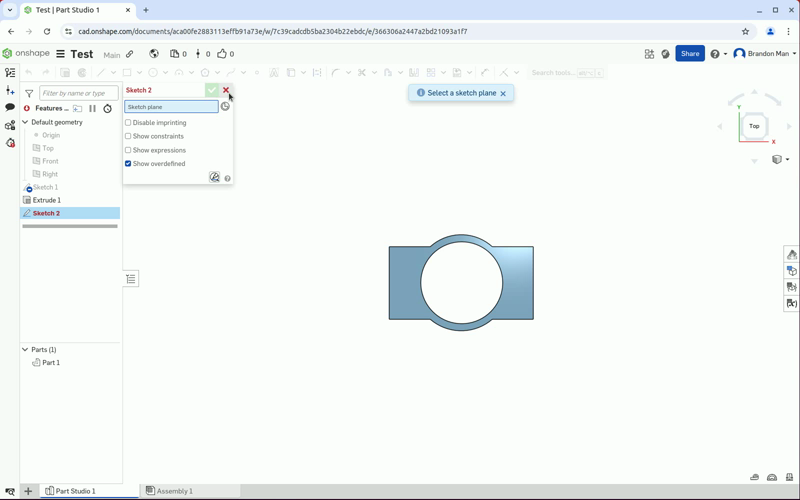
mouse_move(73, 150)
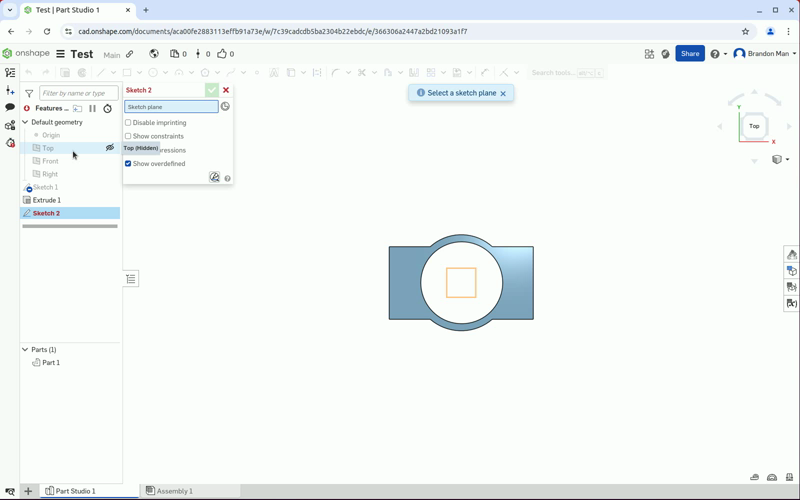
click(73, 150)
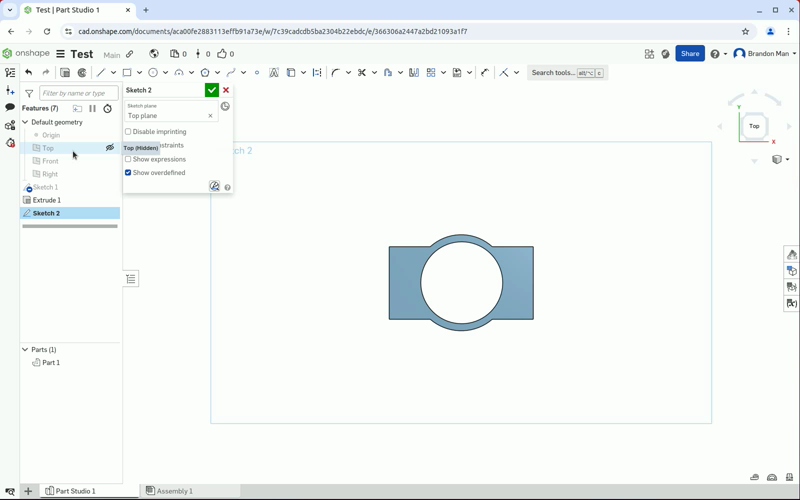
mouse_move(73, 352)
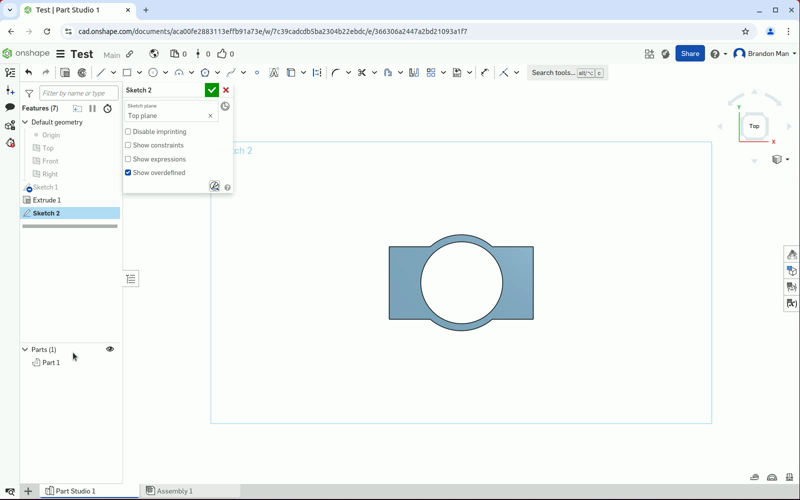
key(y)
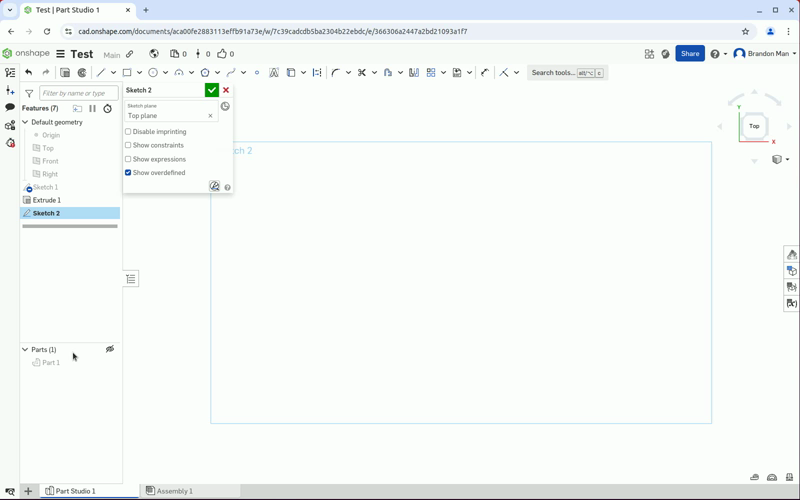
key(c)
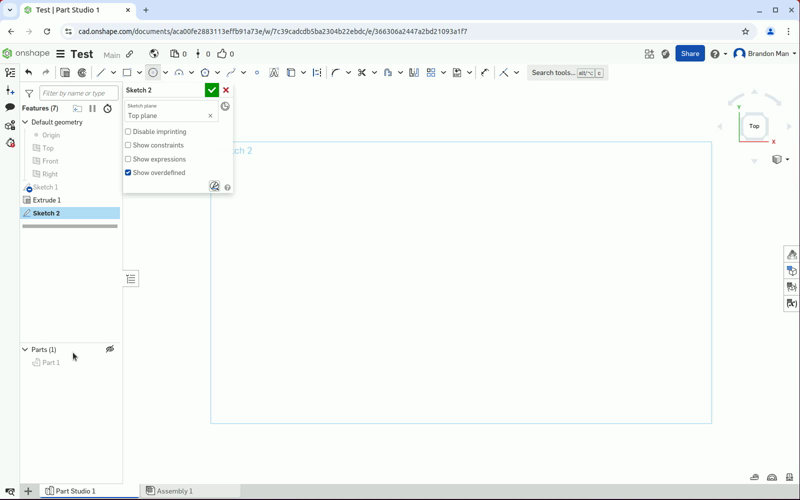
key_down(shift)
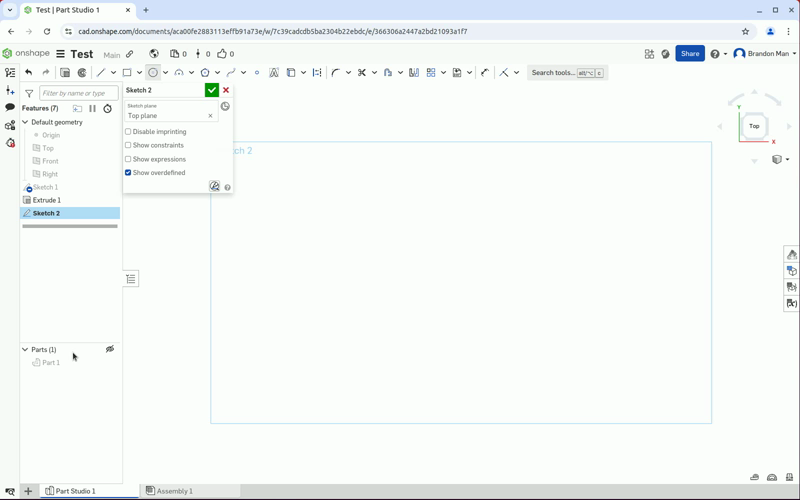
mouse_move(460, 282)
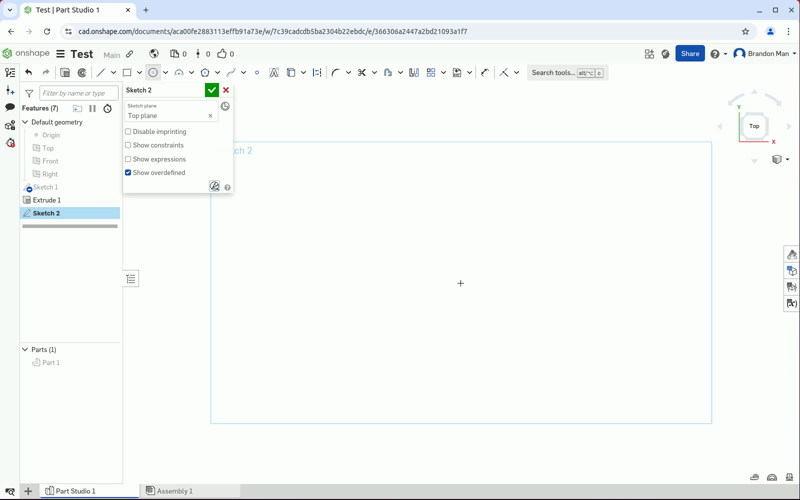
click(460, 282)
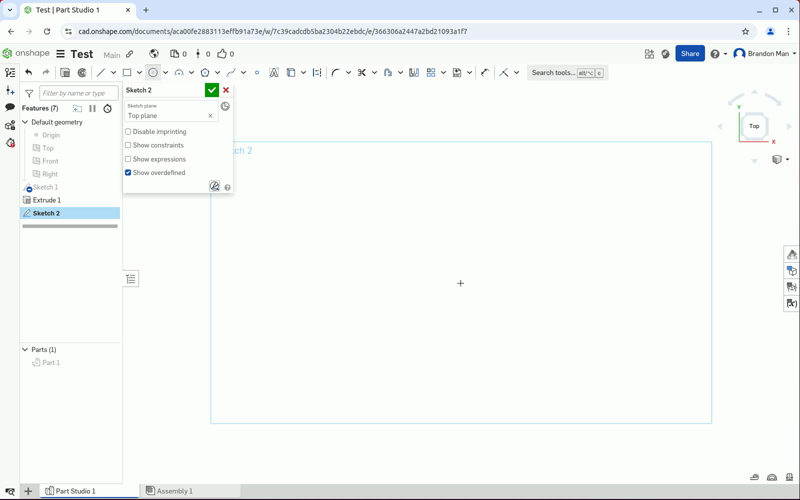
key_up(shift)
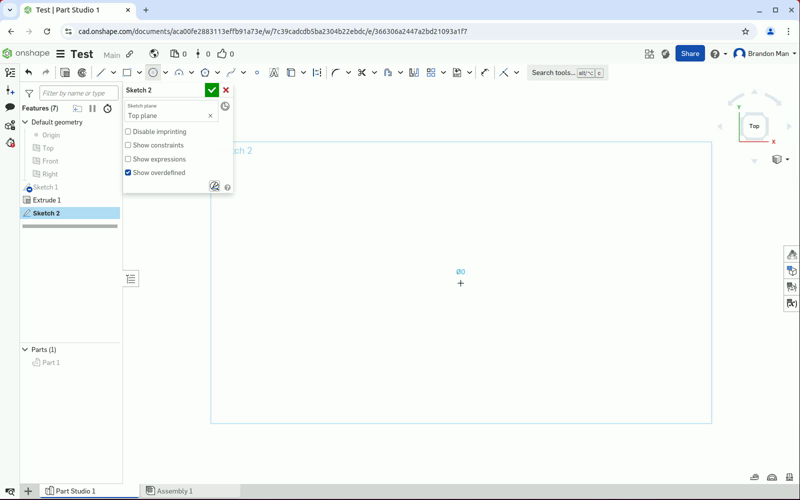
mouse_move(501, 282)
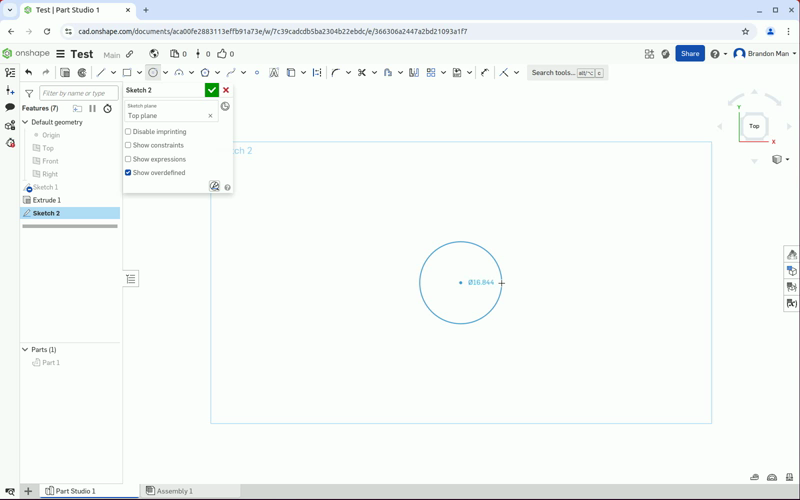
click(501, 282)
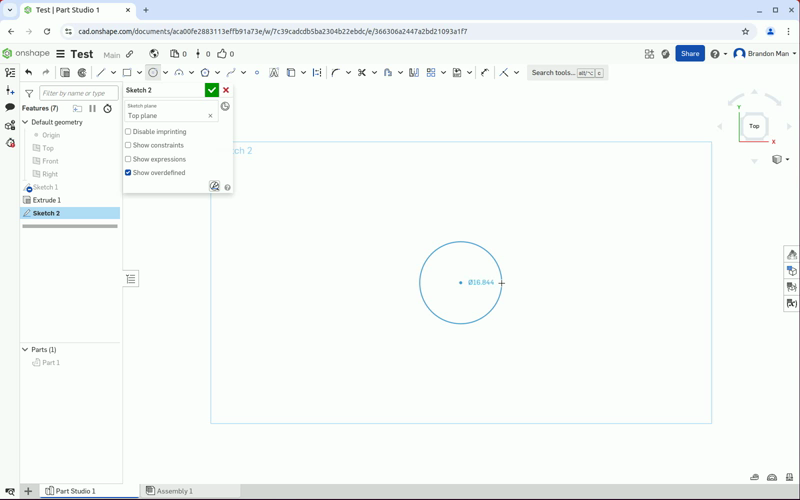
key(esc)
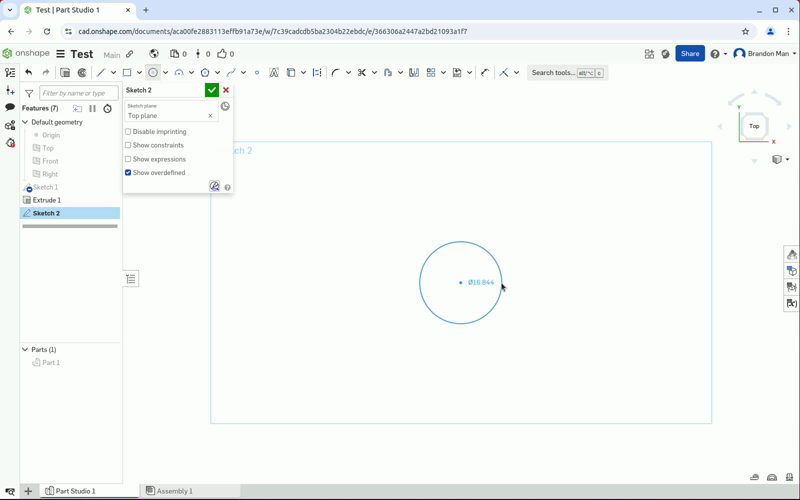
key(c)
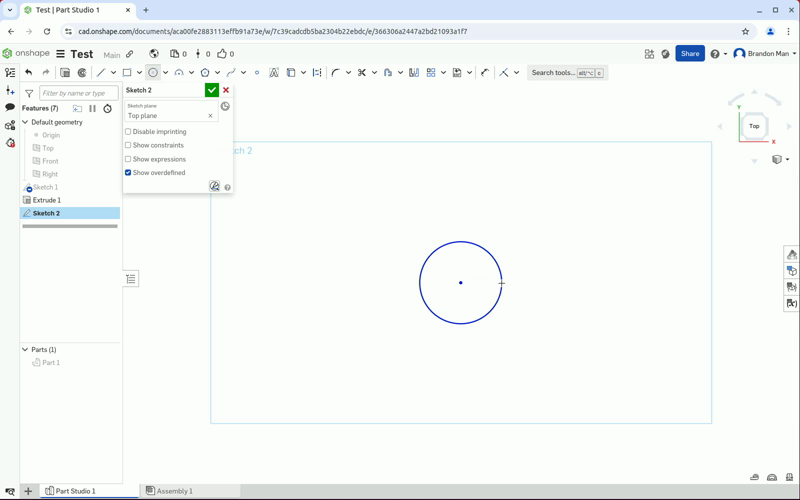
key_down(shift)
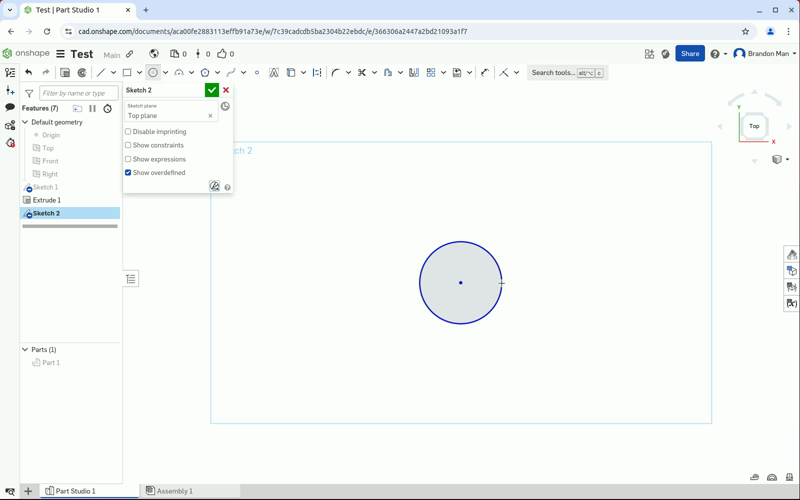
mouse_move(460, 282)
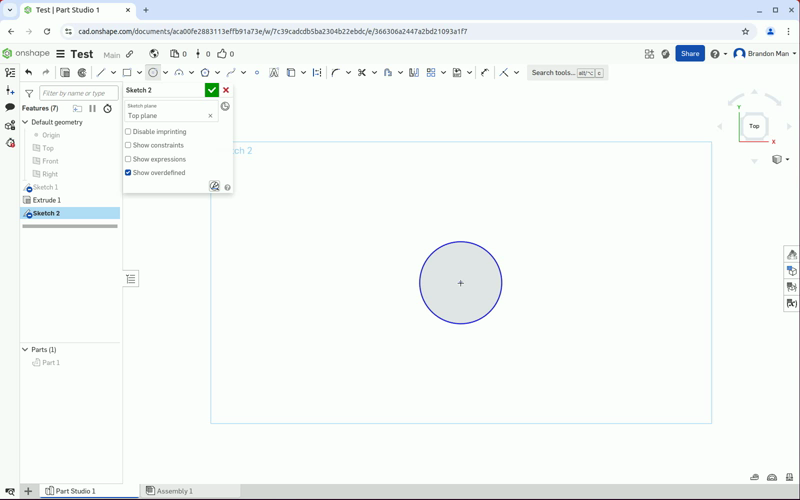
click(460, 282)
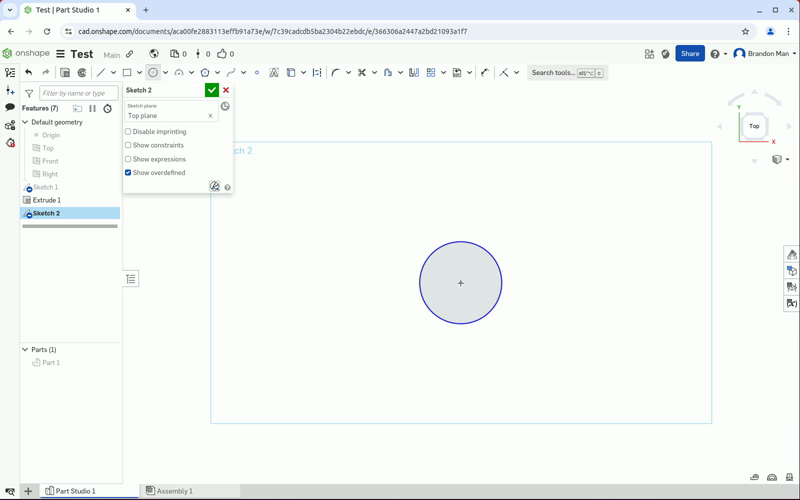
key_up(shift)
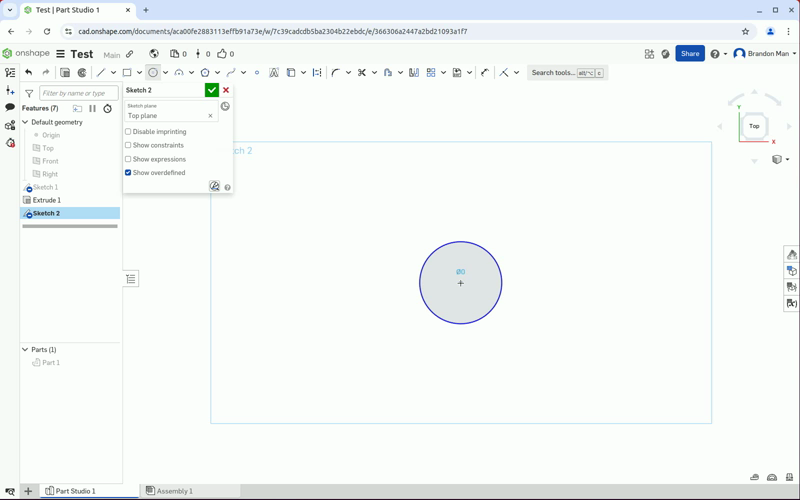
mouse_move(484, 282)
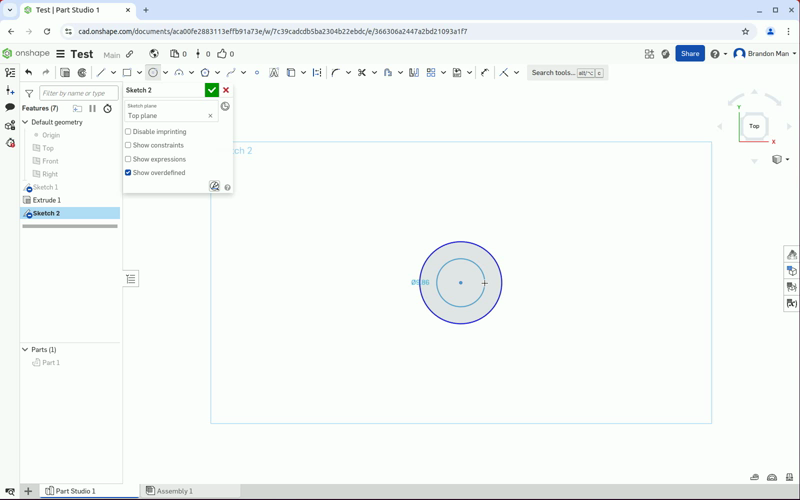
click(484, 282)
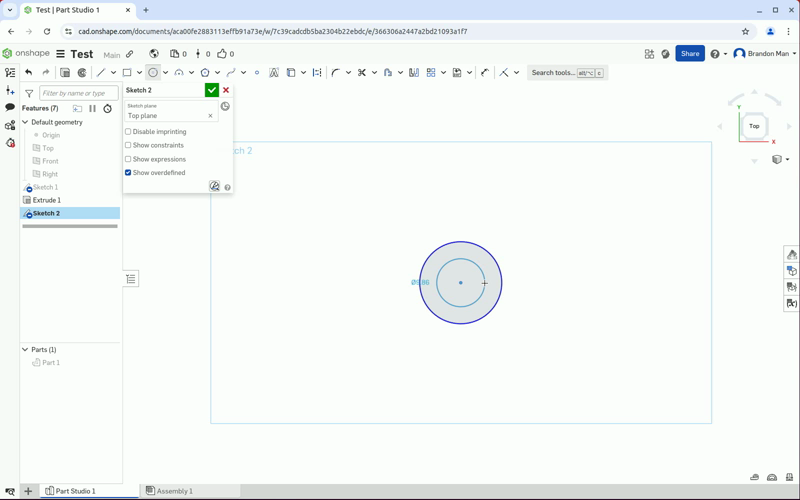
key(esc)
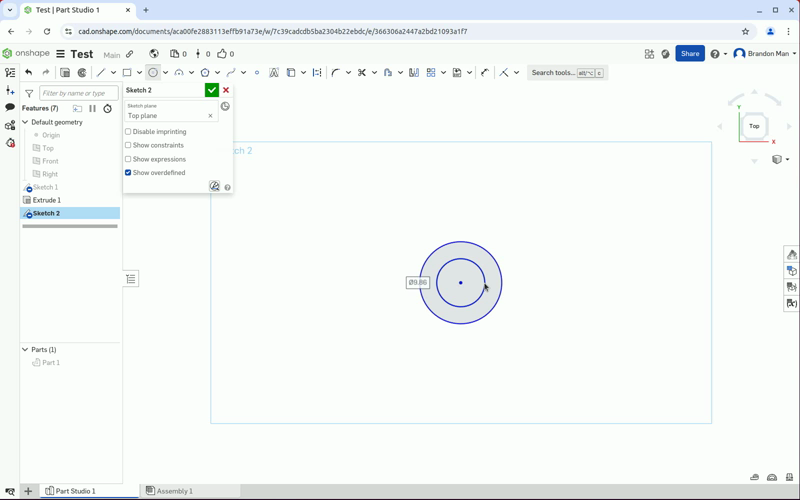
mouse_move(481, 262)
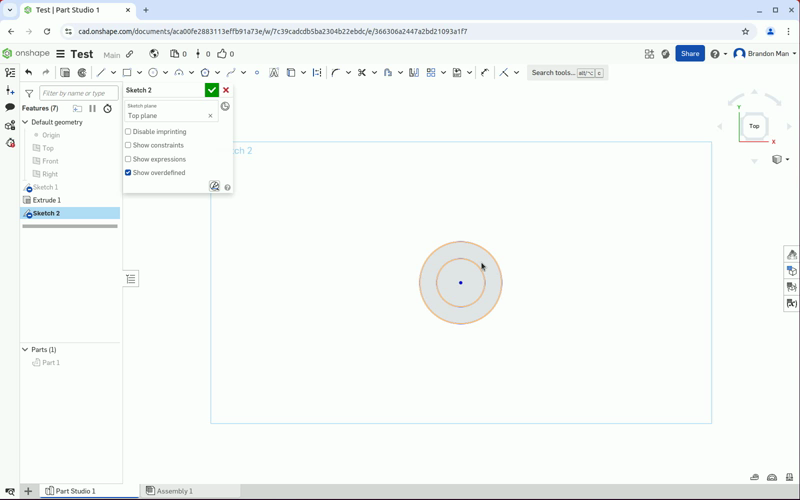
click(481, 262)
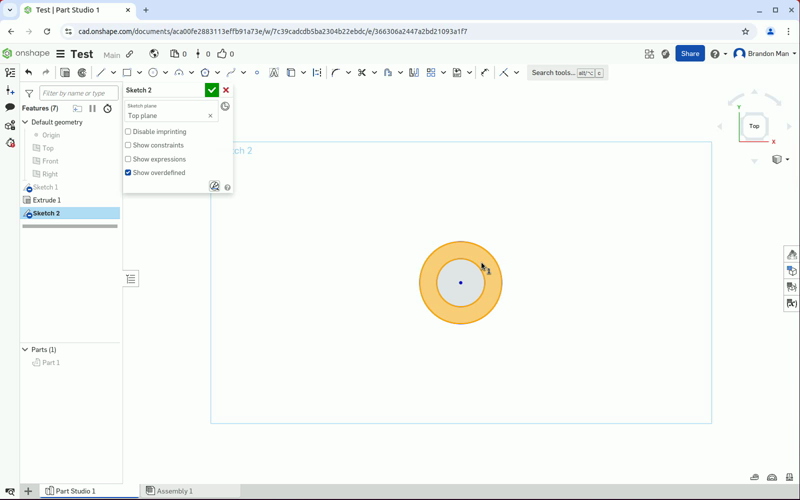
mouse_move(73, 352)
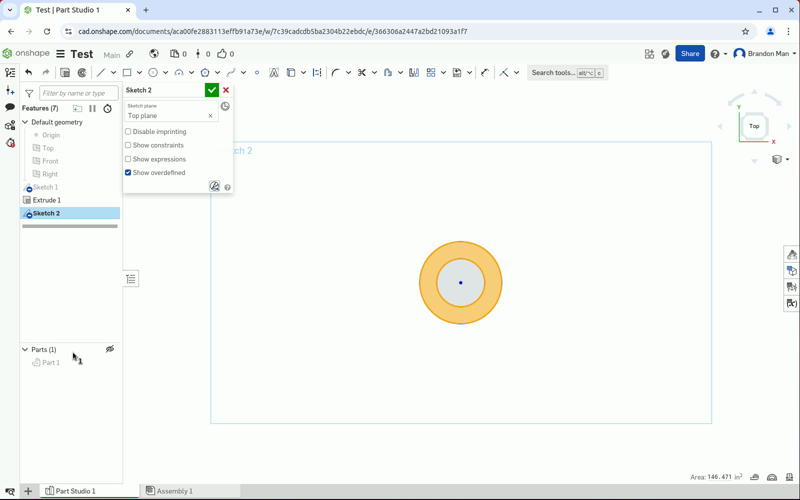
key(shift+y)
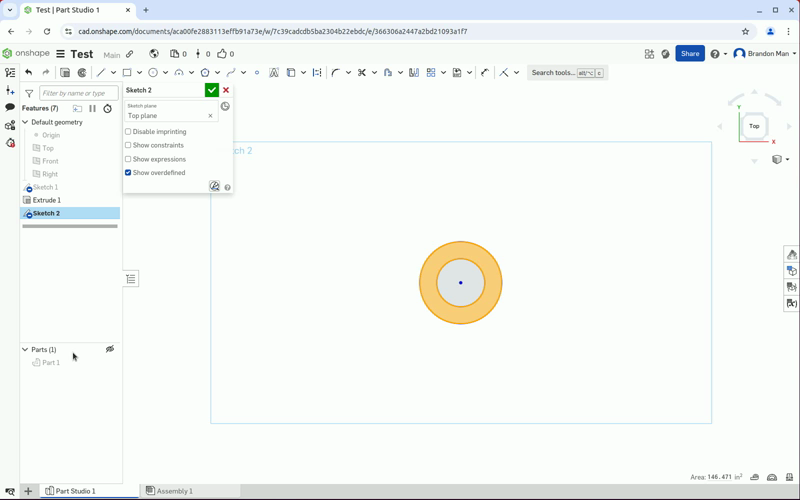
key(shift+e)
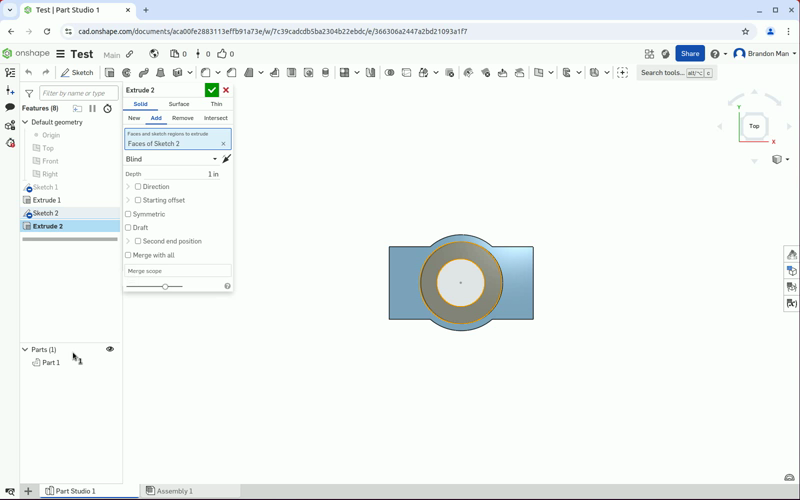
mouse_move(143, 106)
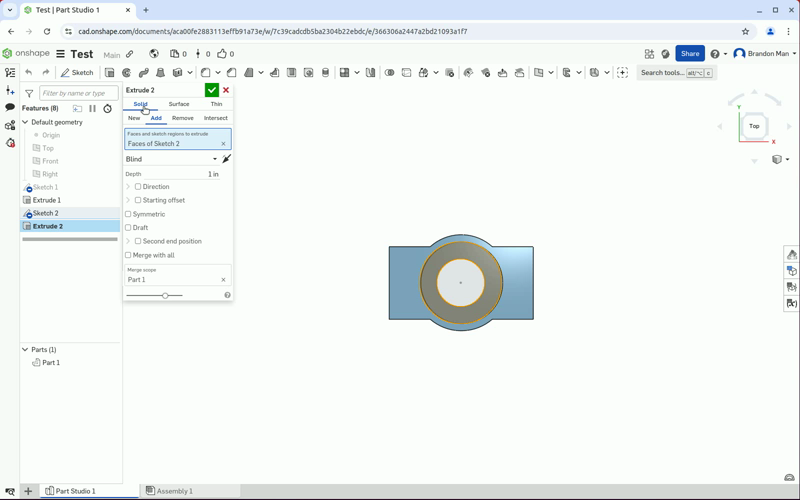
click(143, 106)
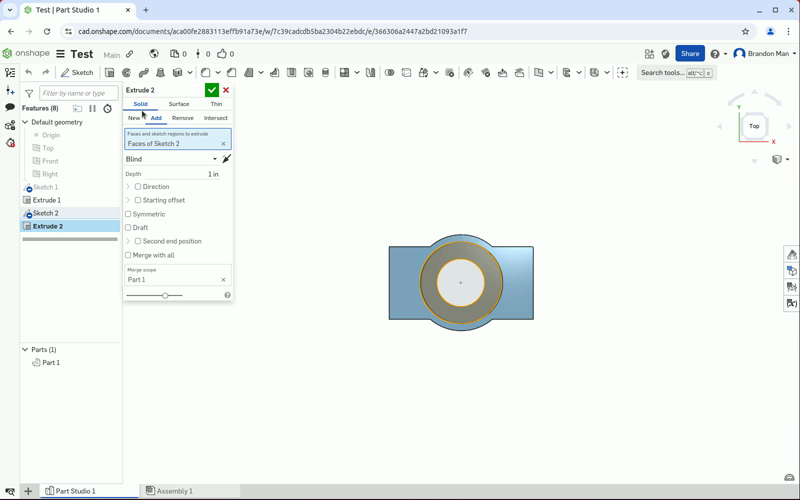
mouse_move(137, 120)
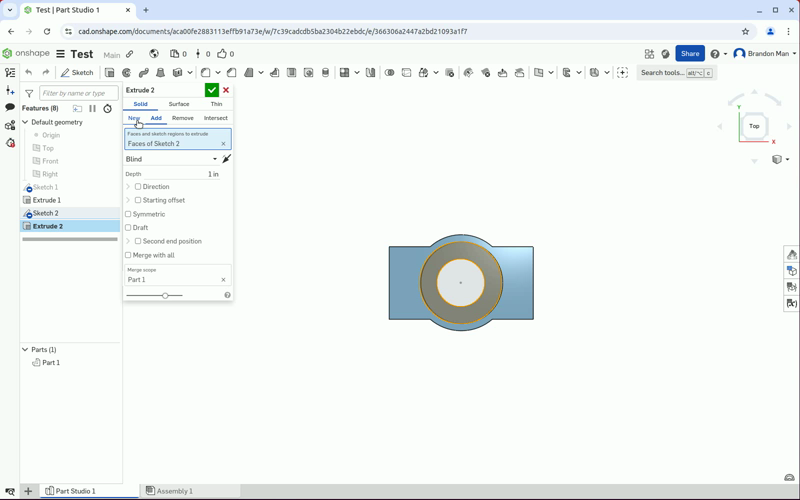
click(137, 120)
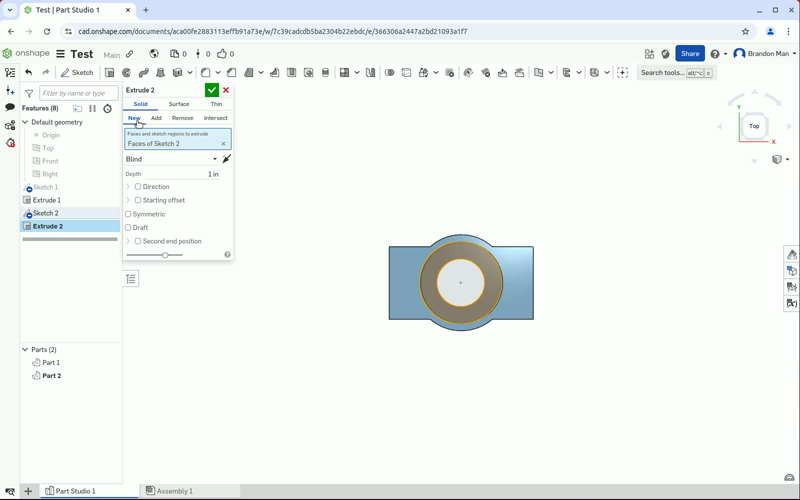
key(tab, 4)
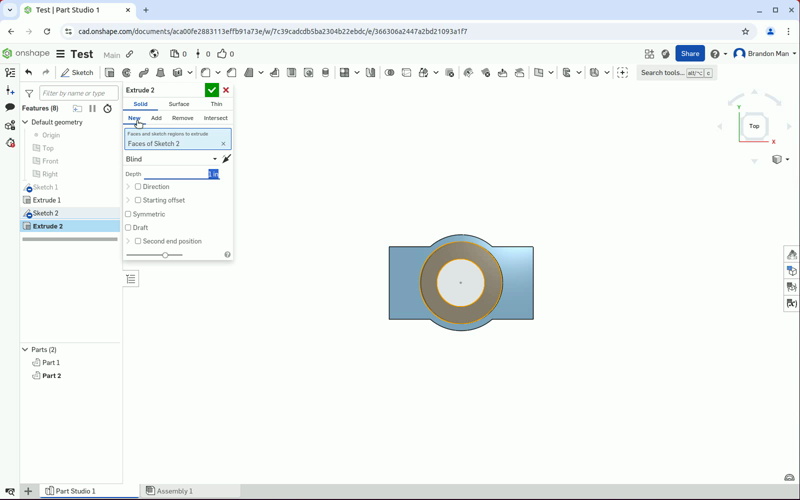
text(4.814)
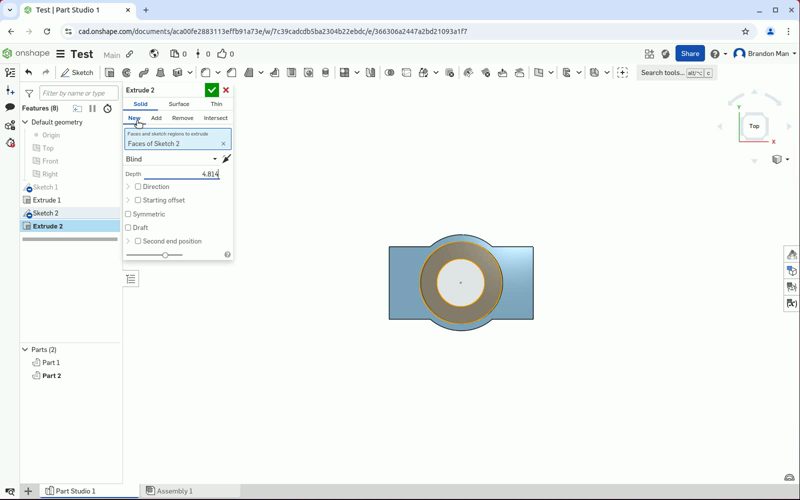
key(enter)
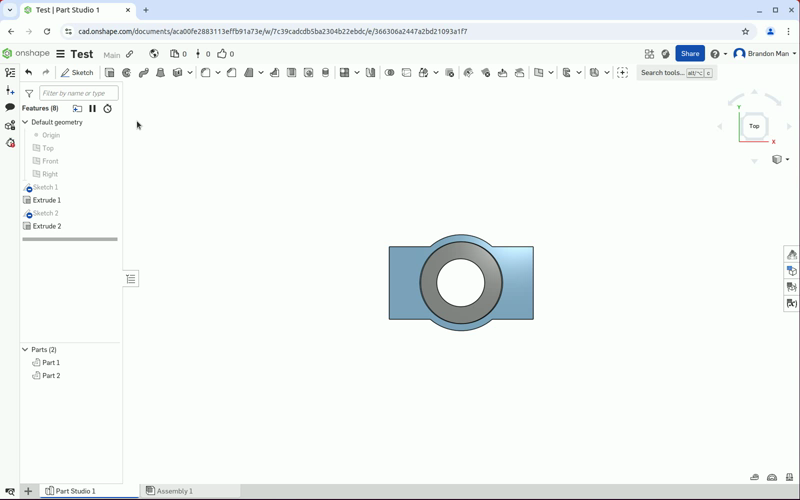
key(shift+h)
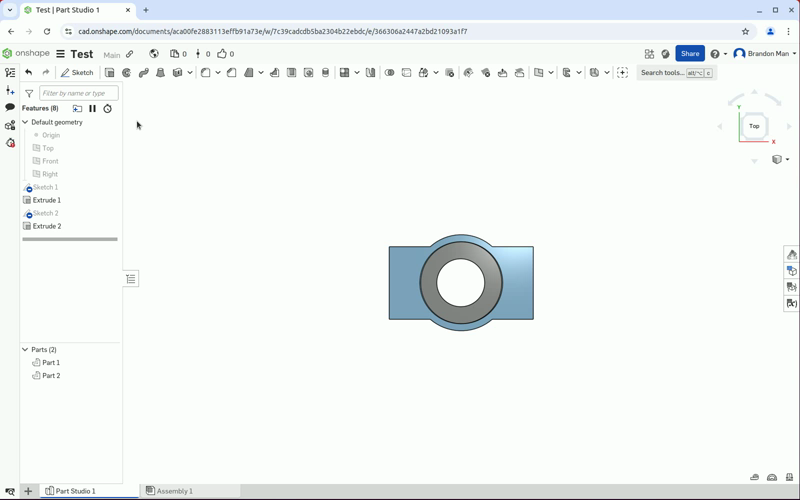
key(shift+h)
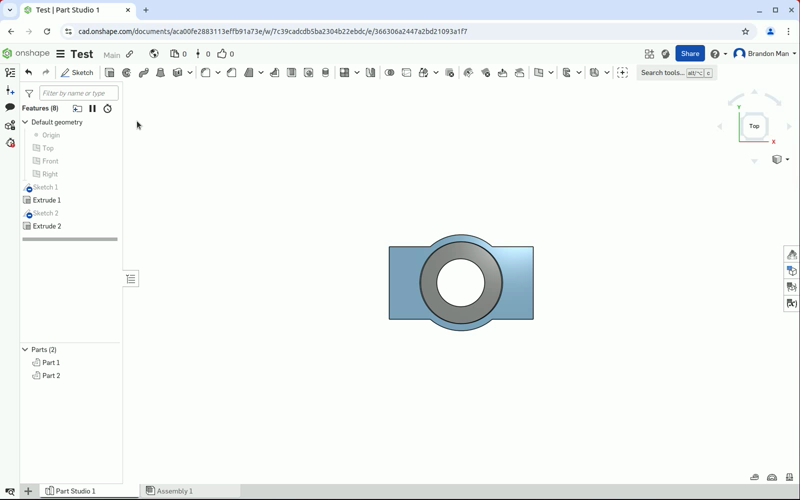
mouse_move(73, 189)
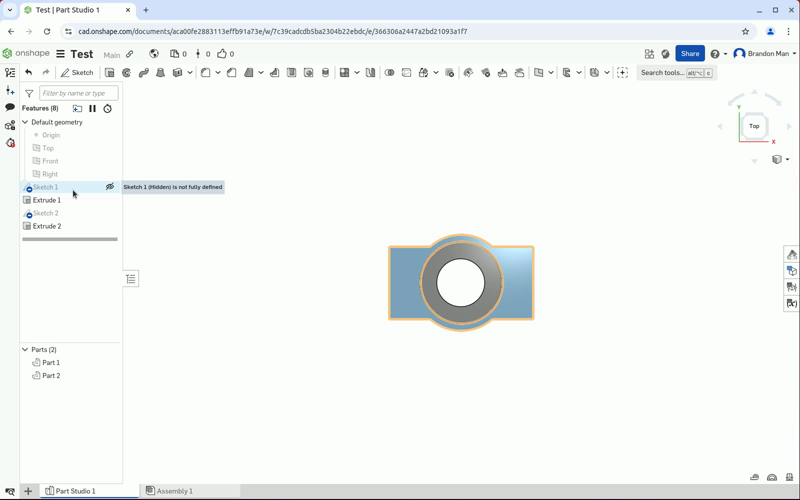
click(73, 189)
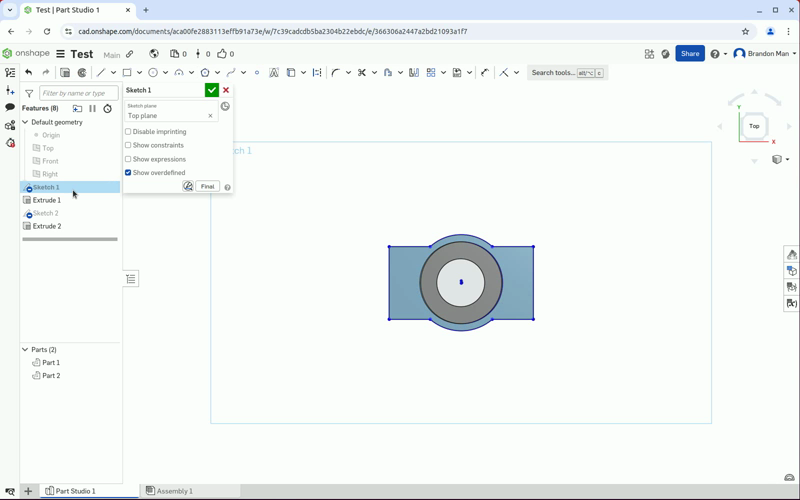
mouse_move(229, 92)
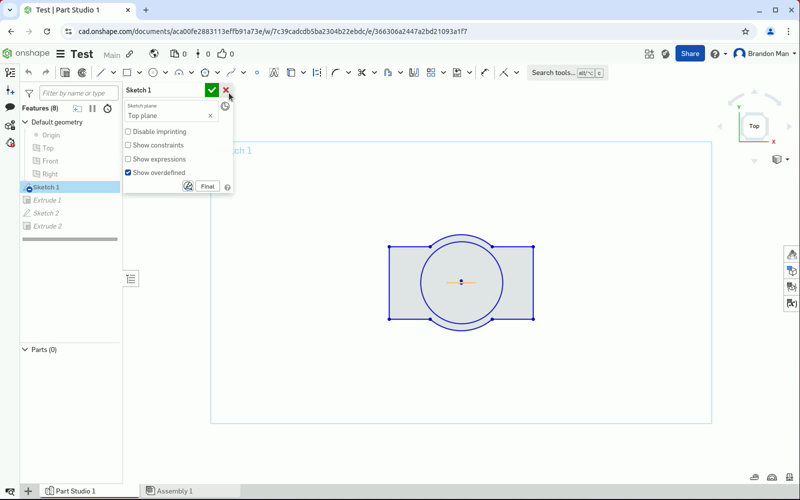
click(229, 92)
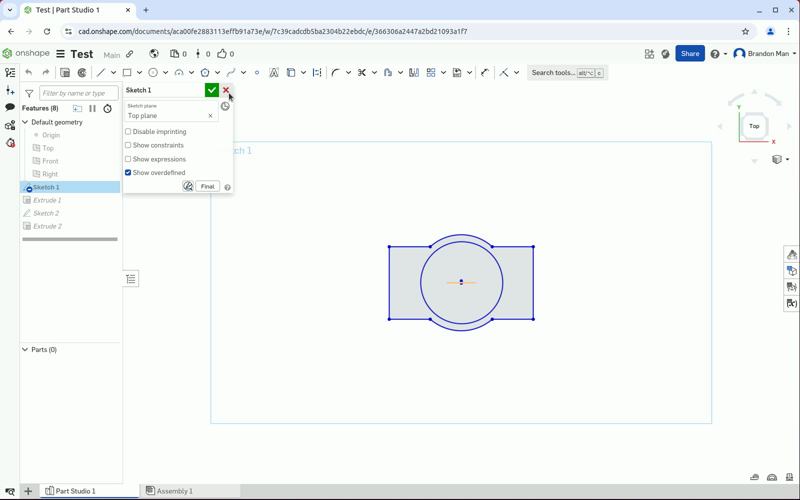
key(shift+s)
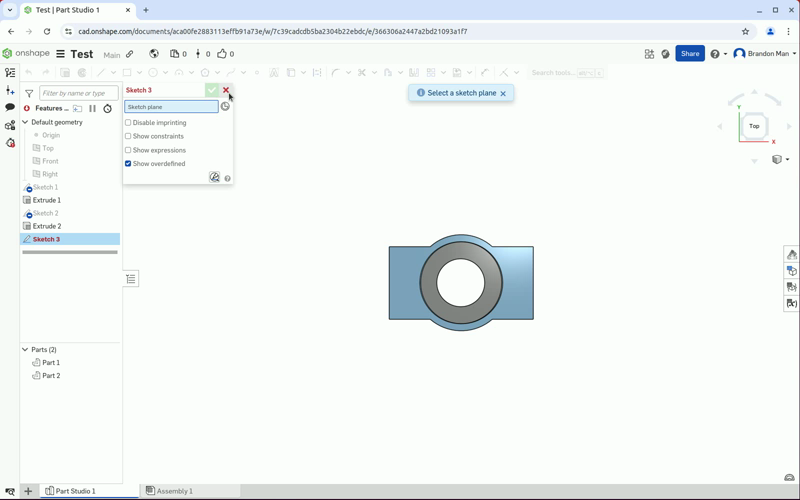
mouse_move(73, 150)
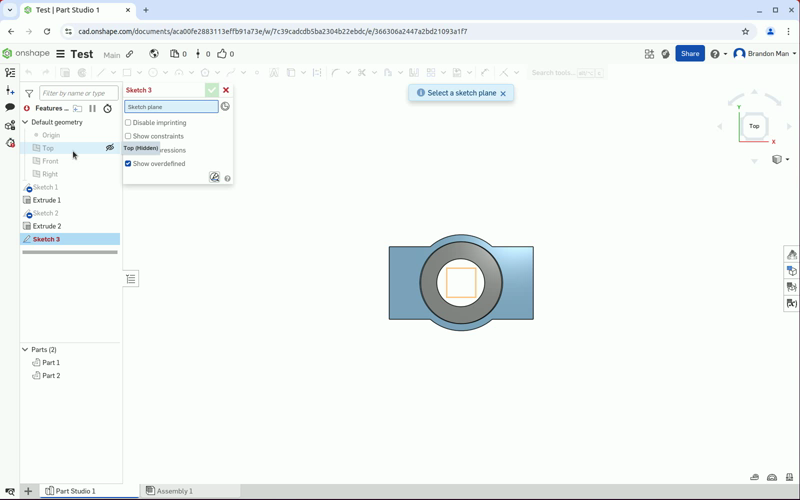
click(73, 150)
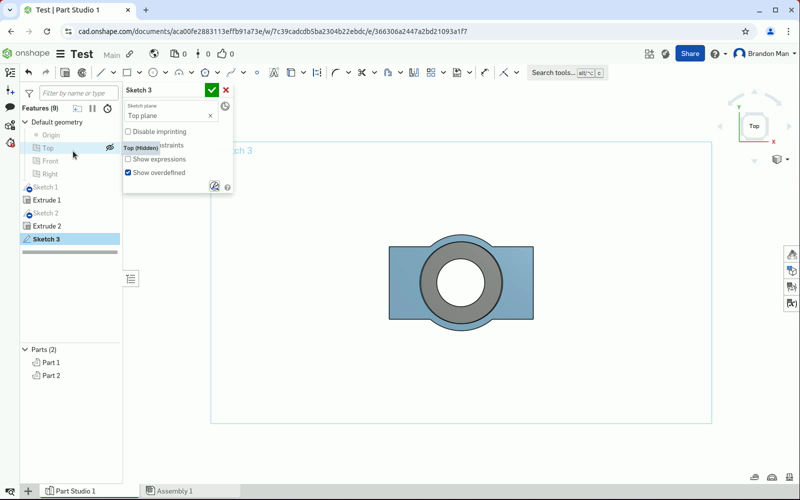
mouse_move(73, 352)
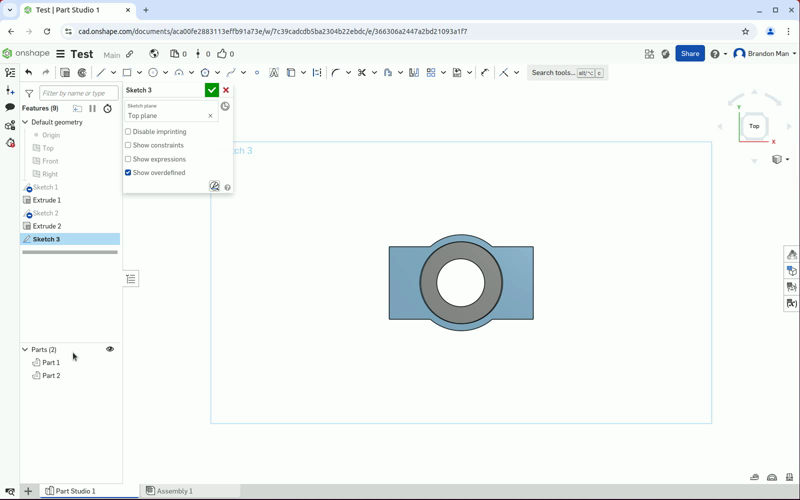
key(y)
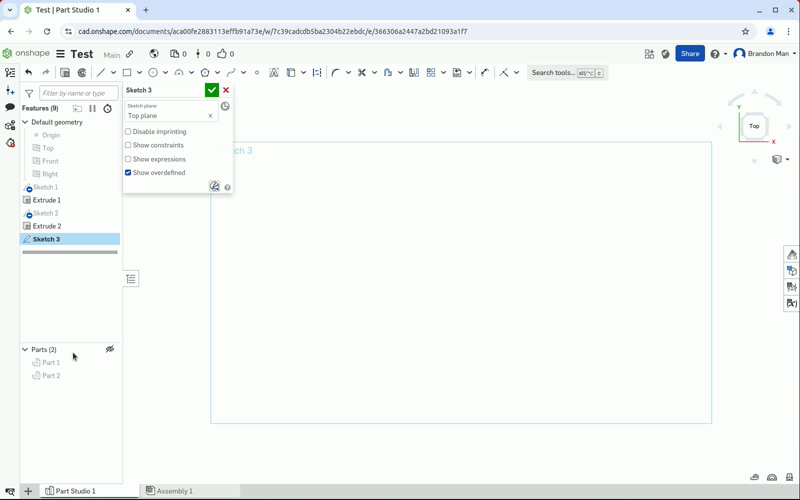
key(c)
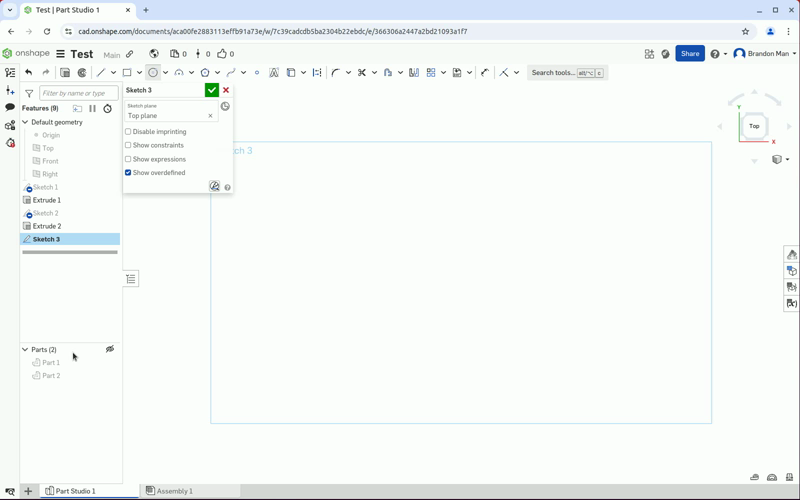
key_down(shift)
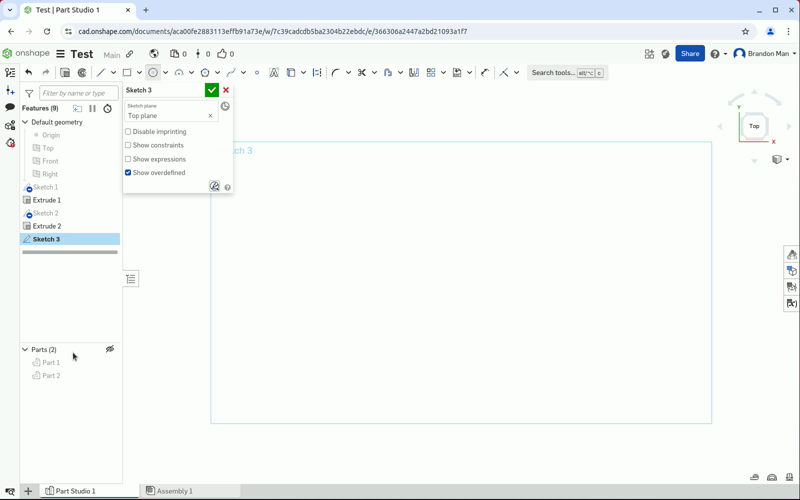
mouse_move(460, 282)
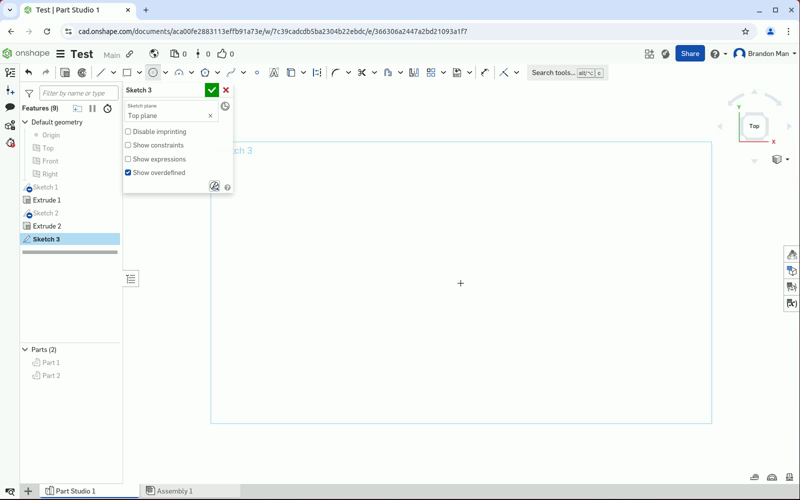
click(460, 282)
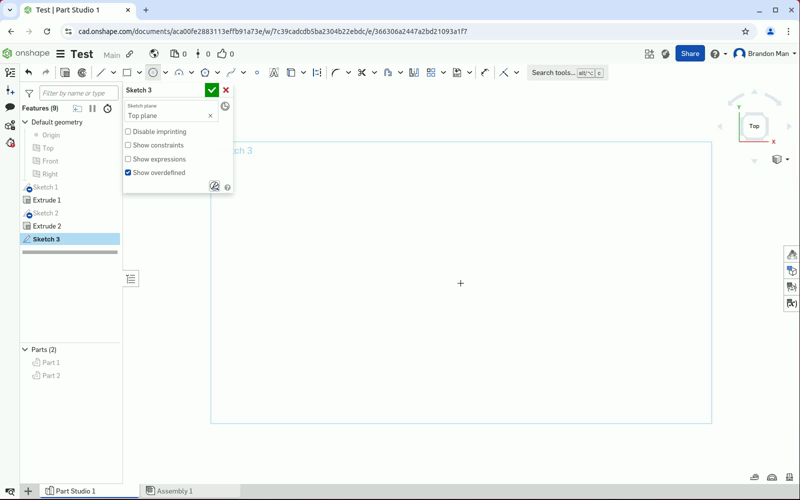
key_up(shift)
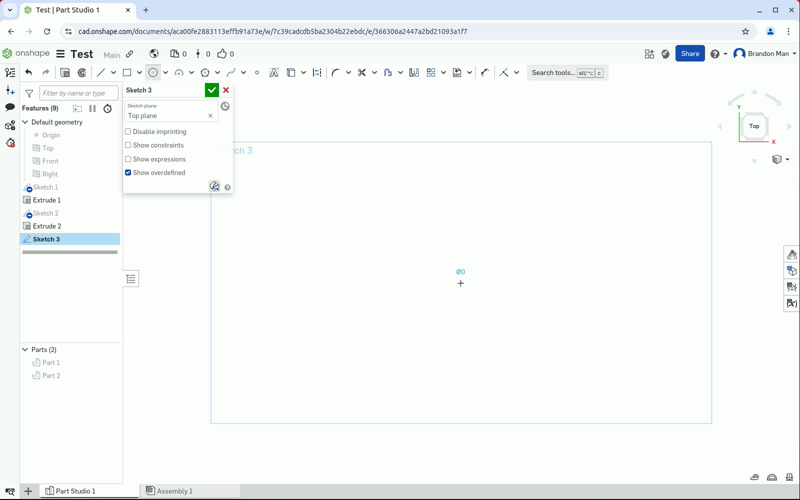
mouse_move(501, 282)
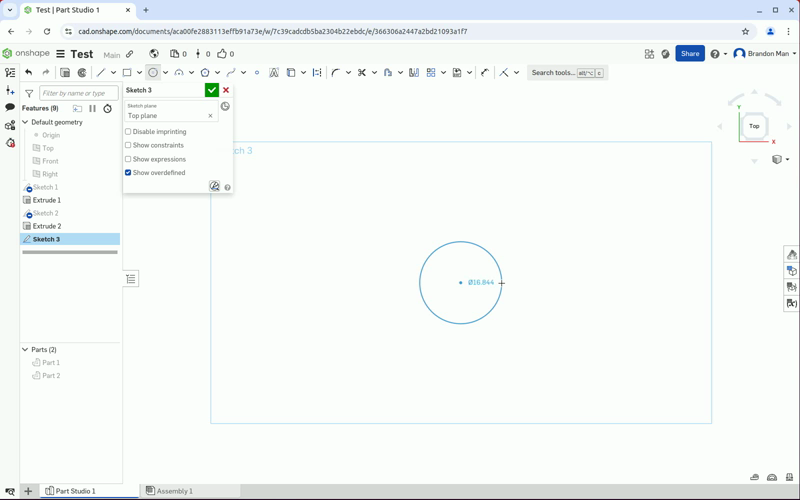
click(501, 282)
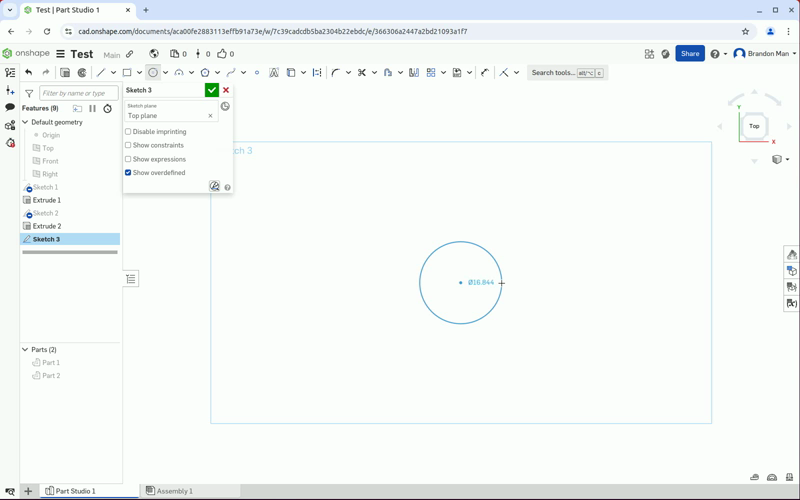
key(esc)
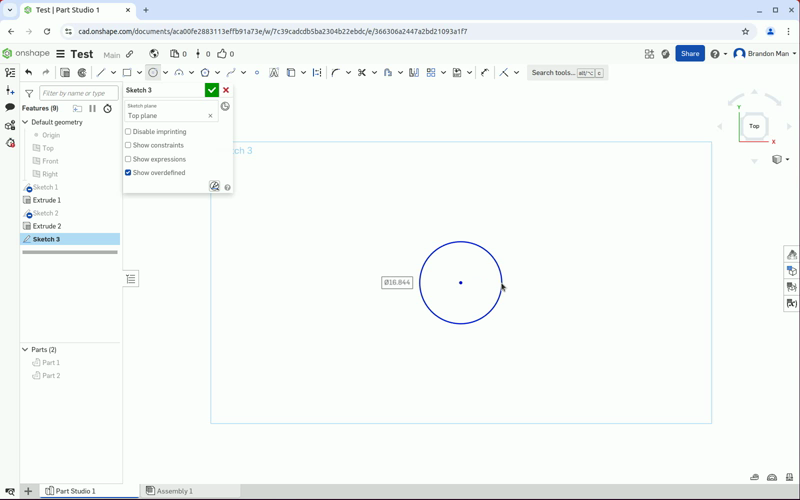
key(c)
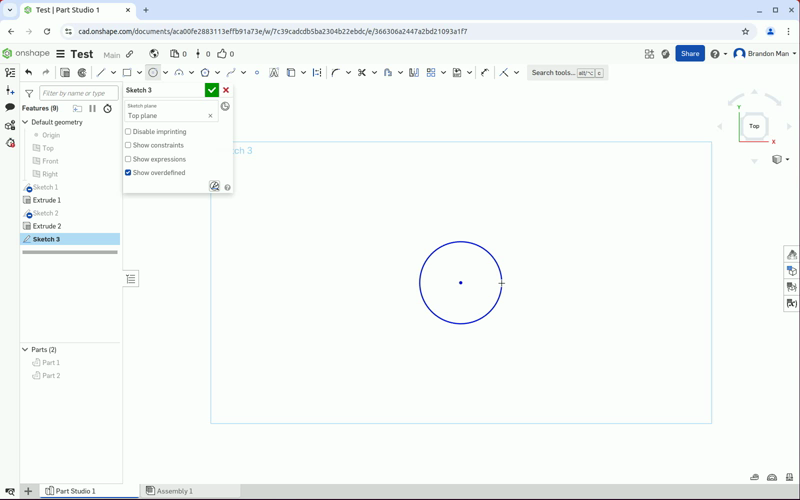
key_down(shift)
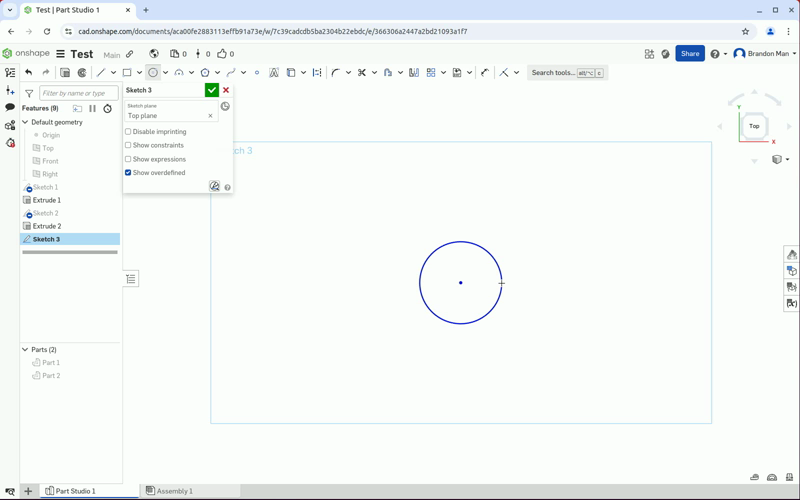
mouse_move(460, 282)
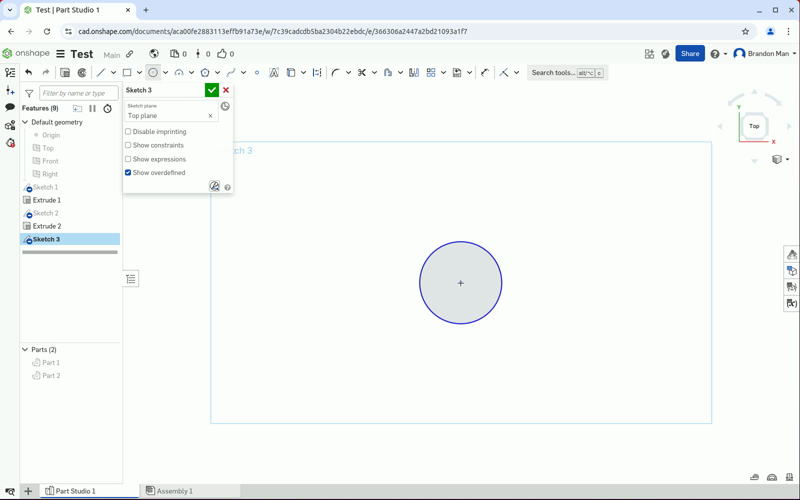
click(460, 282)
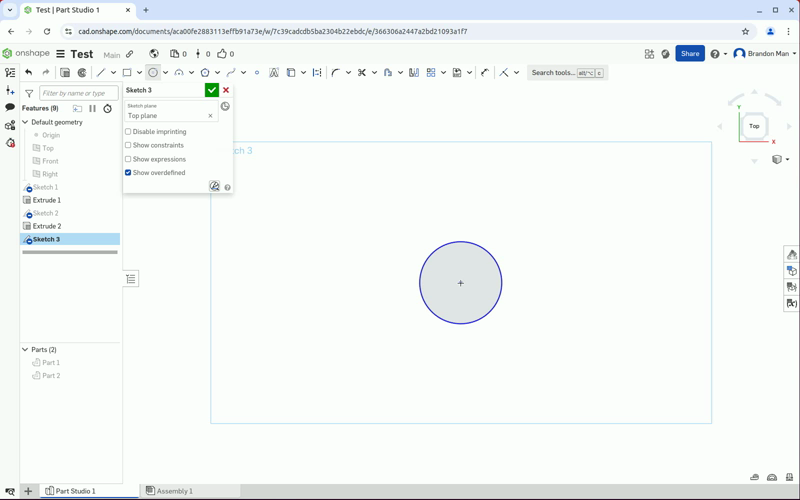
key_up(shift)
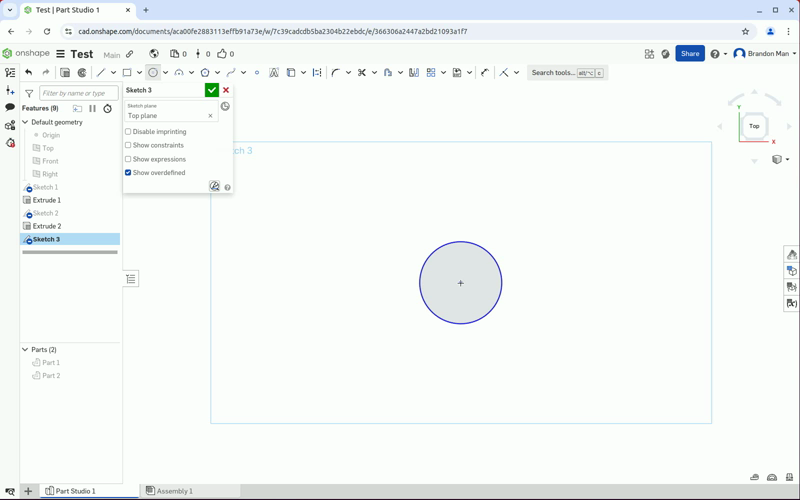
mouse_move(484, 282)
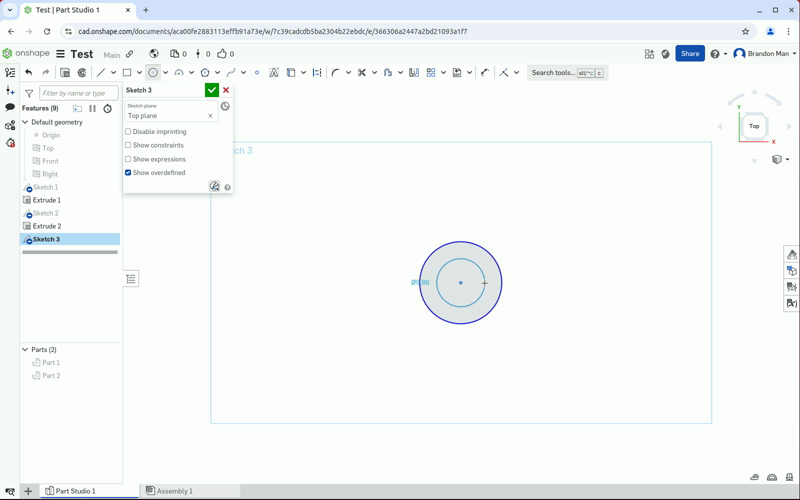
click(484, 282)
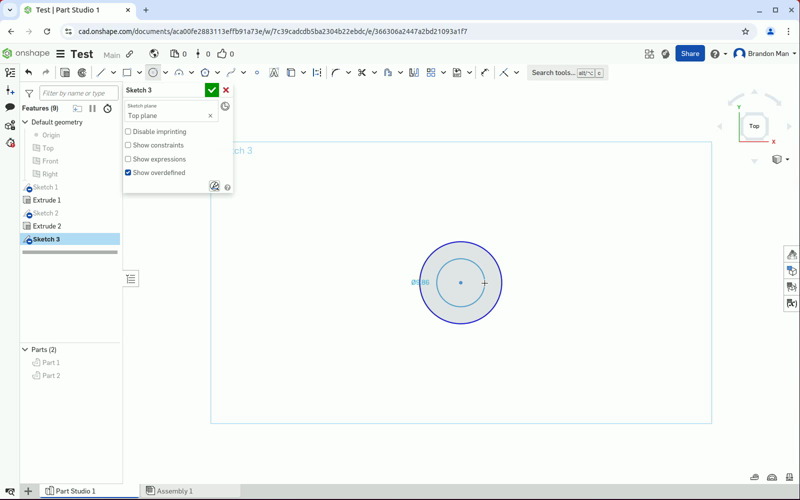
key(esc)
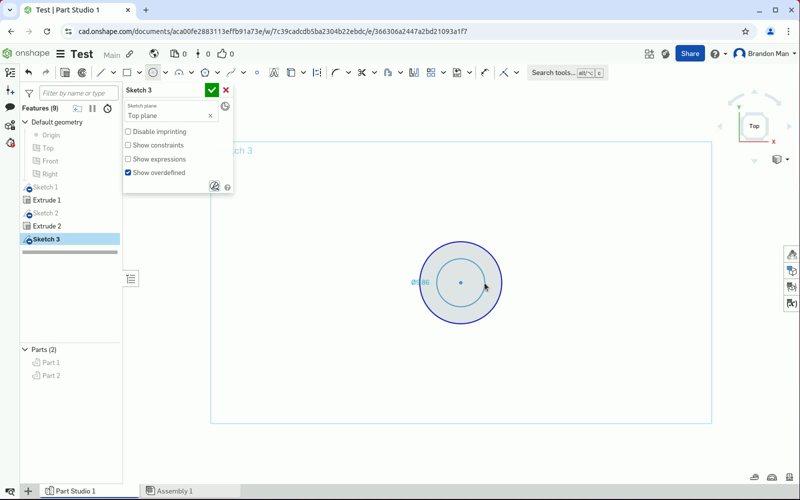
mouse_move(439, 300)
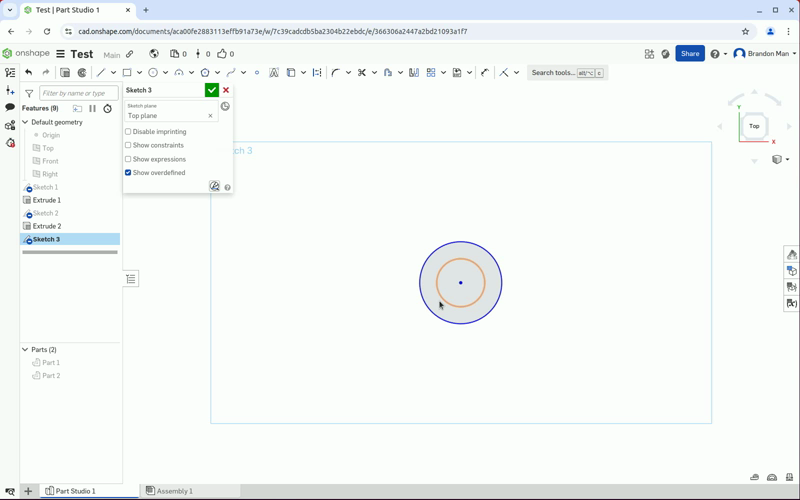
click(439, 300)
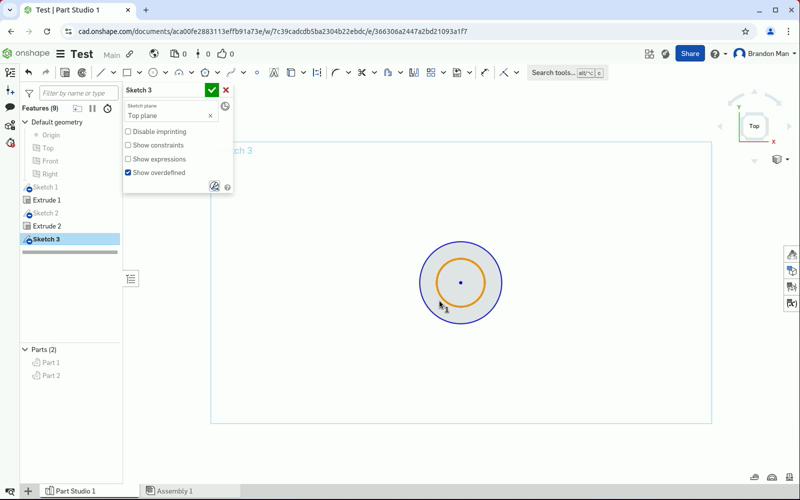
mouse_move(73, 352)
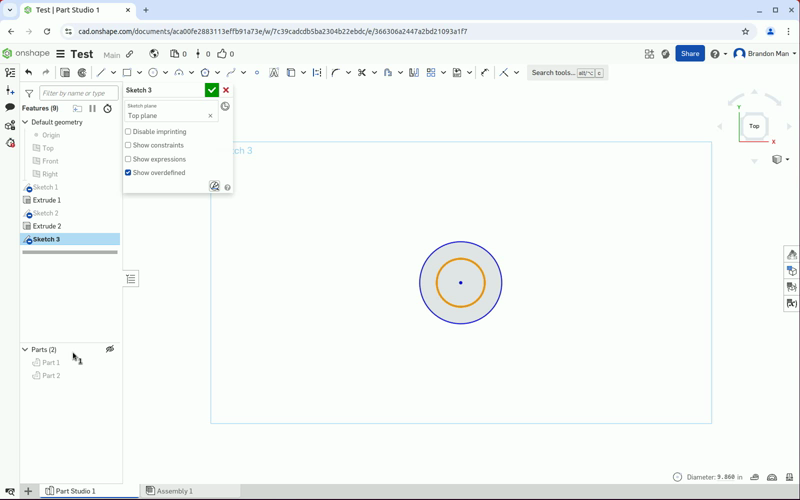
key(shift+y)
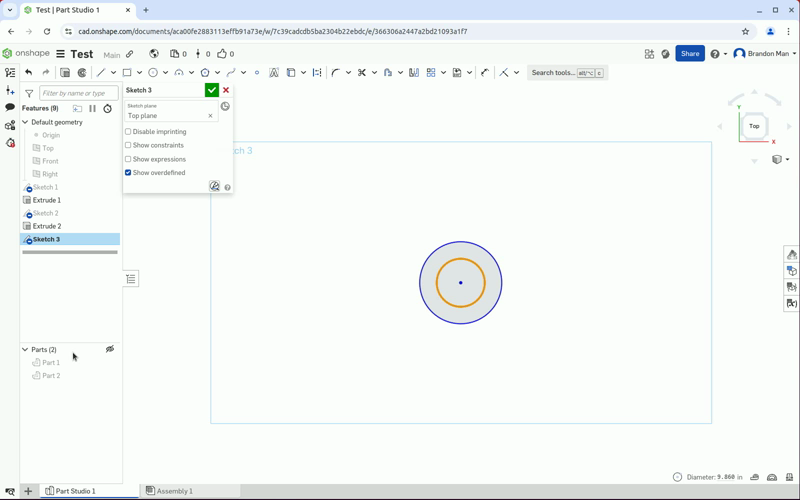
key(shift+e)
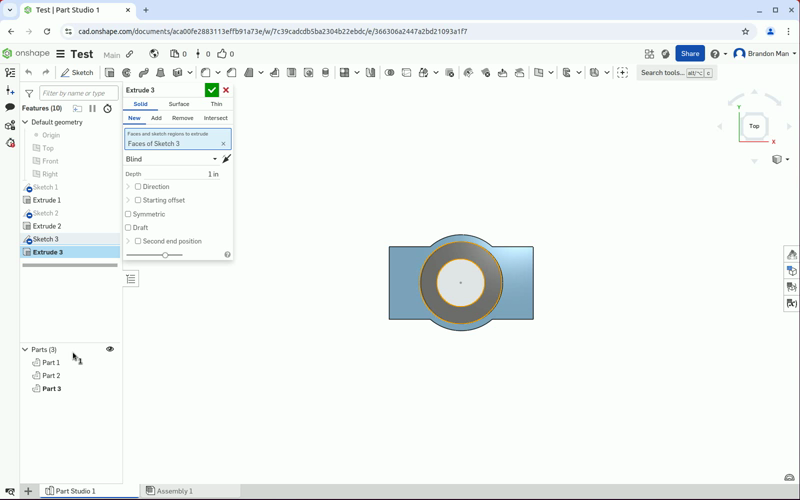
mouse_move(143, 106)
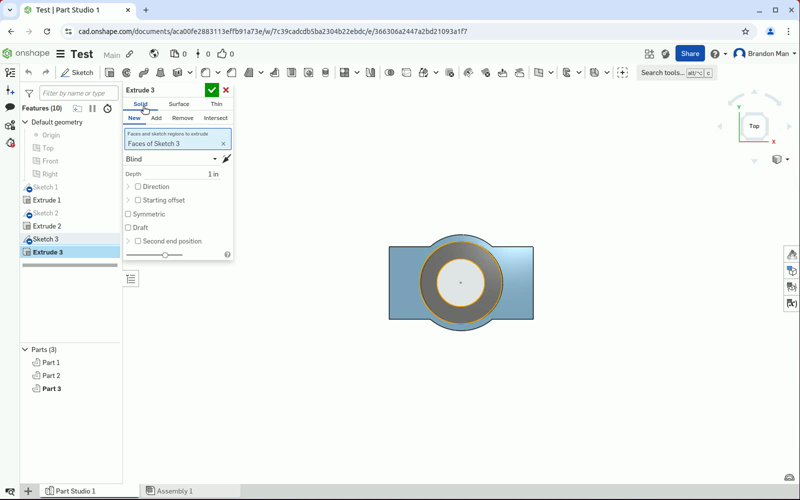
click(143, 106)
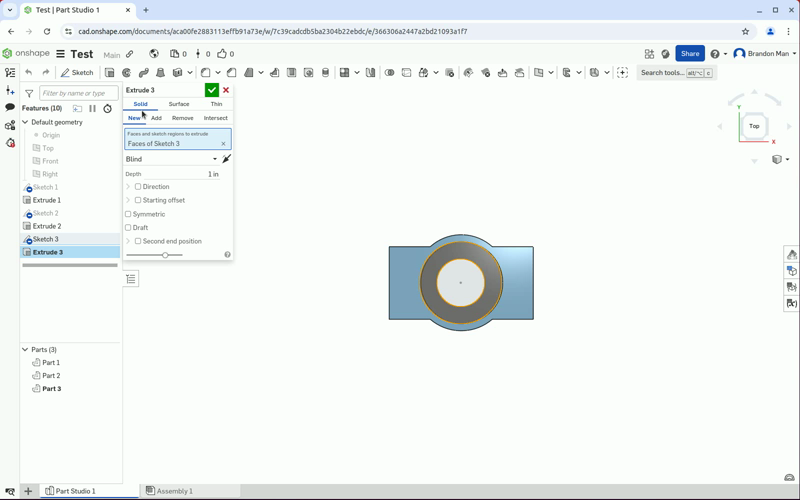
mouse_move(137, 120)
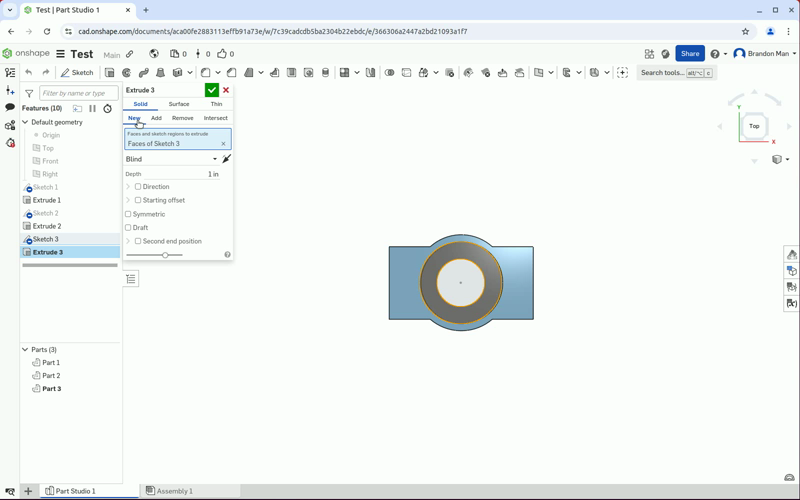
click(137, 120)
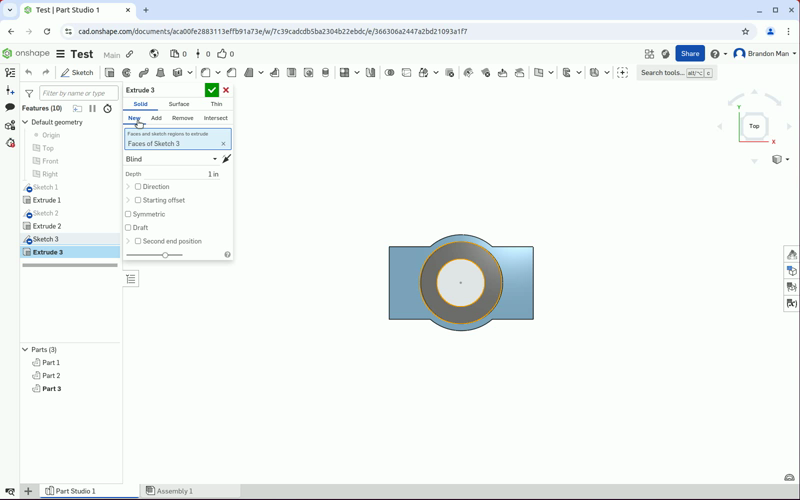
key(tab, 4)
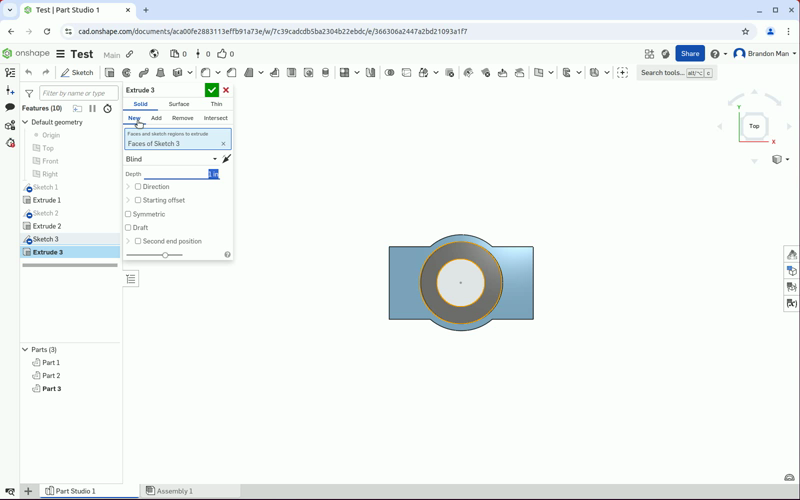
text(-1.444)
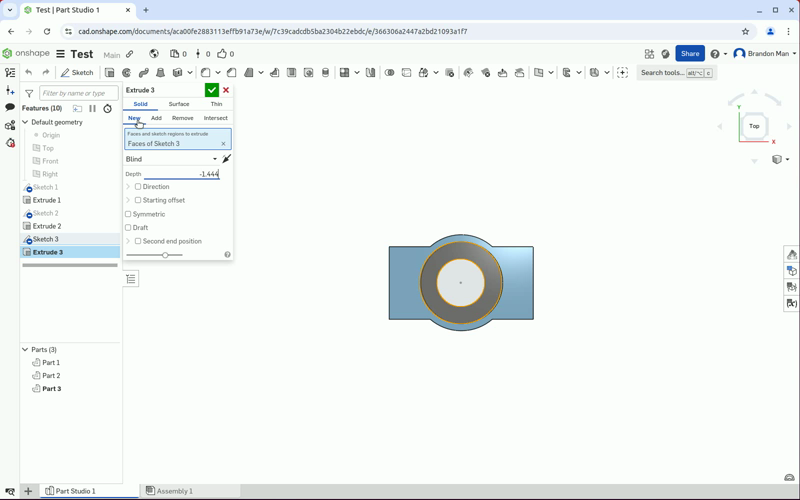
key(enter)
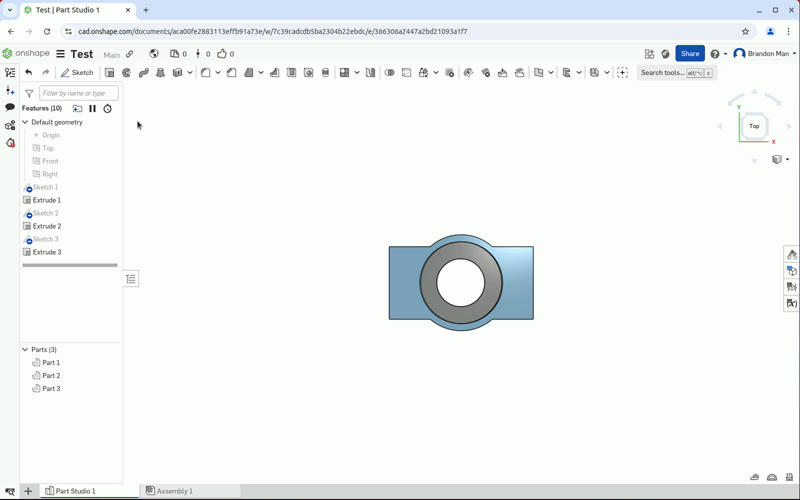
key(shift+h)
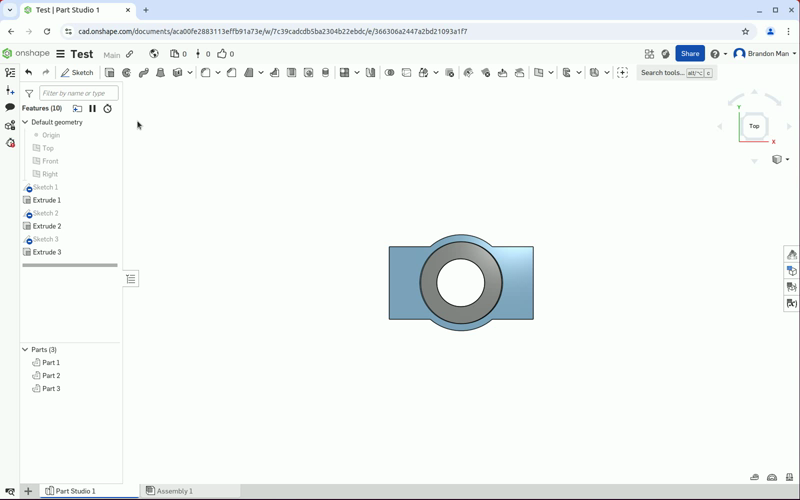
key(shift+h)
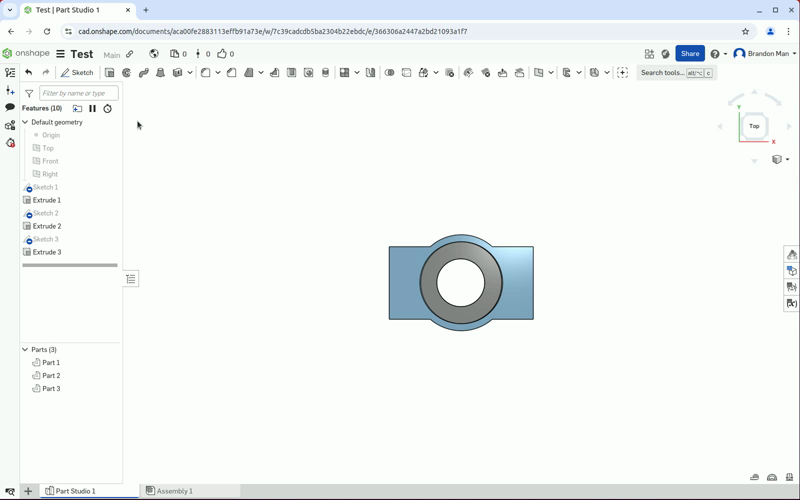
mouse_move(73, 189)
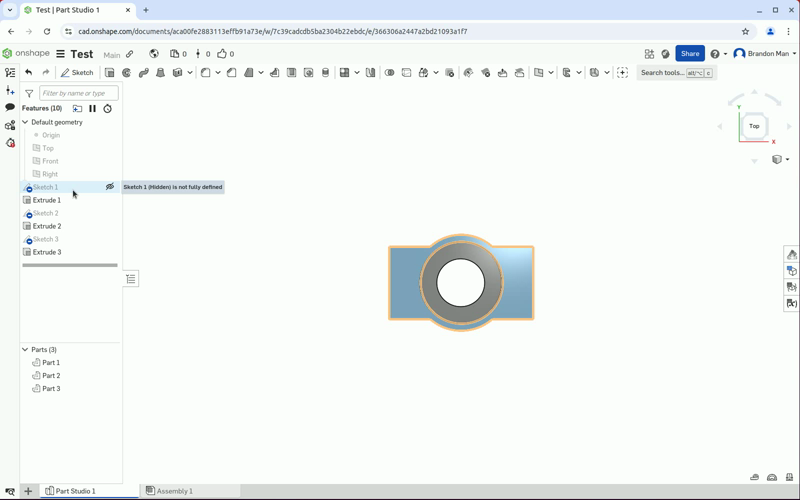
click(73, 189)
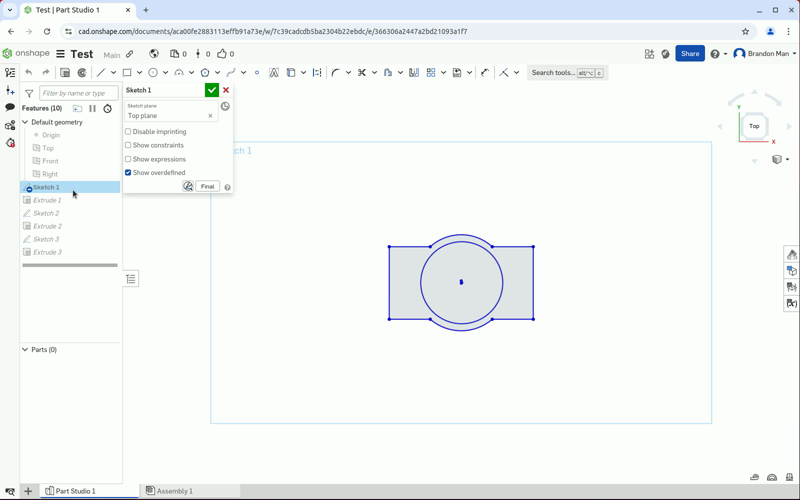
mouse_move(229, 92)
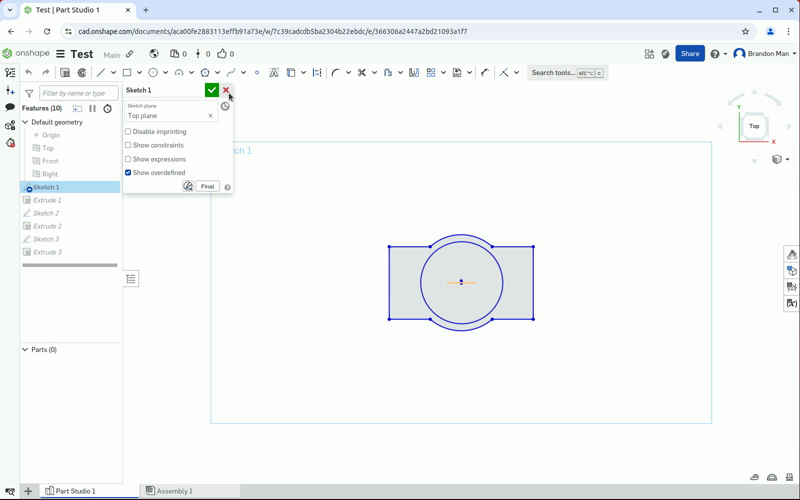
click(229, 92)
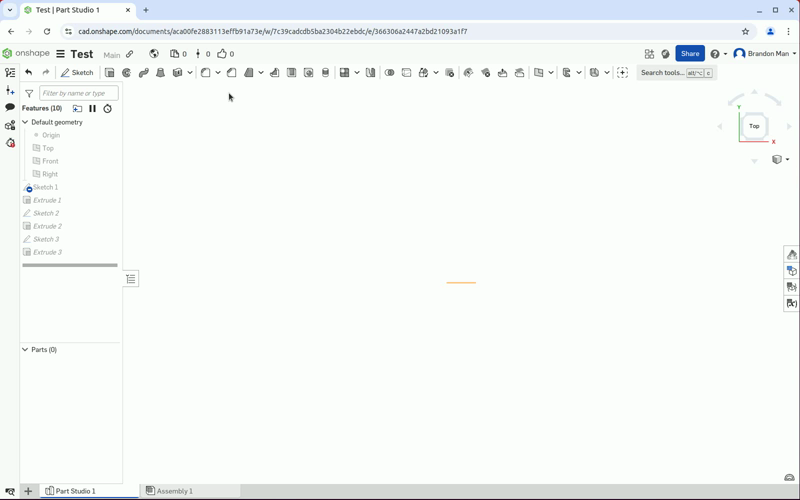
mouse_move(73, 352)
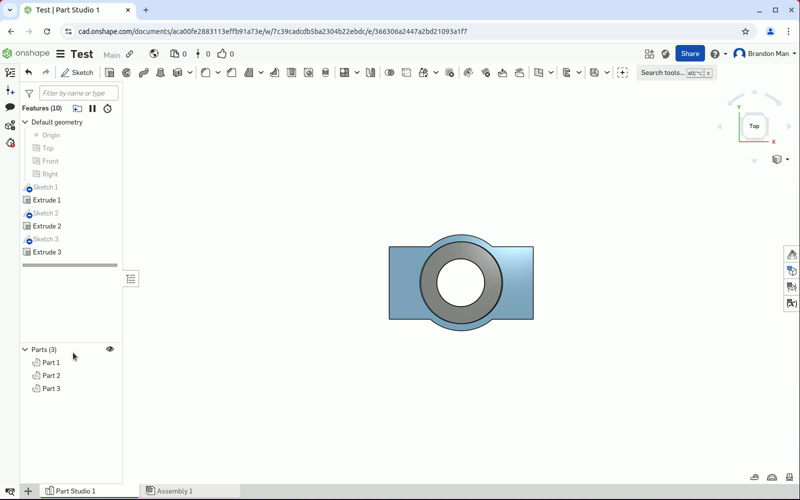
key(y)
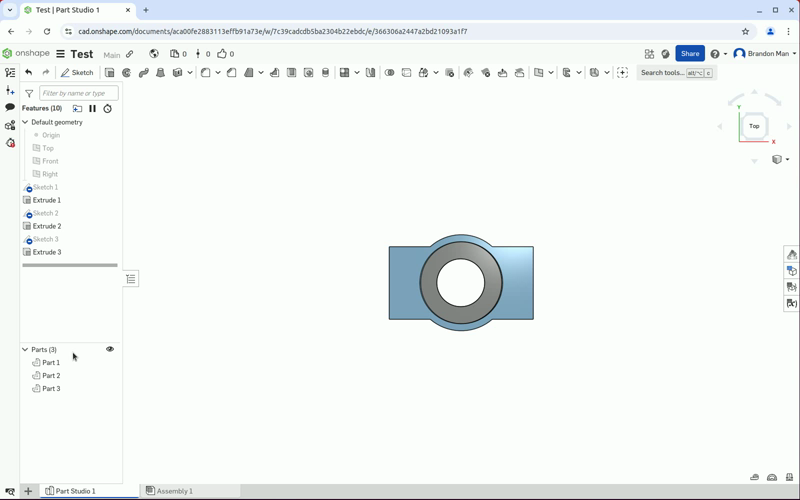
key(shift+p)
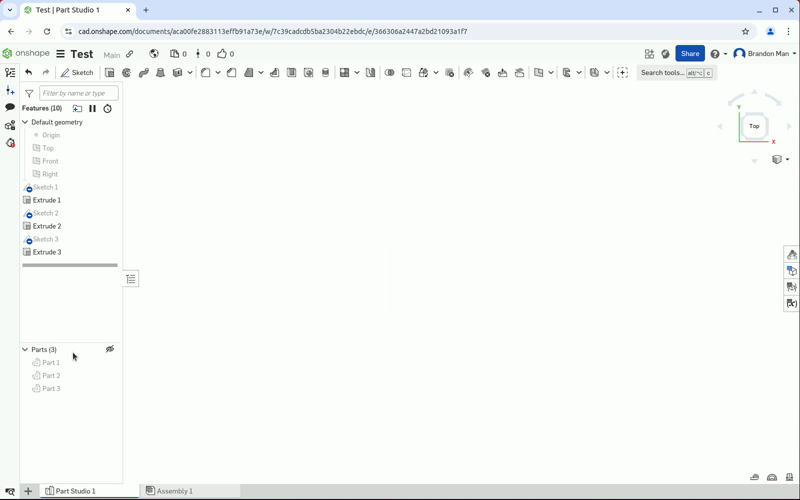
key(space)
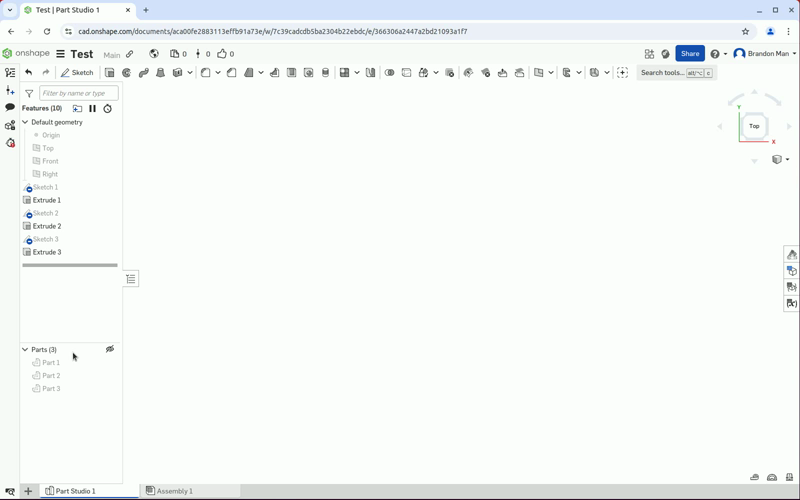
key_down(shift)
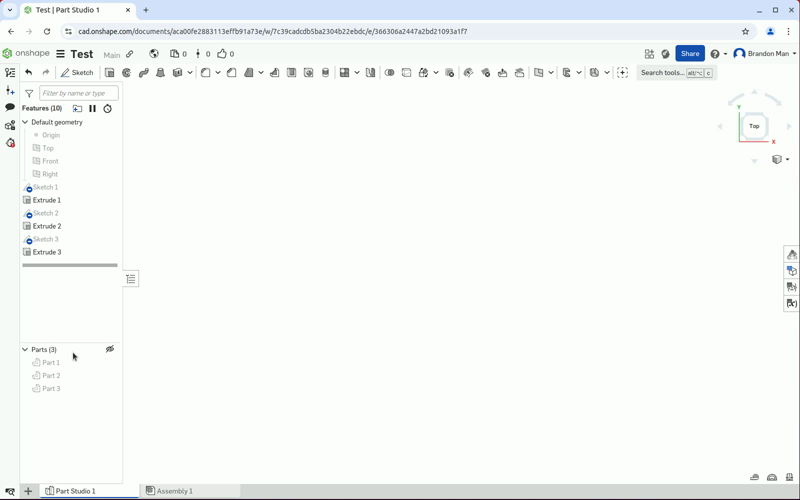
key(up)
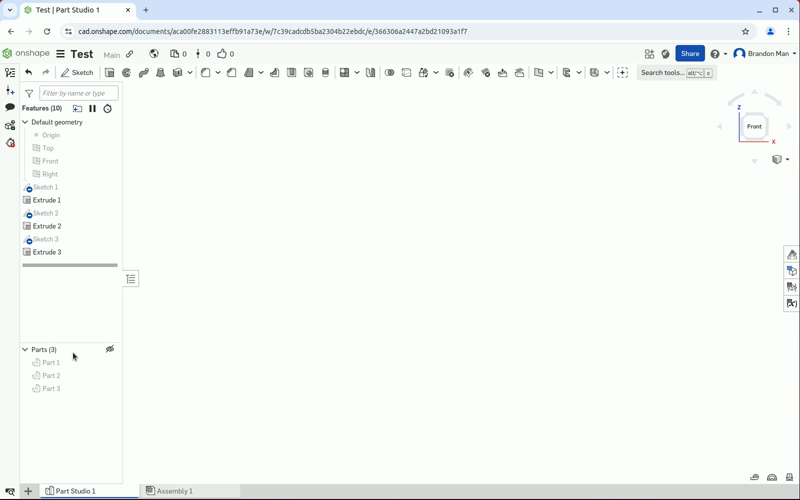
key_up(shift)
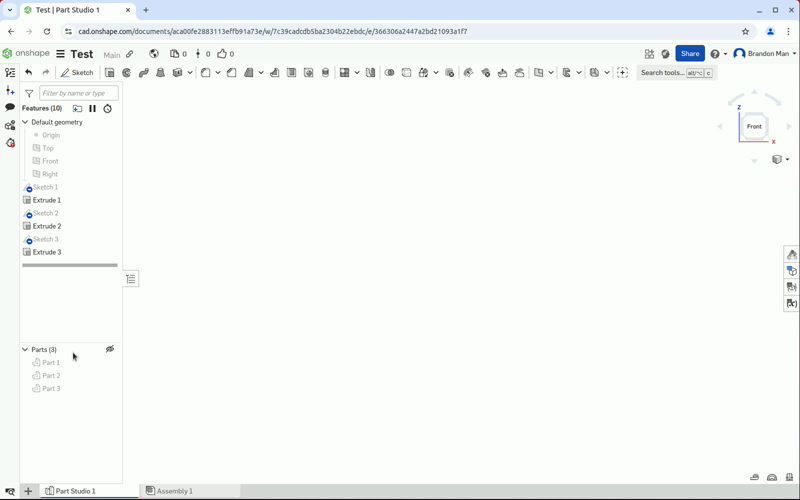
key(space)
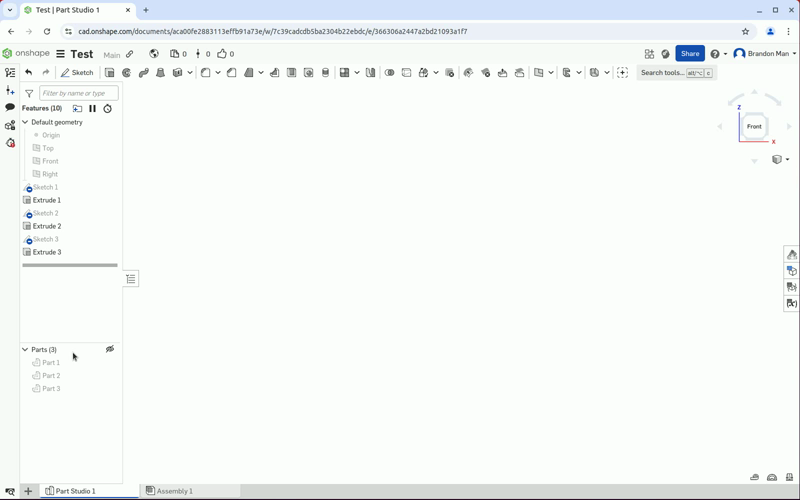
key_down(shift)
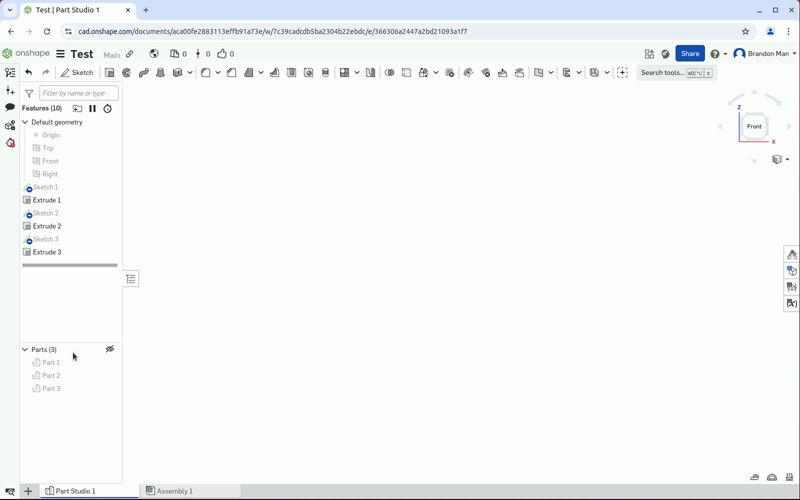
key(left)
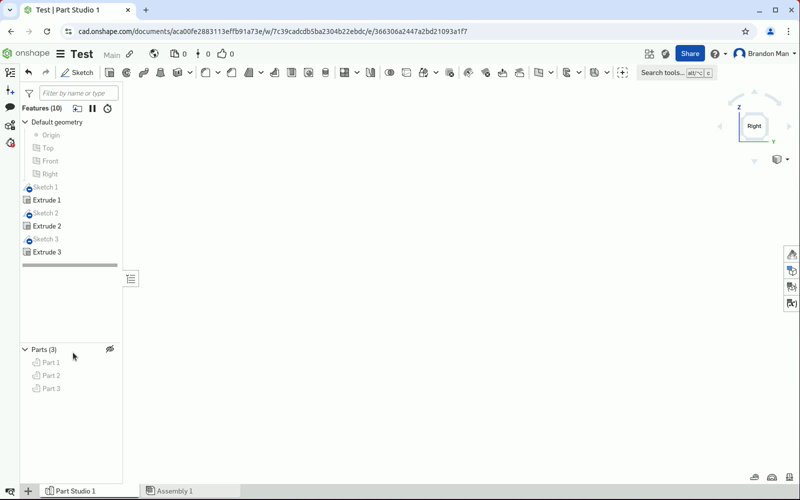
key_up(shift)
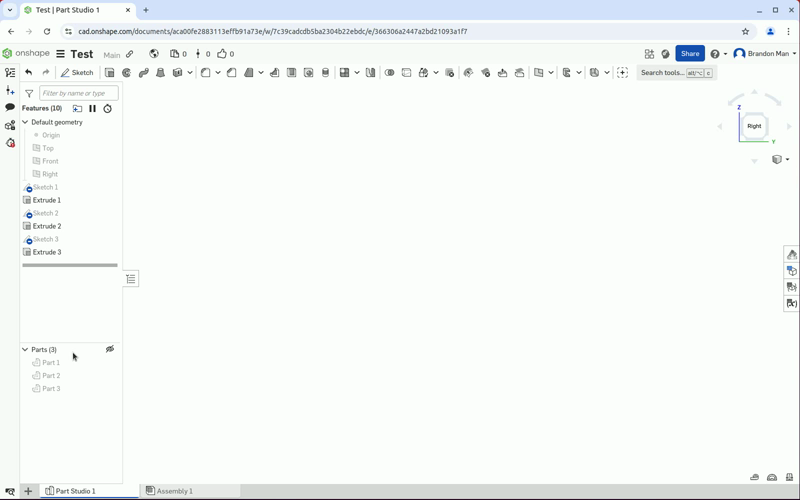
mouse_move(73, 352)
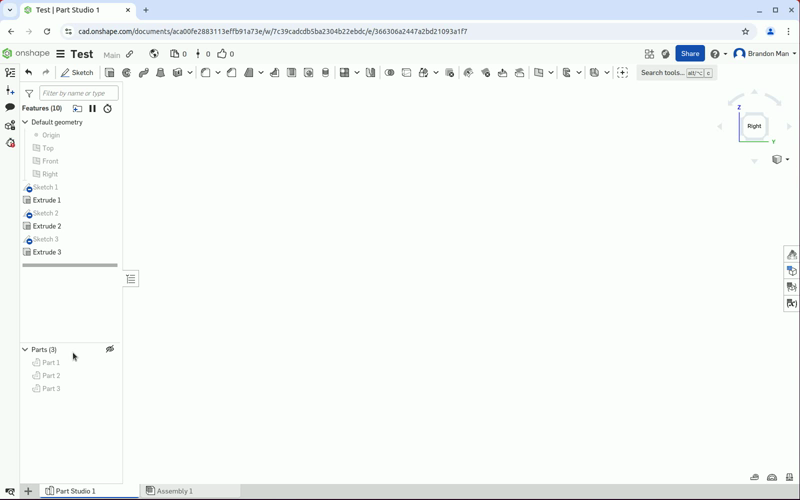
key(shift+y)
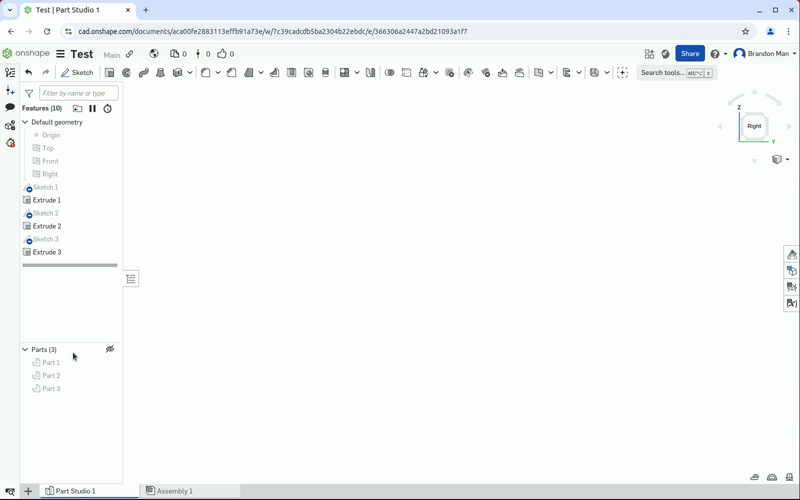
key(shift+s)
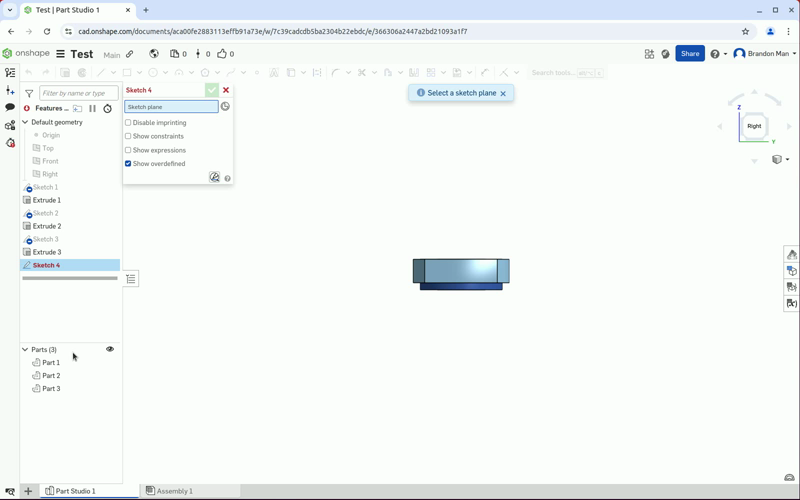
mouse_move(73, 176)
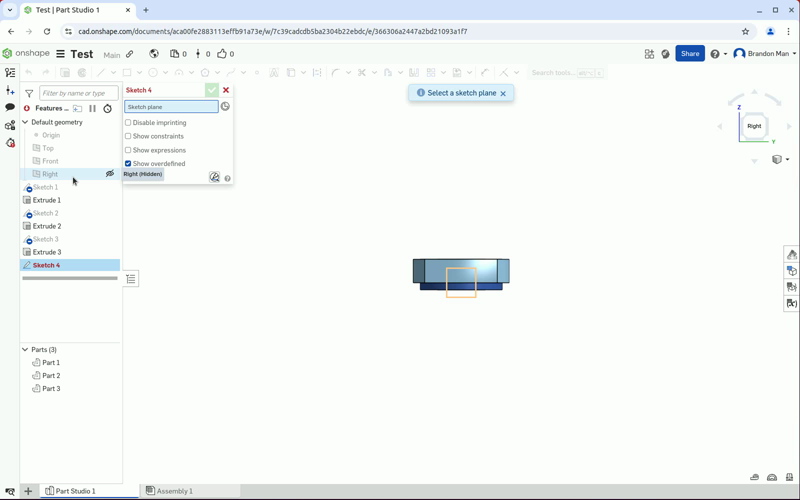
click(73, 176)
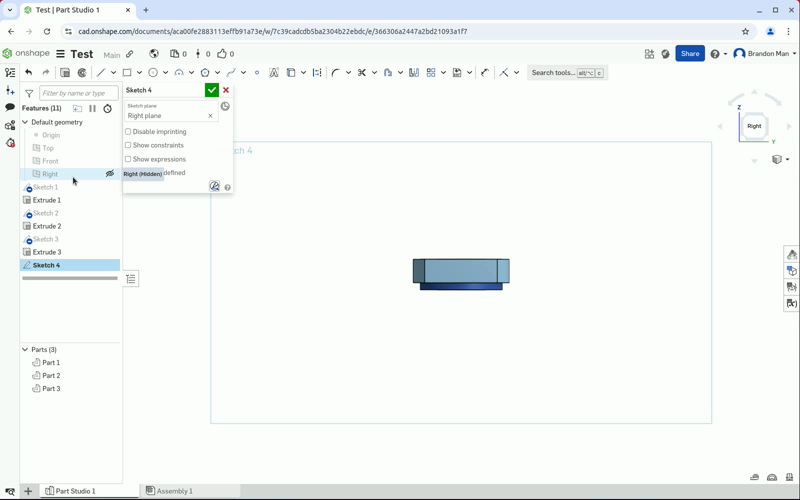
mouse_move(73, 352)
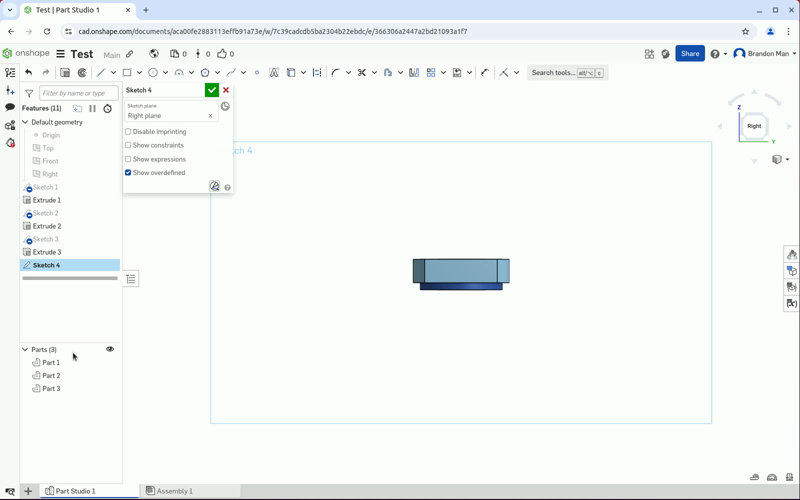
key(y)
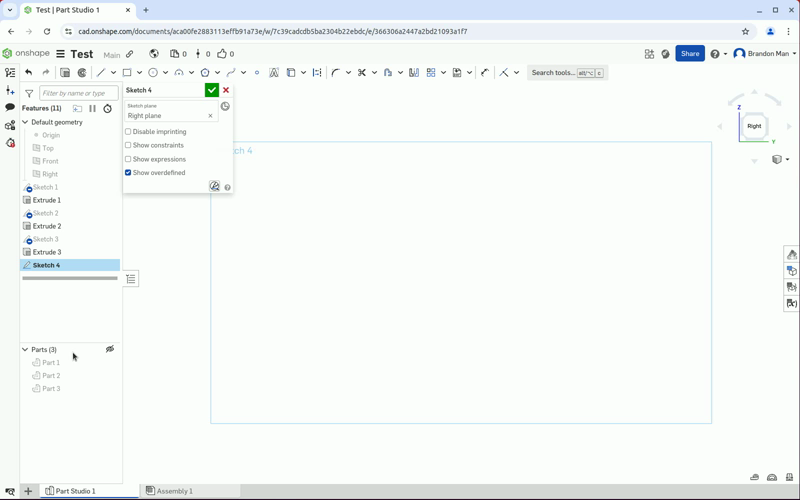
key(l)
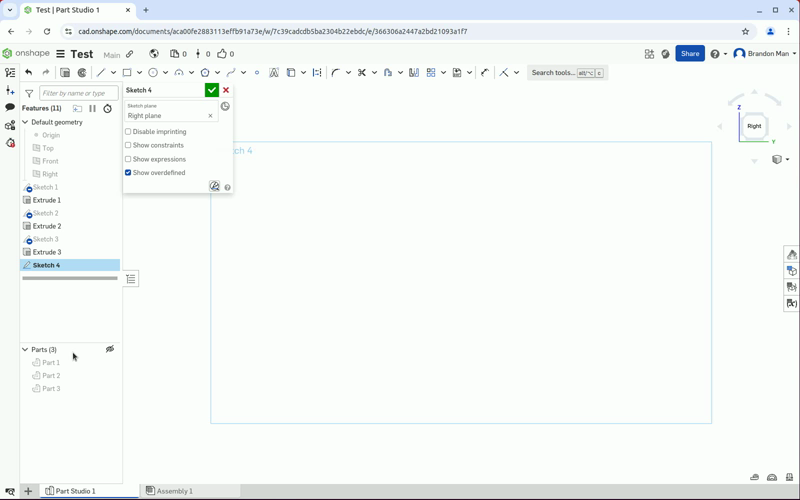
key_down(shift)
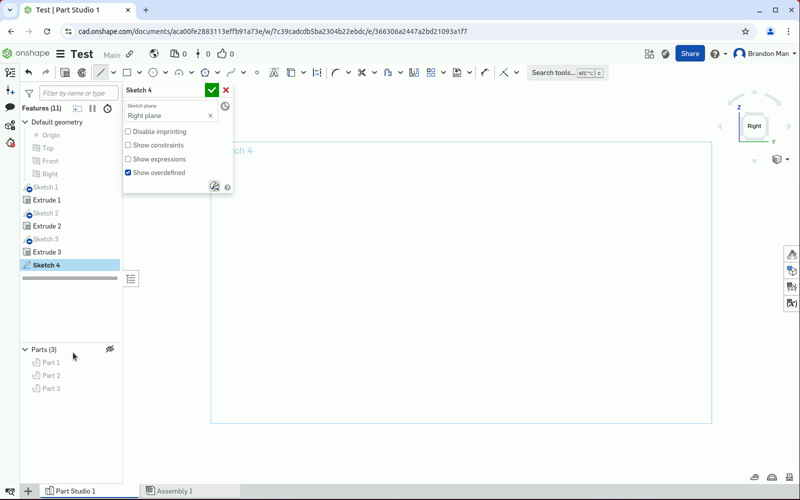
mouse_move(424, 259)
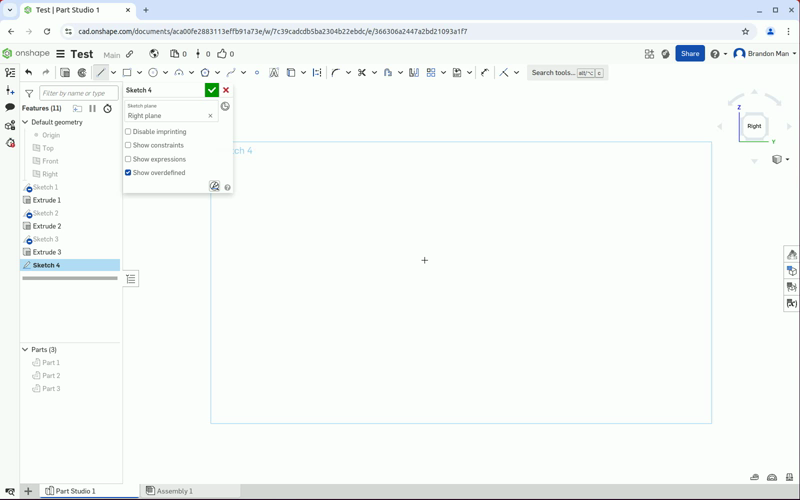
click(424, 259)
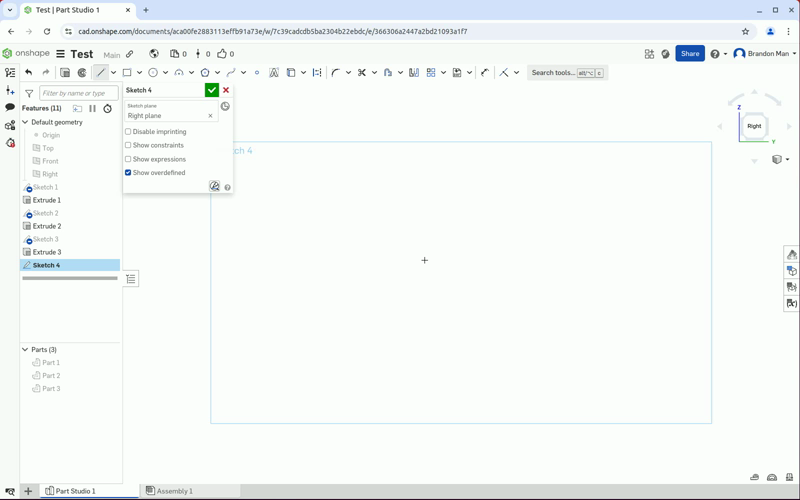
key_up(shift)
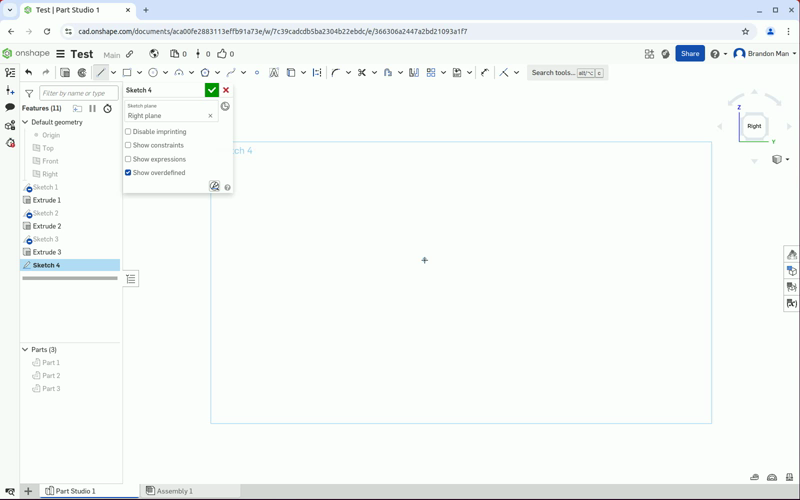
key_down(shift)
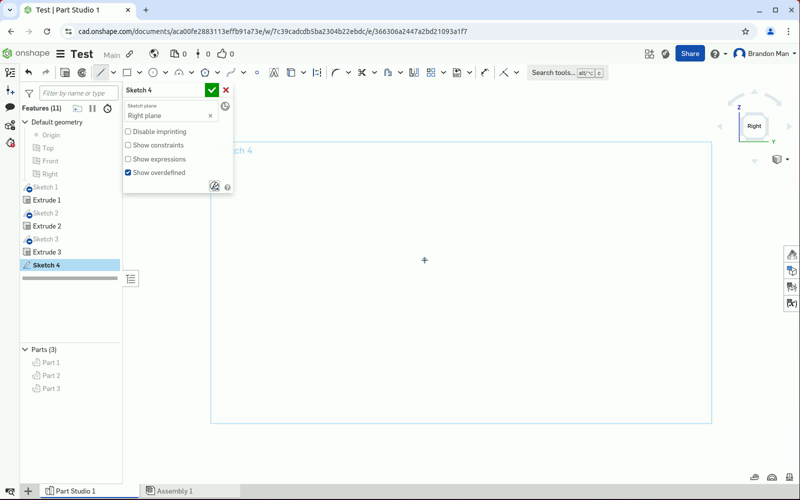
mouse_move(496, 259)
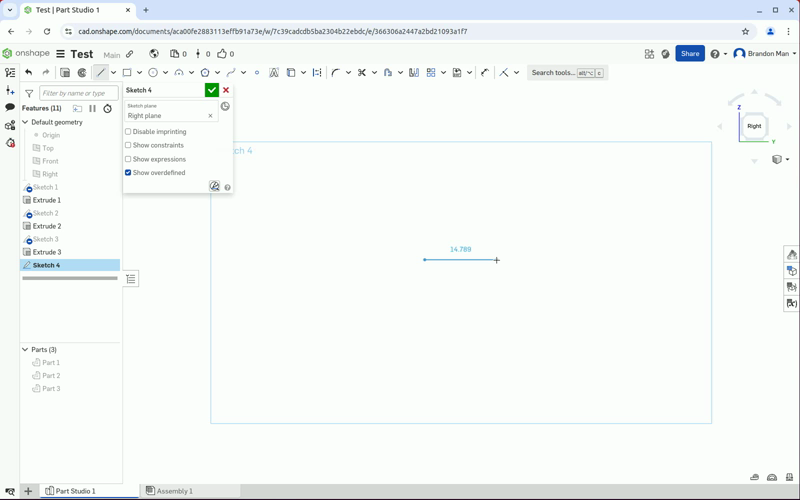
click(496, 259)
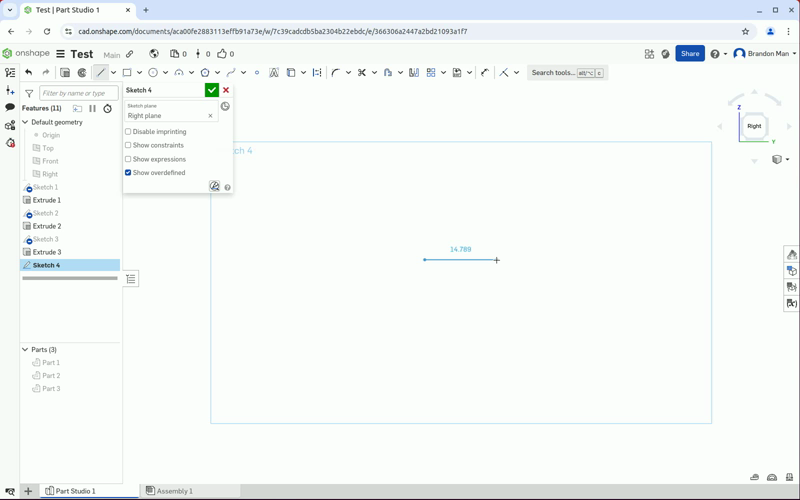
key_up(shift)
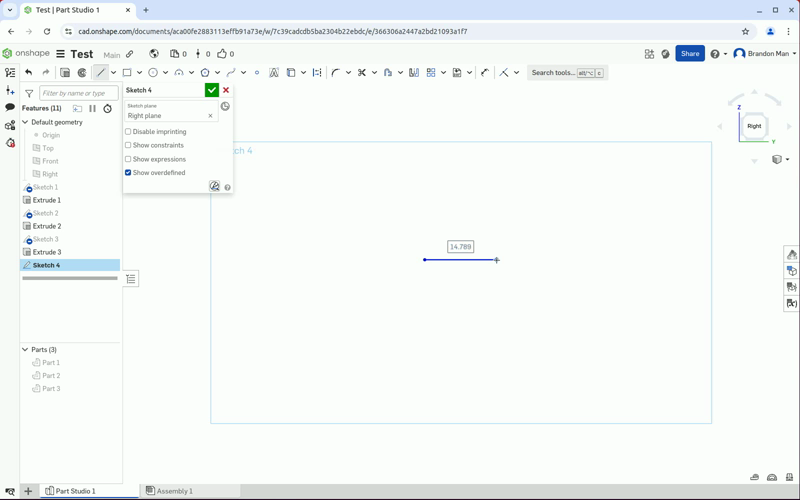
key_down(shift)
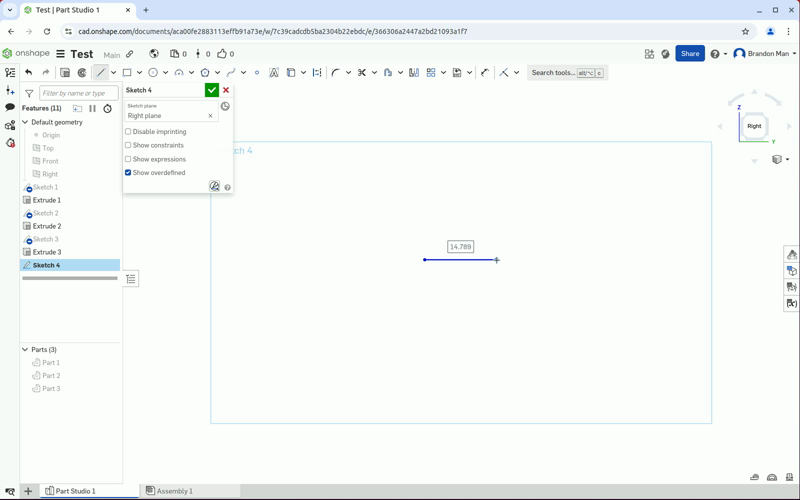
mouse_move(526, 259)
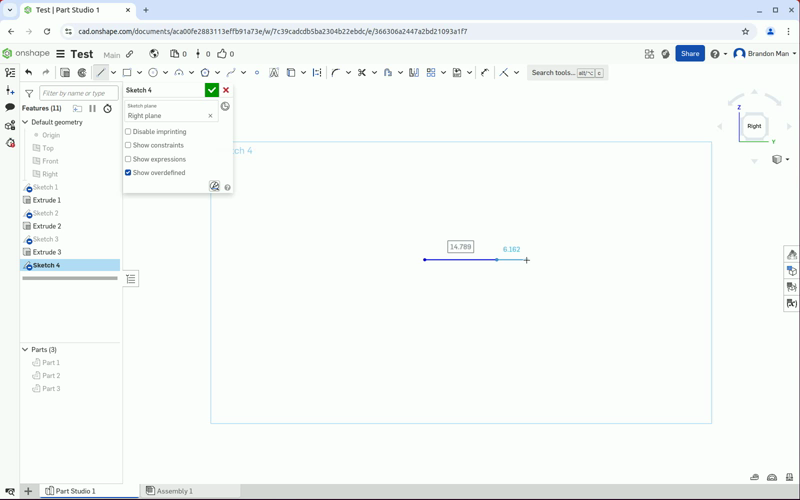
mouse_move(496, 207)
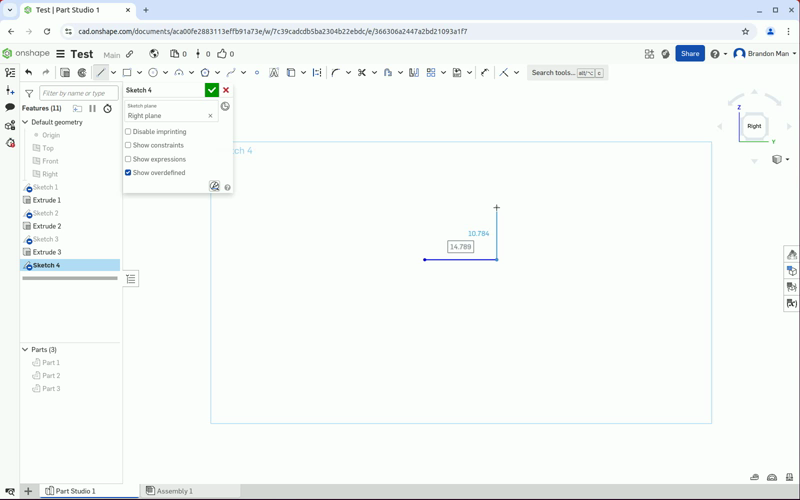
click(496, 207)
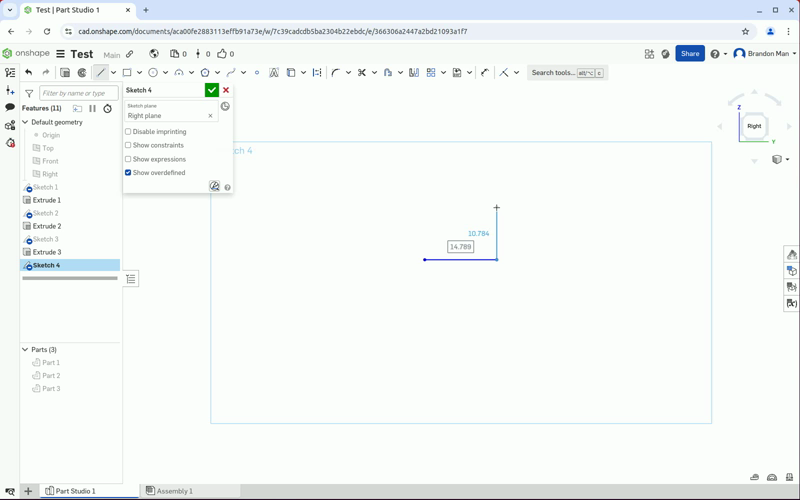
key_up(shift)
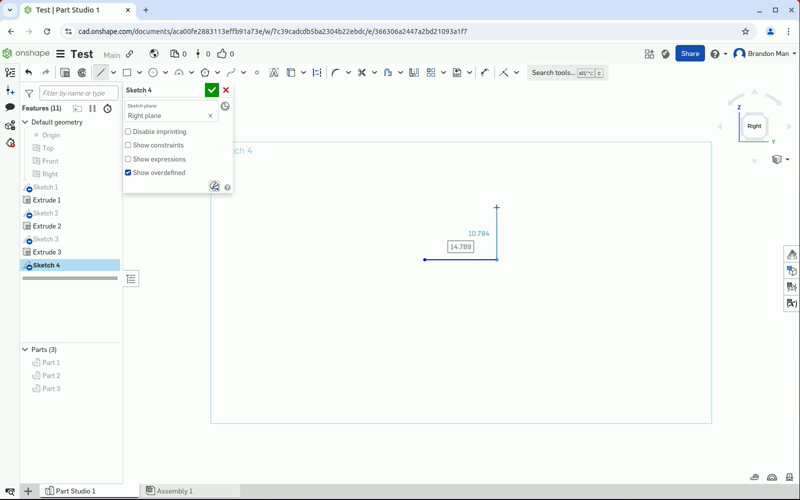
key(esc)
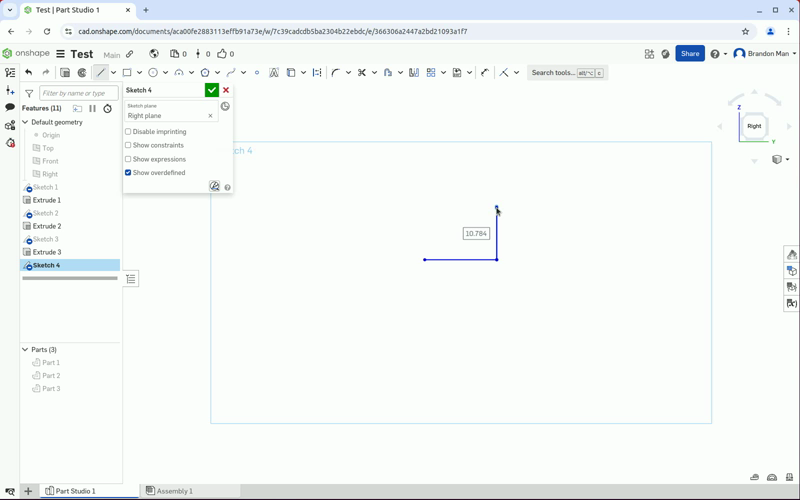
key(a)
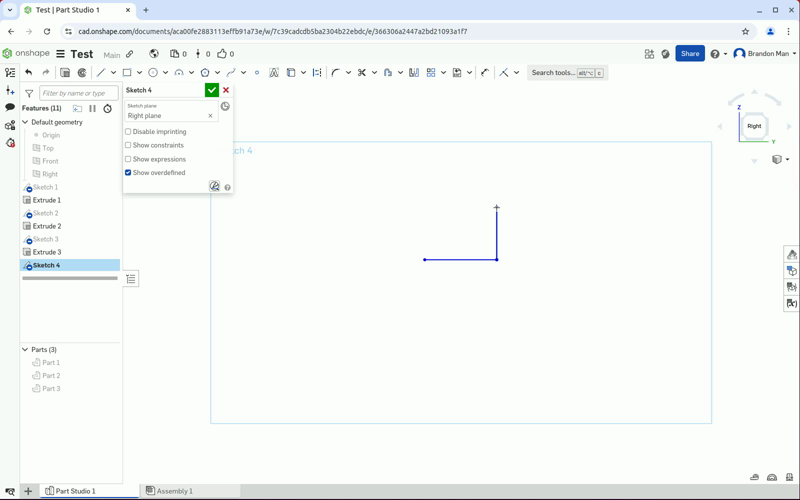
mouse_move(496, 207)
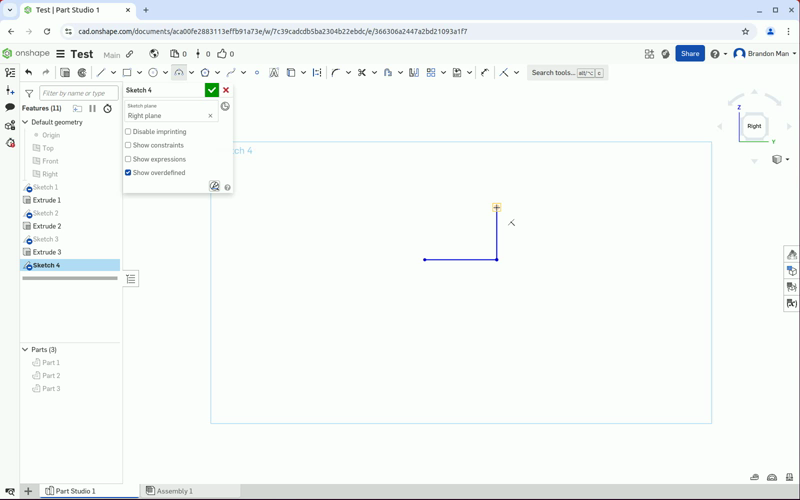
click(496, 207)
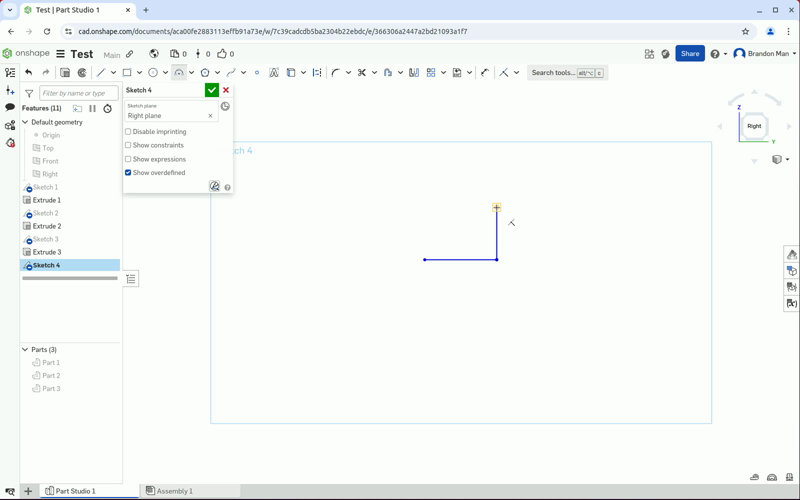
key_down(shift)
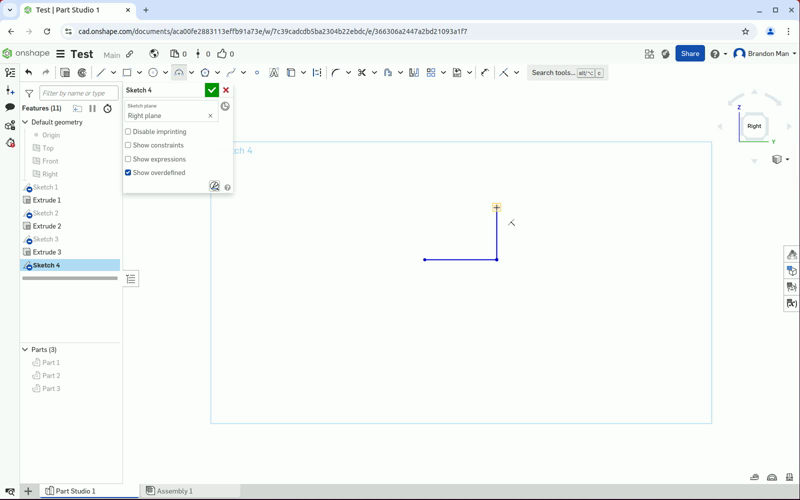
mouse_move(424, 207)
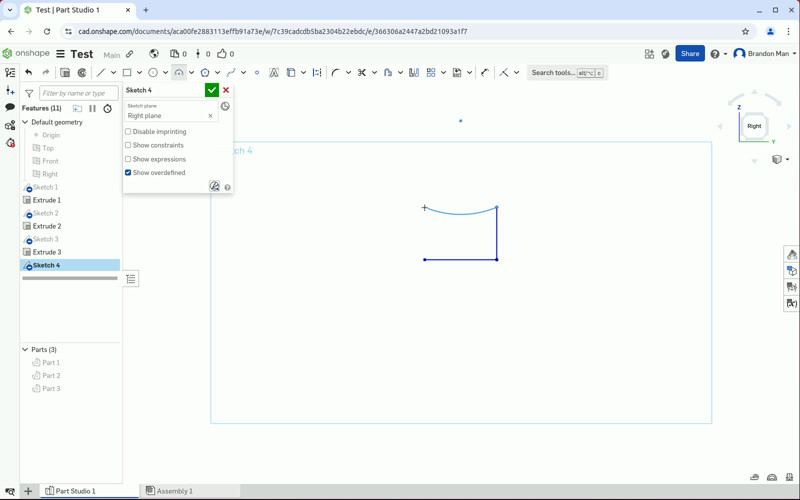
click(424, 207)
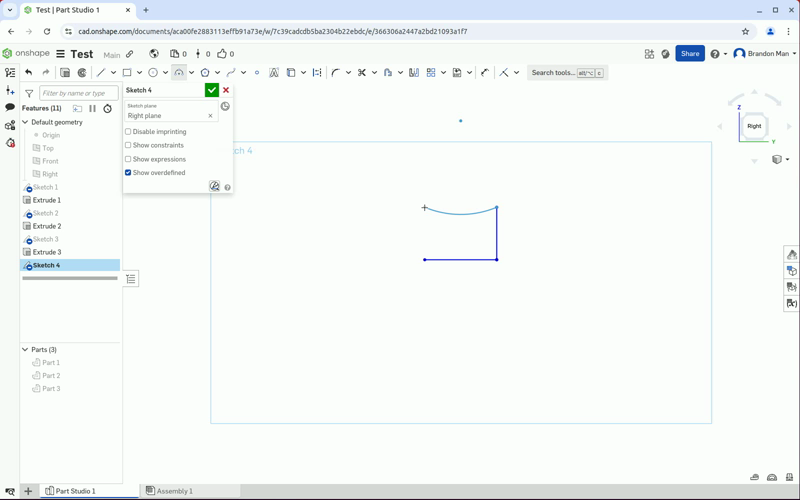
mouse_move(460, 170)
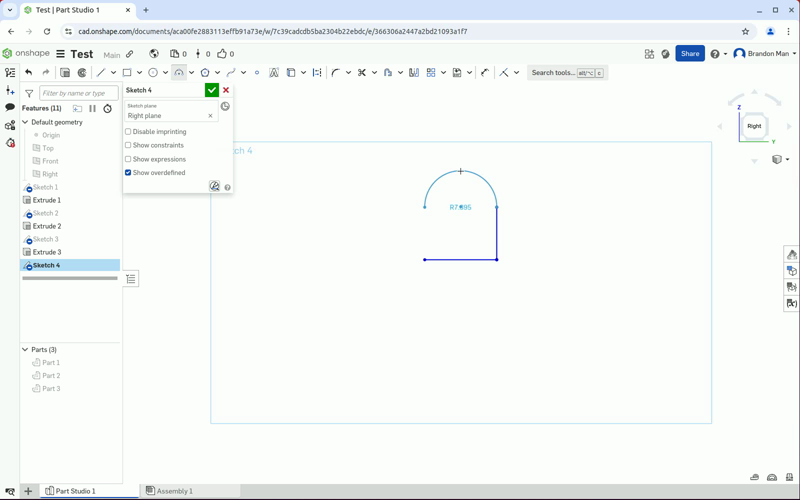
click(460, 170)
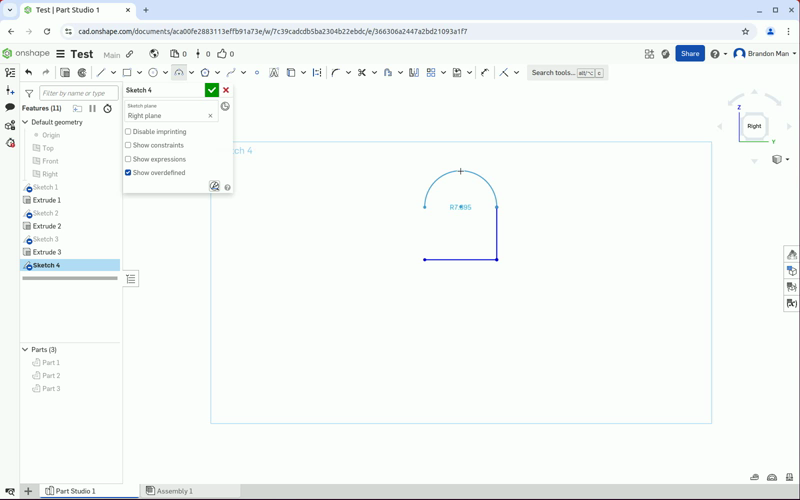
key_up(shift)
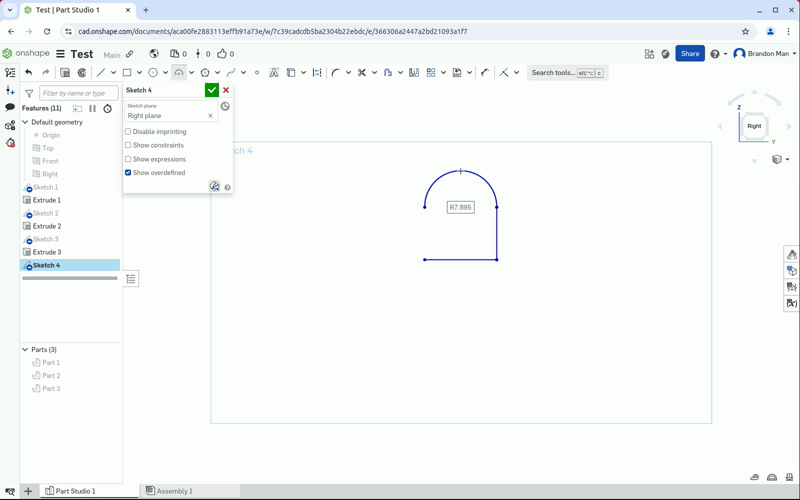
key(esc)
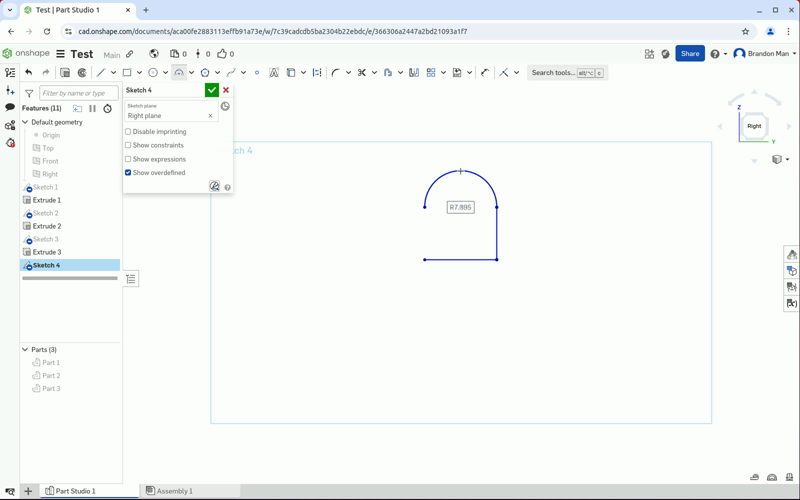
key(l)
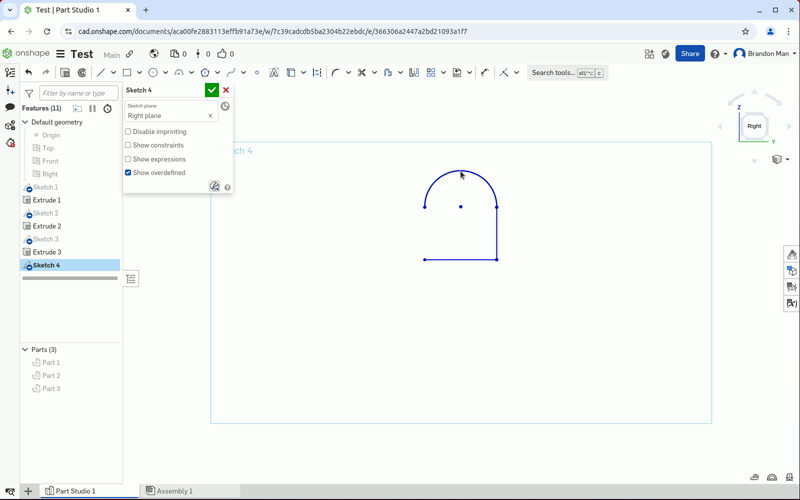
mouse_move(424, 207)
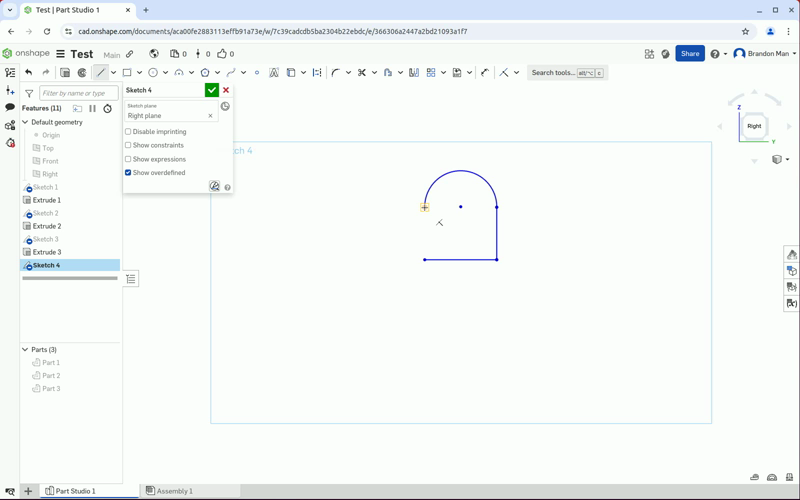
click(424, 207)
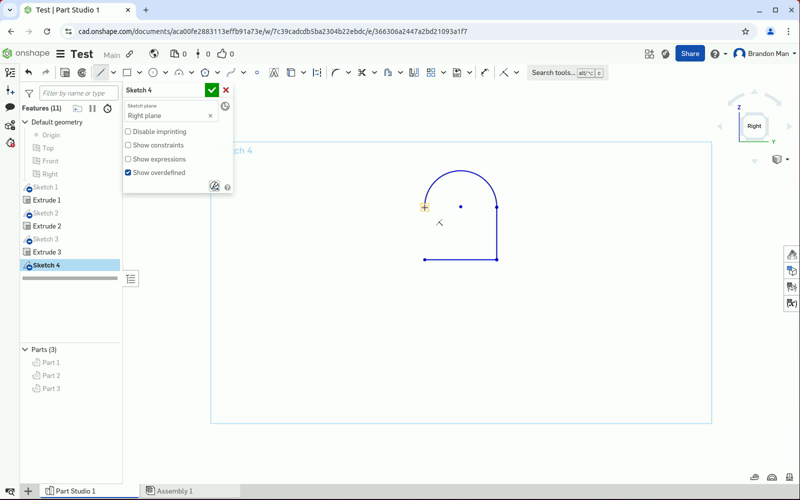
mouse_move(454, 207)
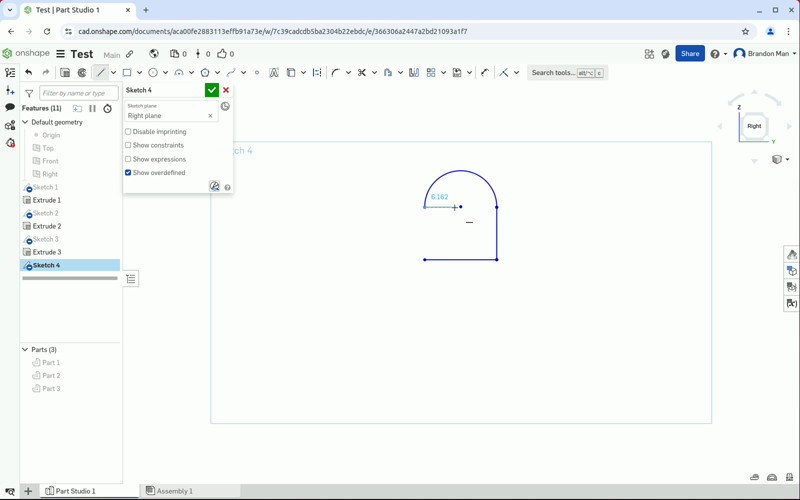
key_down(shift)
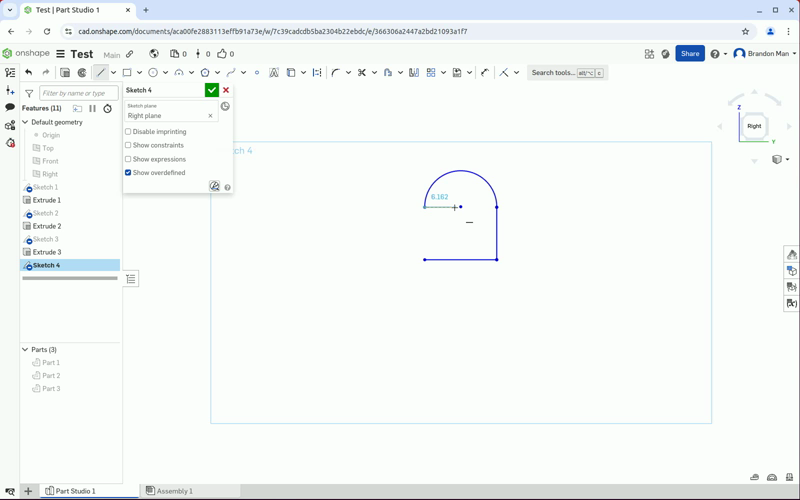
mouse_move(424, 259)
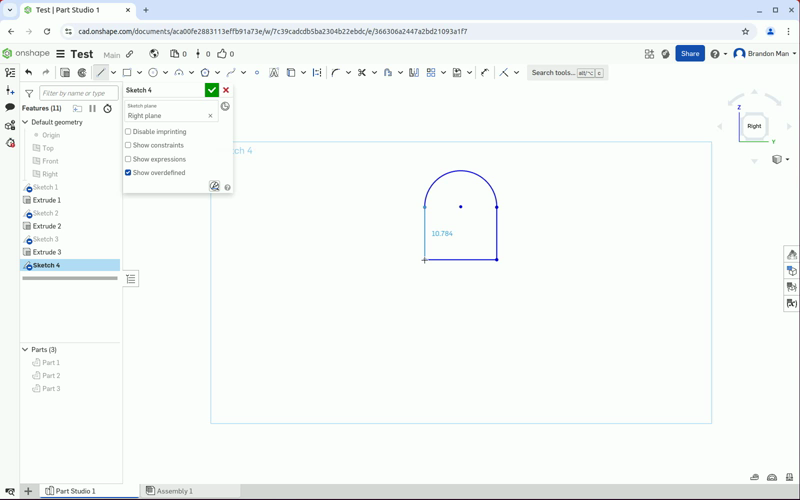
key_up(shift)
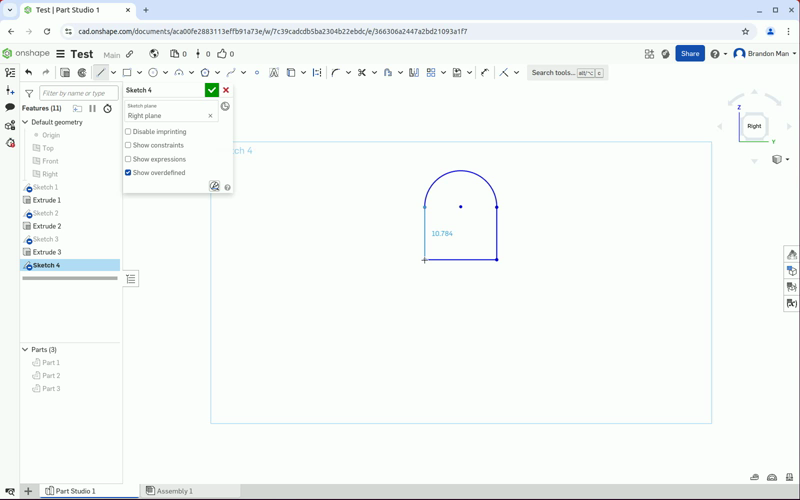
click(424, 259)
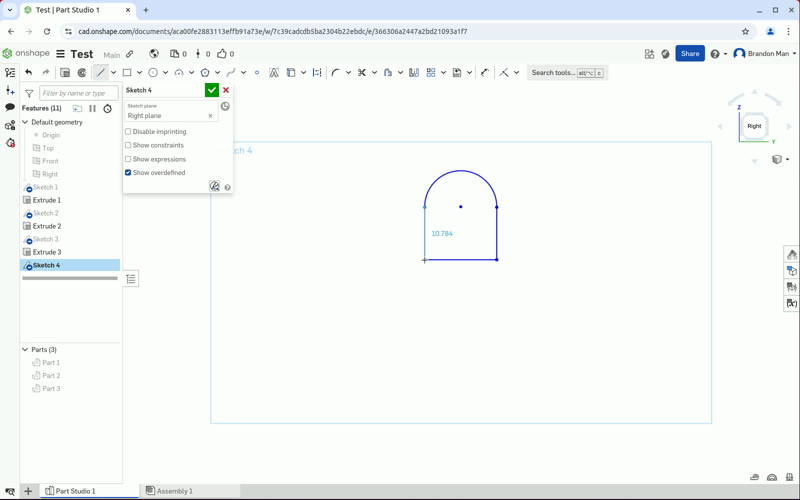
key(esc)
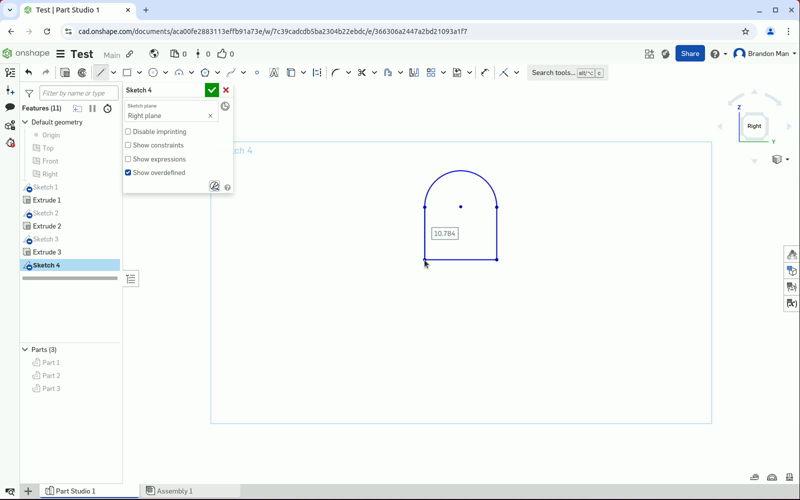
key(c)
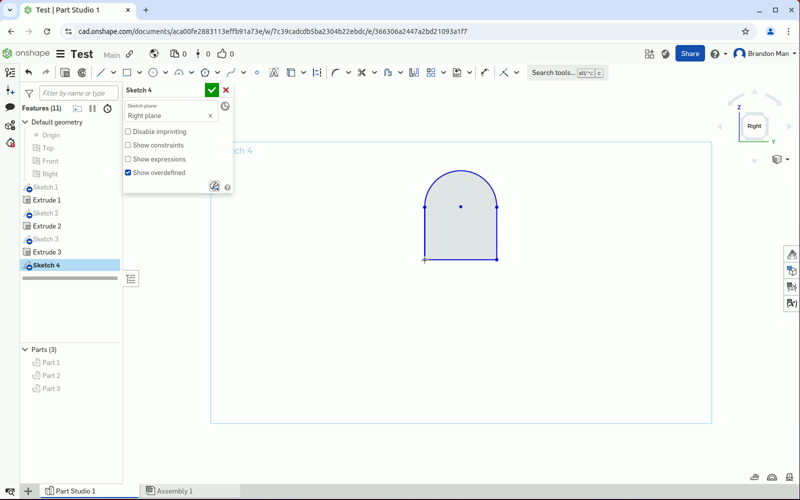
key_down(shift)
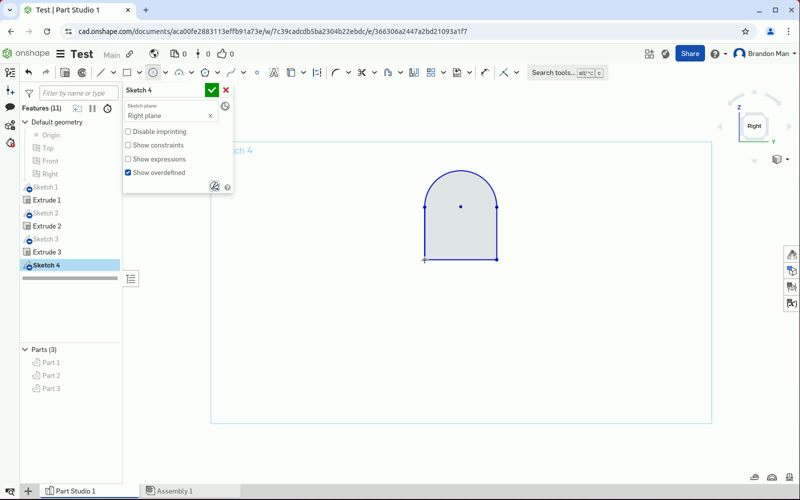
mouse_move(461, 207)
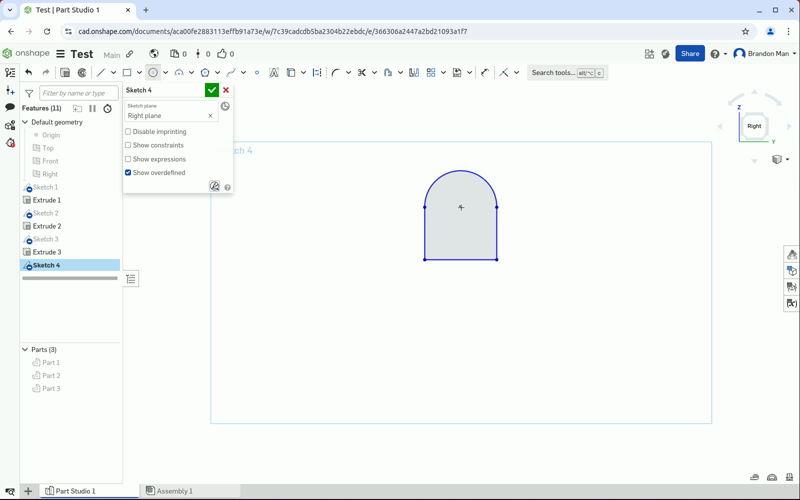
click(461, 207)
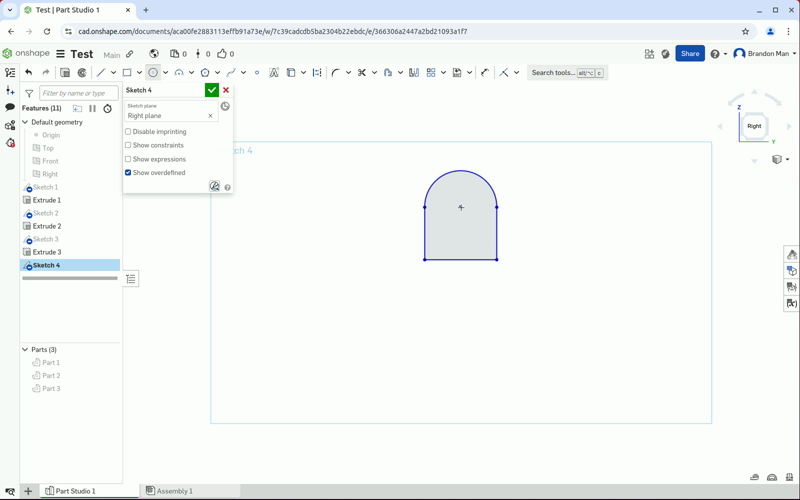
key_up(shift)
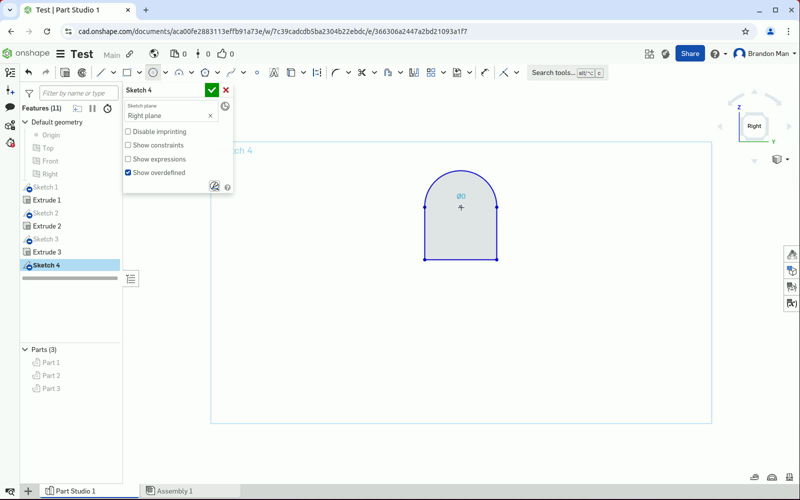
mouse_move(479, 207)
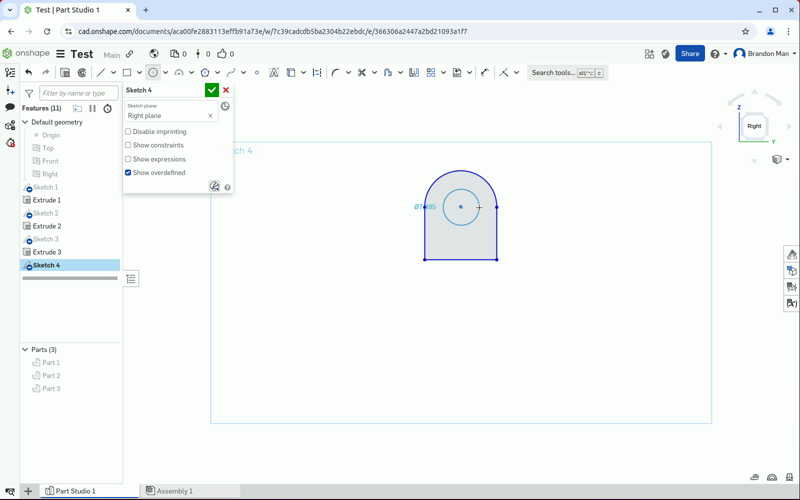
click(479, 207)
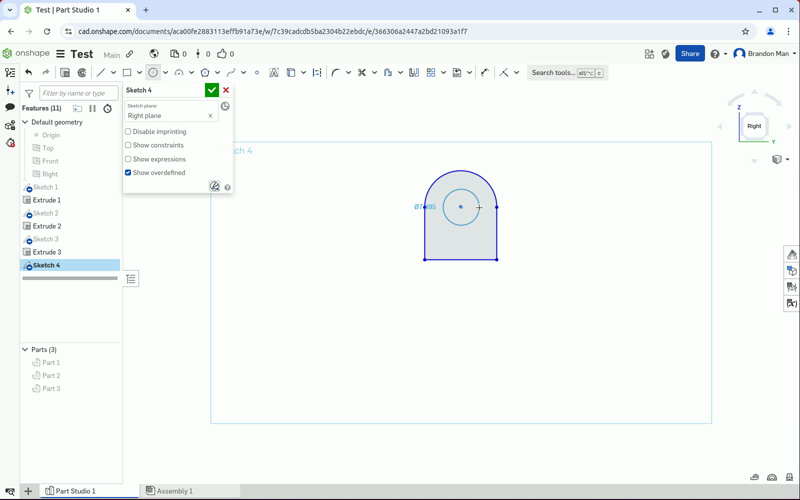
key(esc)
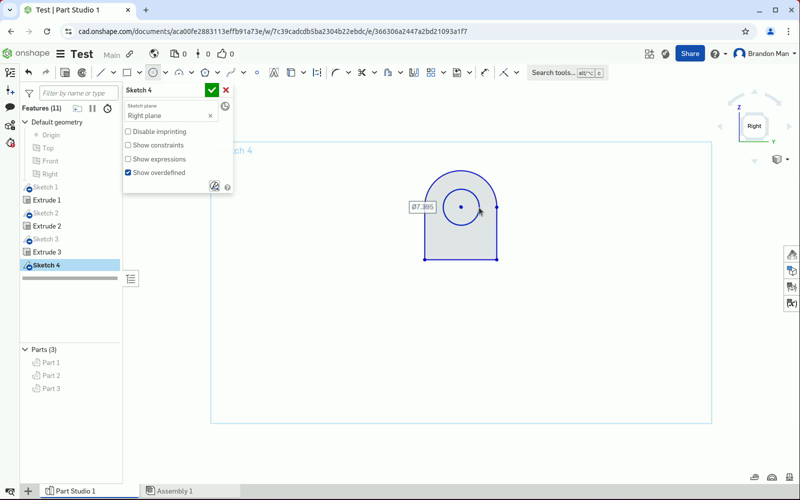
mouse_move(459, 244)
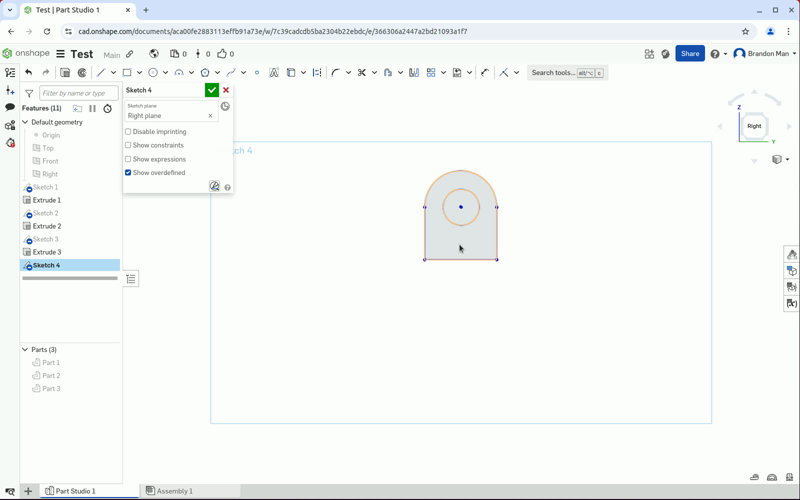
click(459, 244)
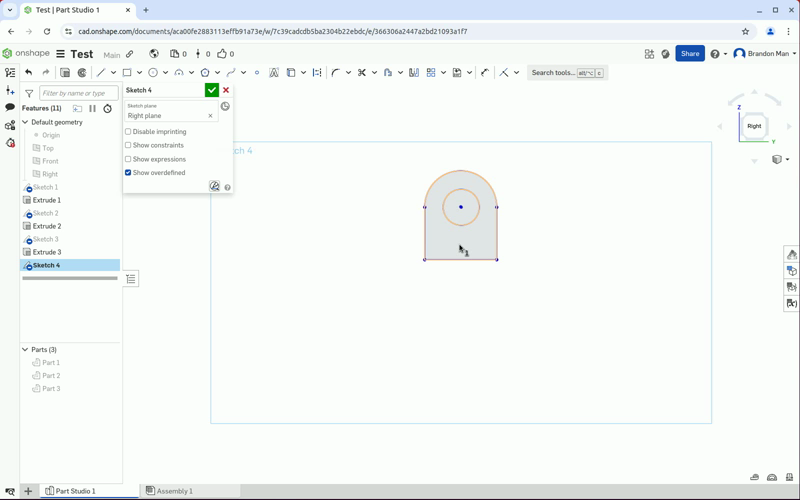
mouse_move(73, 352)
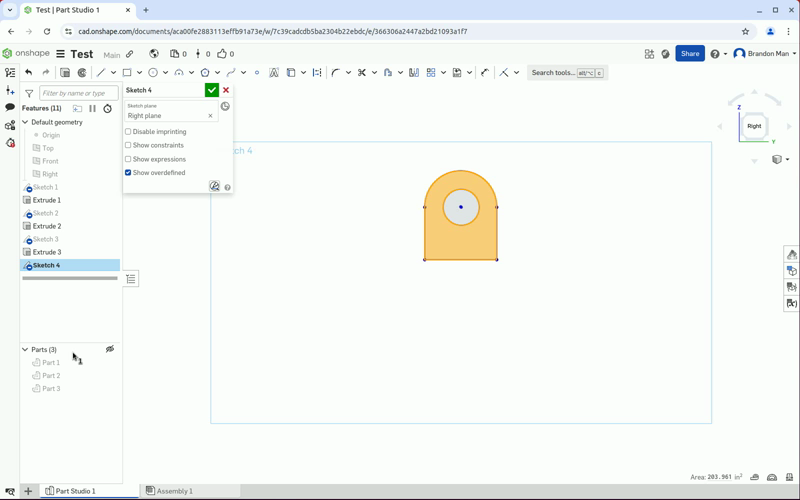
key(shift+y)
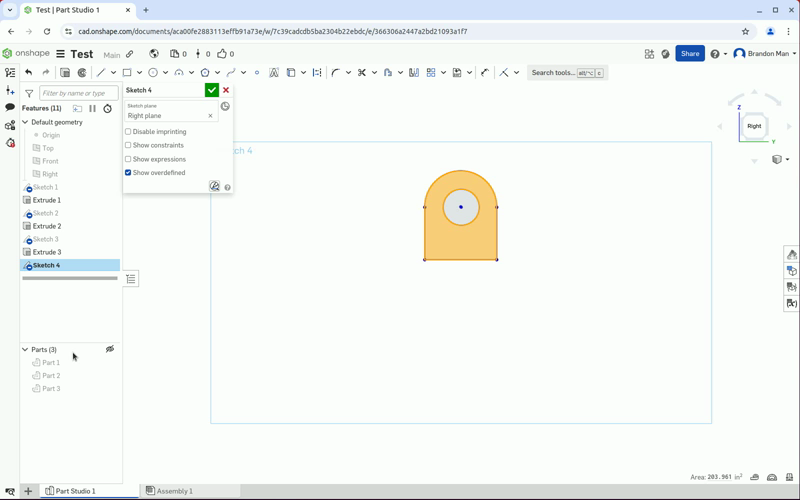
key(shift+e)
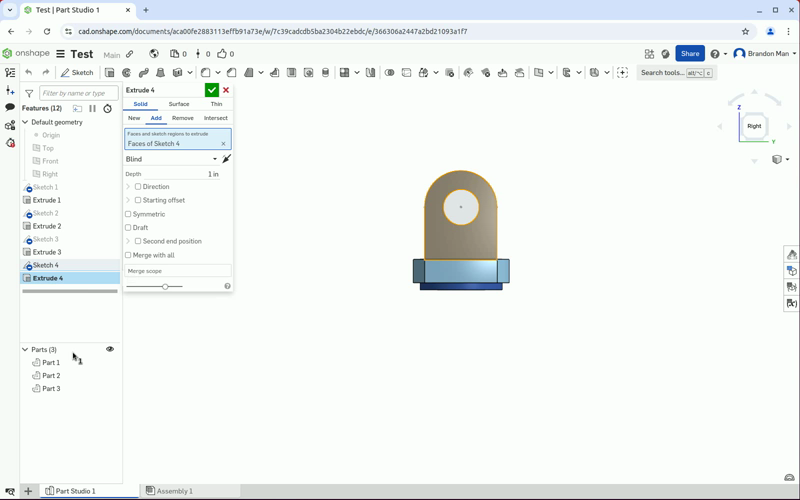
mouse_move(143, 106)
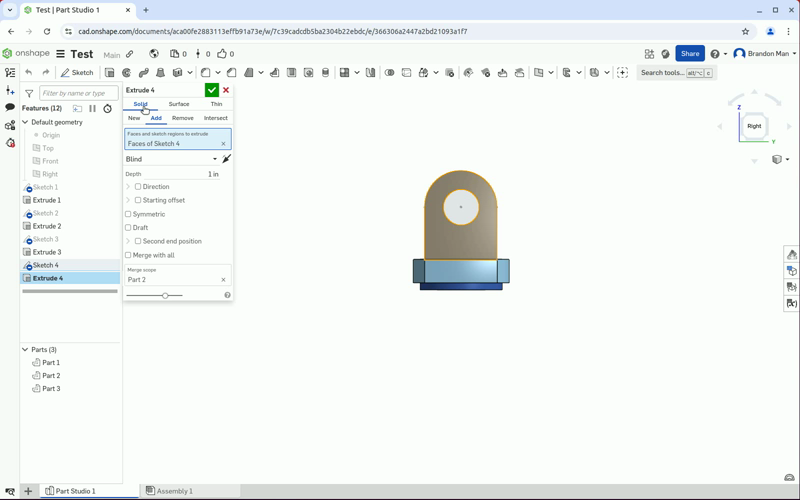
click(143, 106)
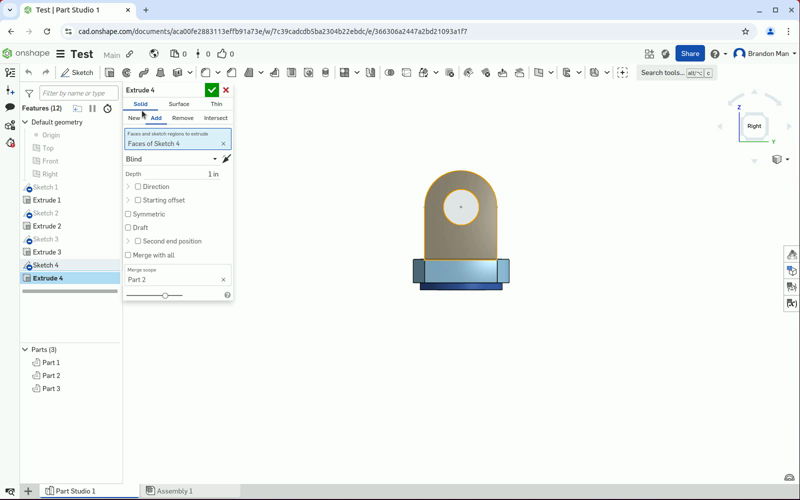
mouse_move(137, 120)
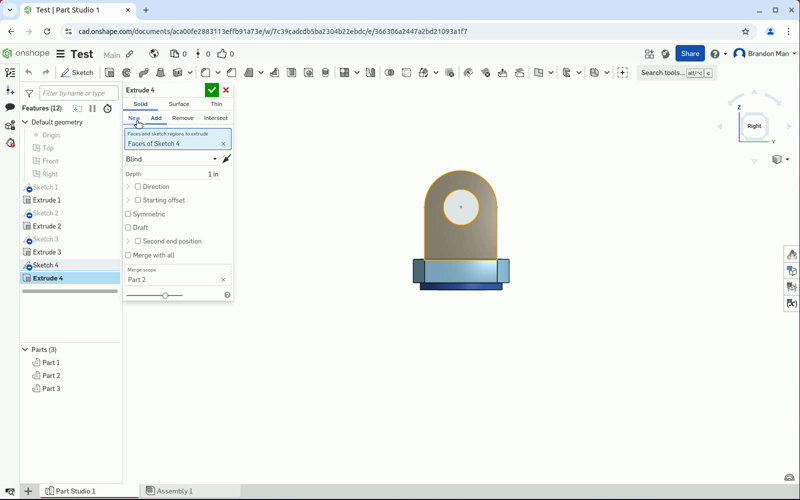
click(137, 120)
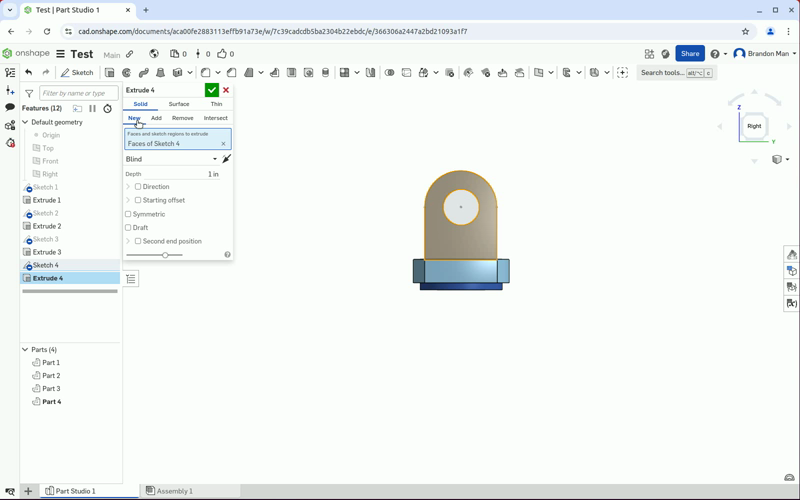
key(tab, 4)
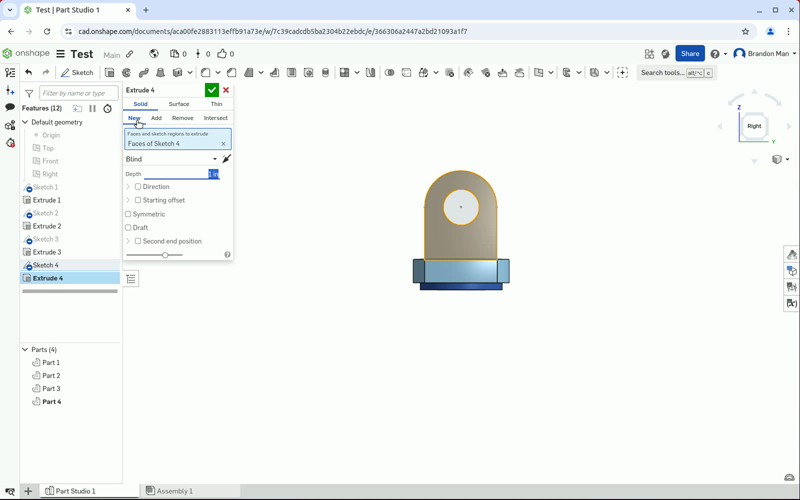
text(29.366)
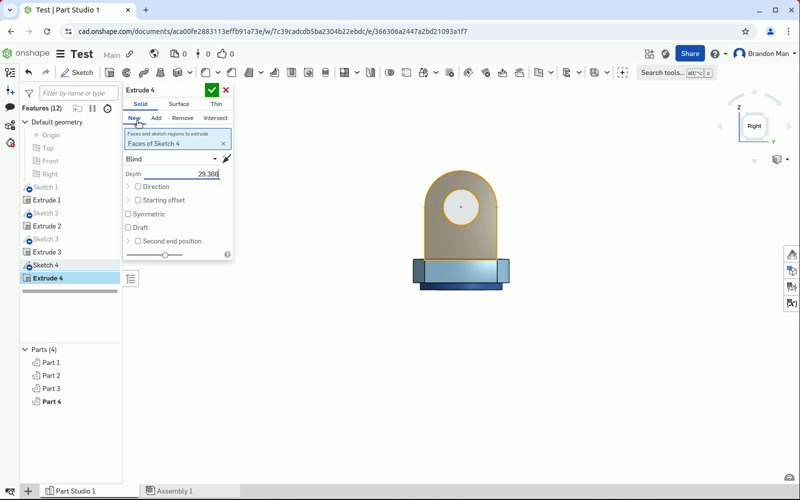
key(tab, 3)
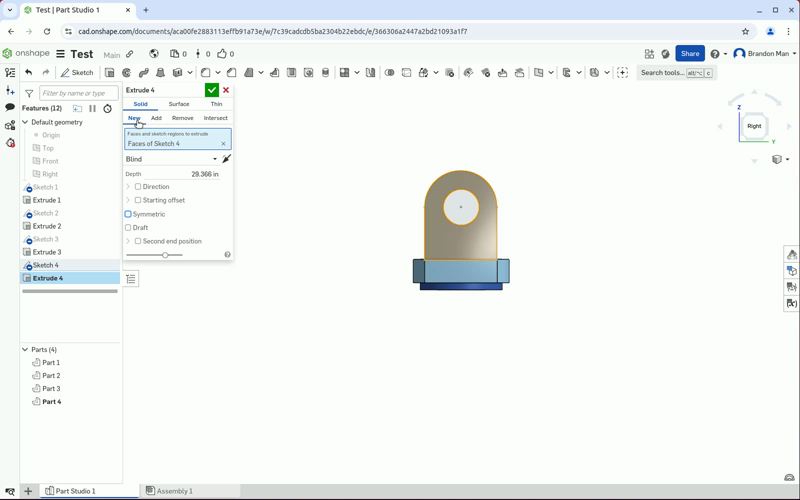
key(space)
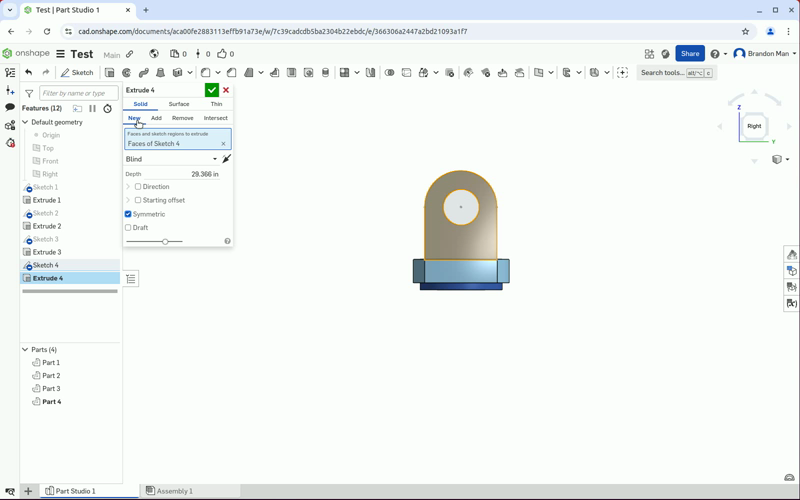
key(enter)
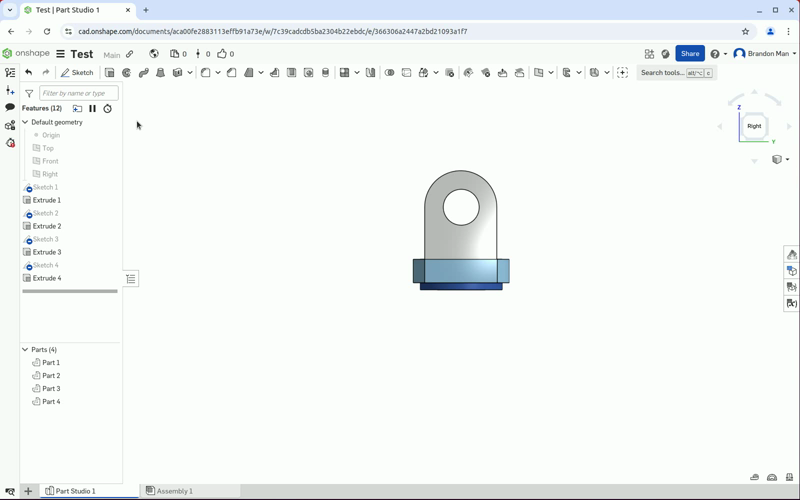
key(shift+h)
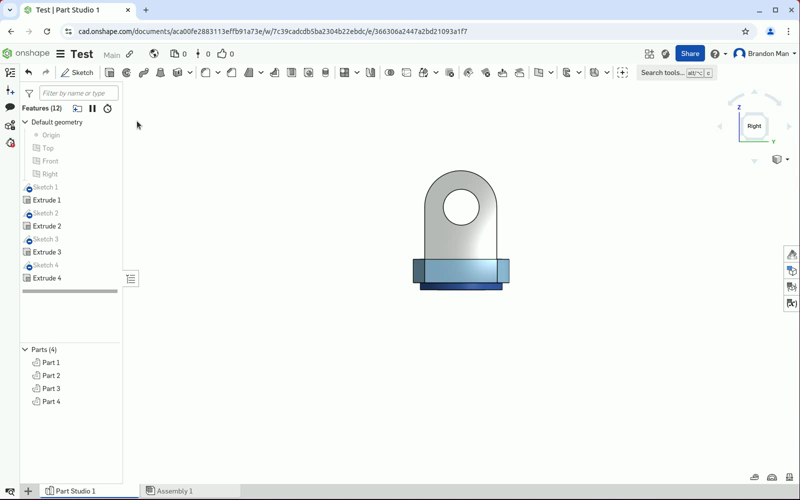
key(shift+h)
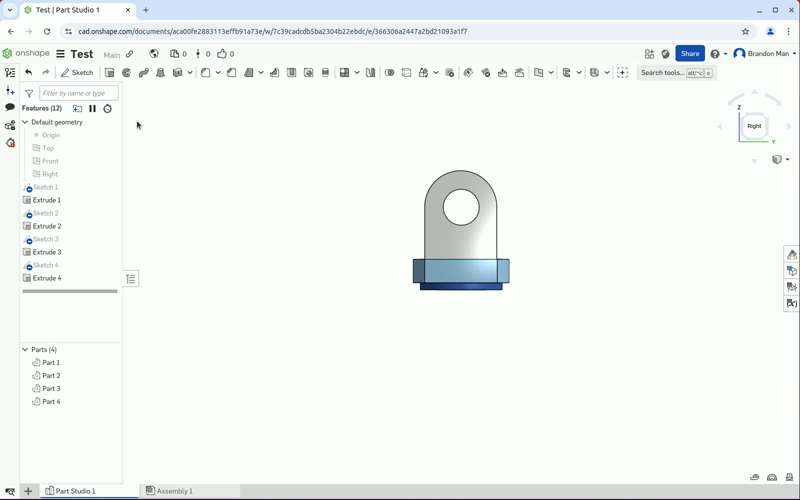
mouse_move(73, 189)
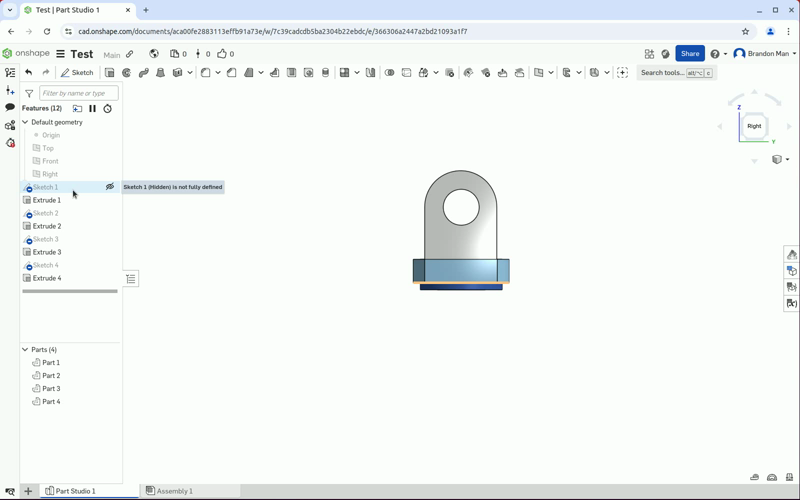
click(73, 189)
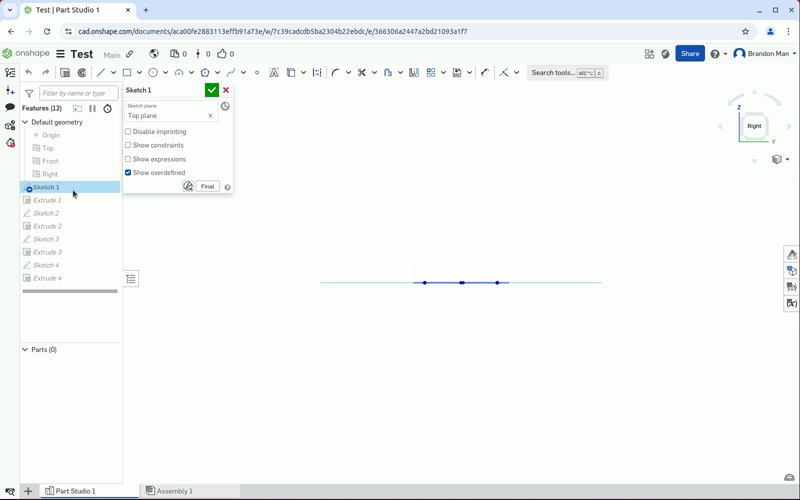
mouse_move(229, 92)
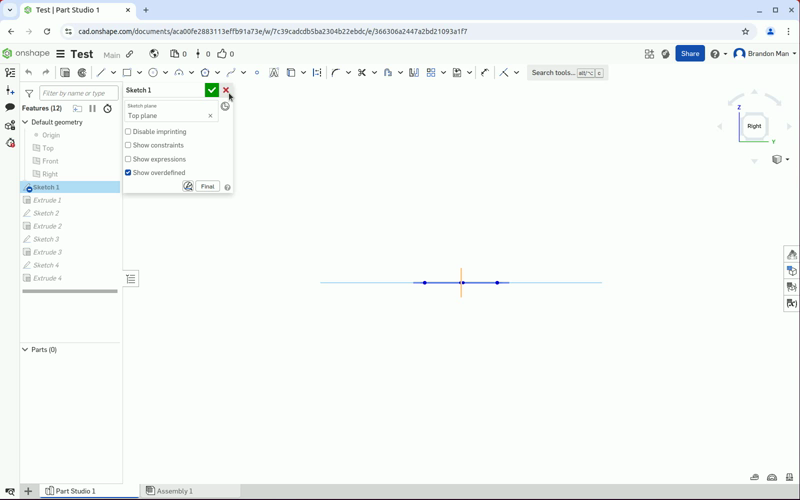
click(229, 92)
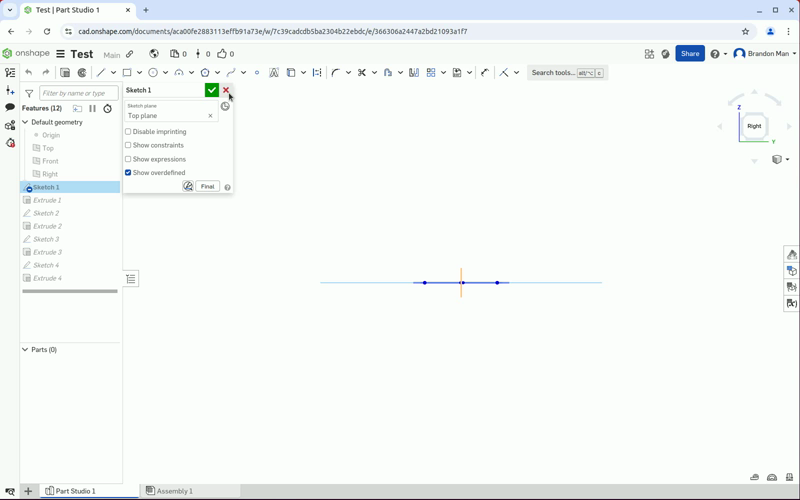
key(shift+s)
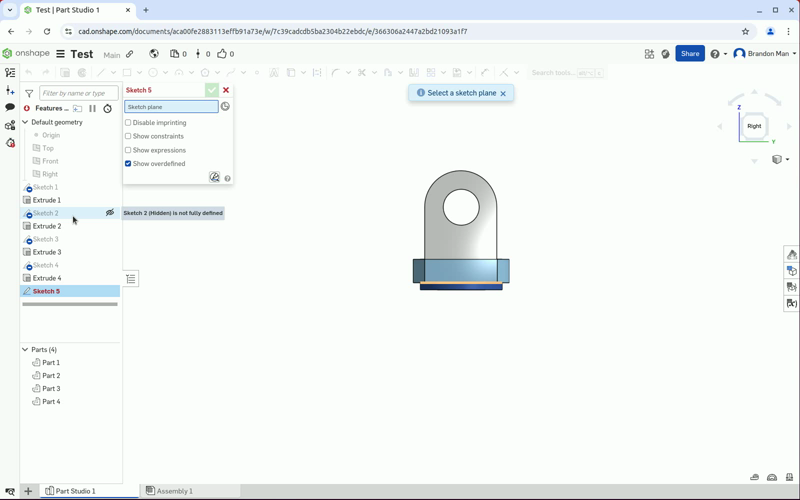
scroll(3)
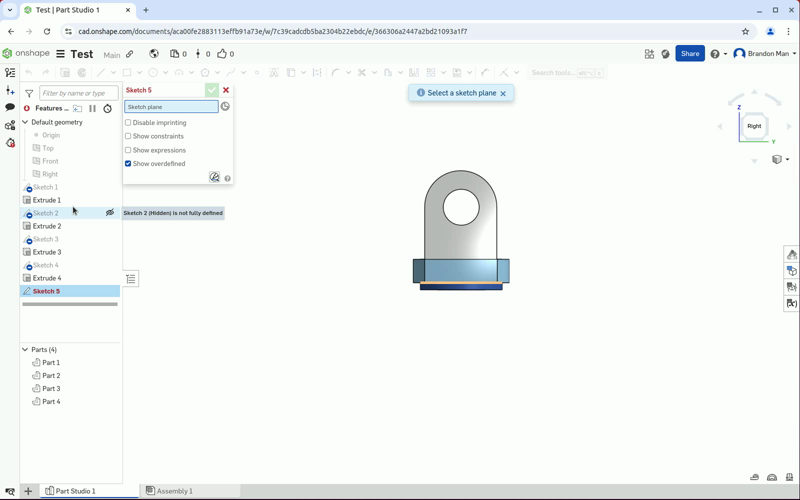
mouse_move(73, 176)
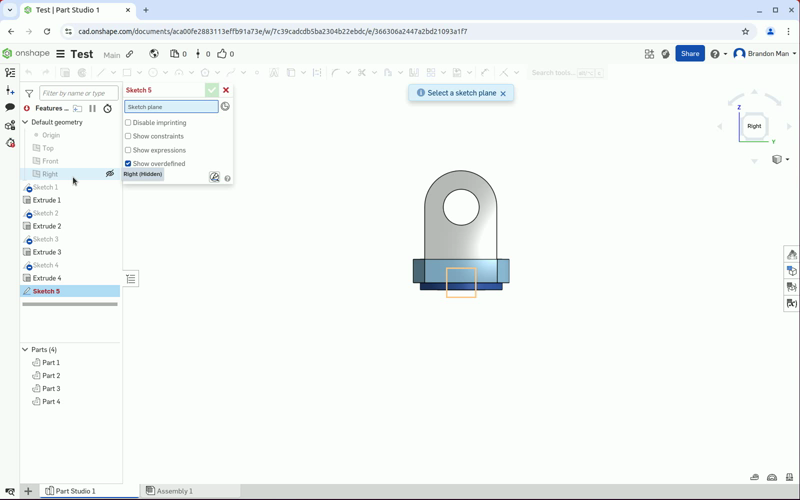
click(73, 176)
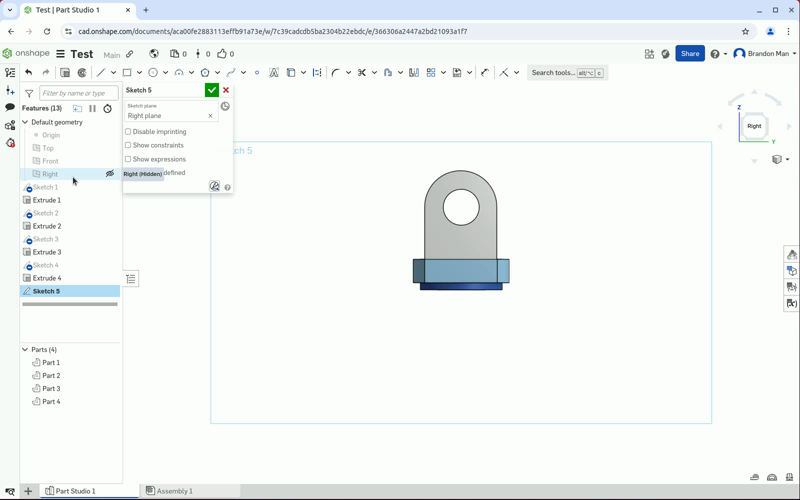
mouse_move(73, 352)
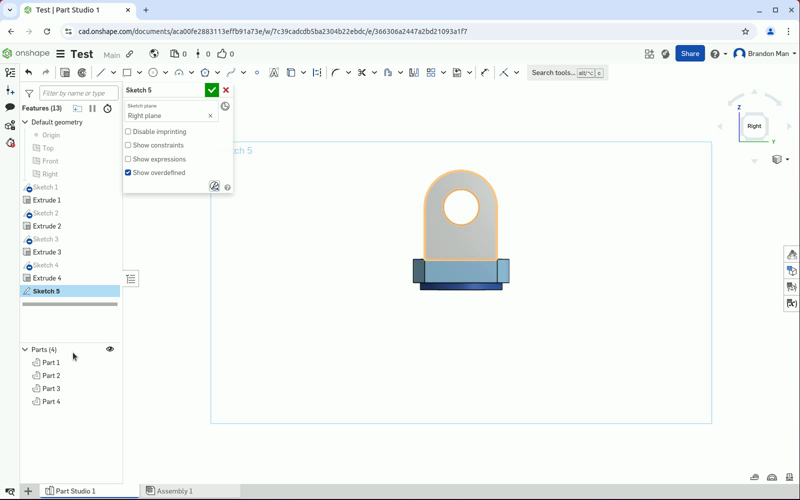
key(y)
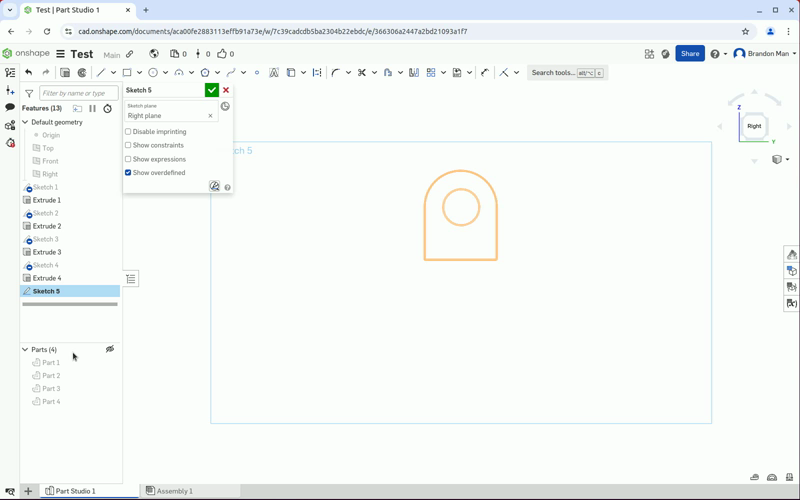
key(l)
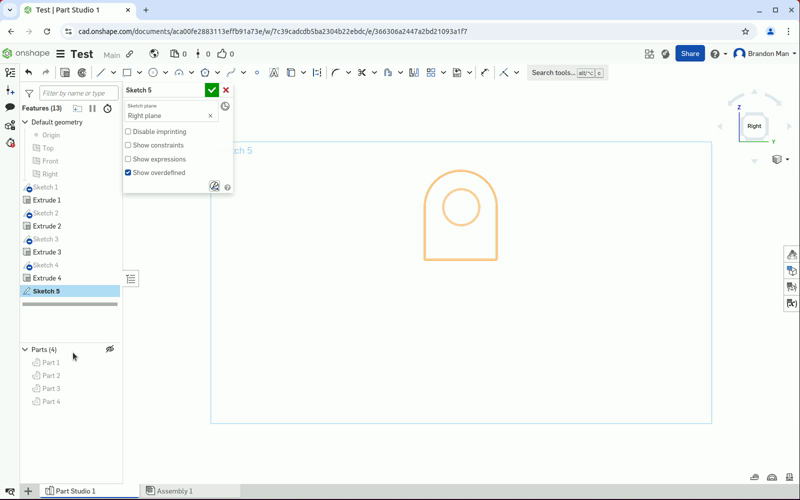
key_down(shift)
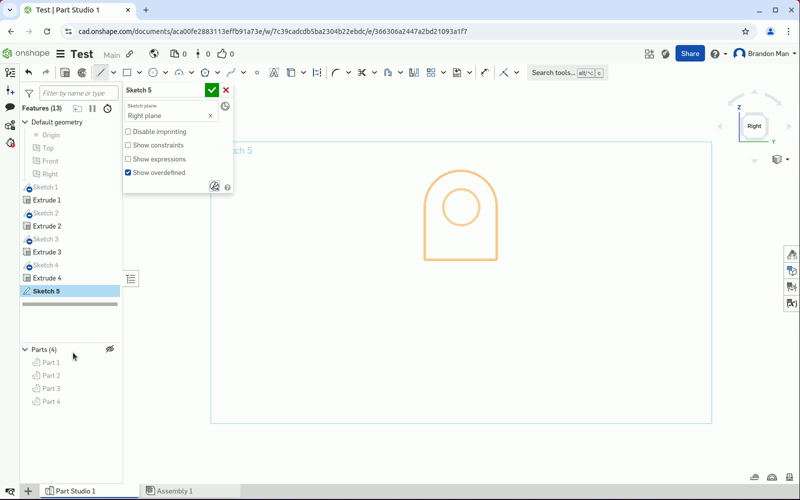
mouse_move(424, 259)
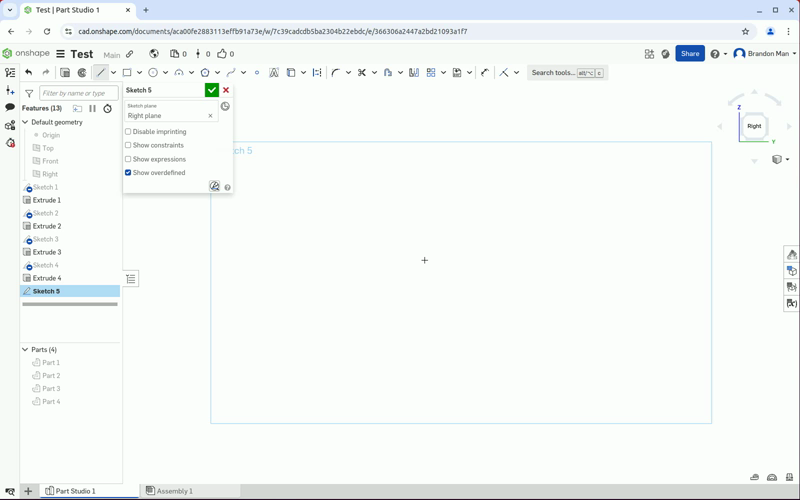
click(424, 259)
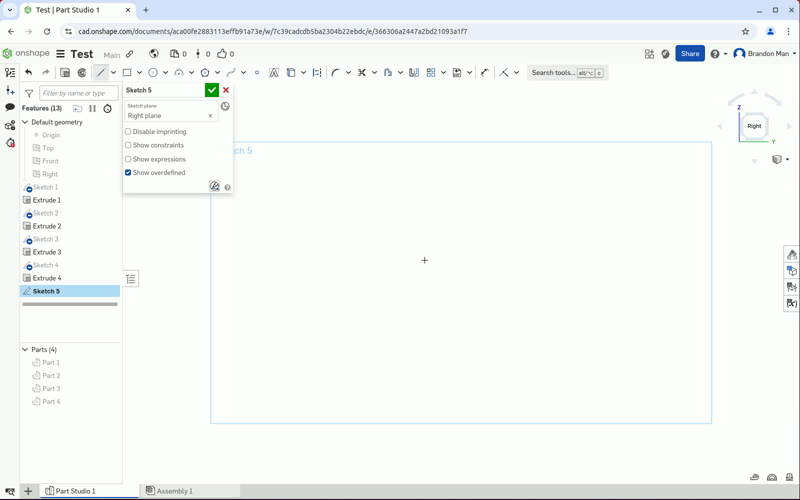
key_up(shift)
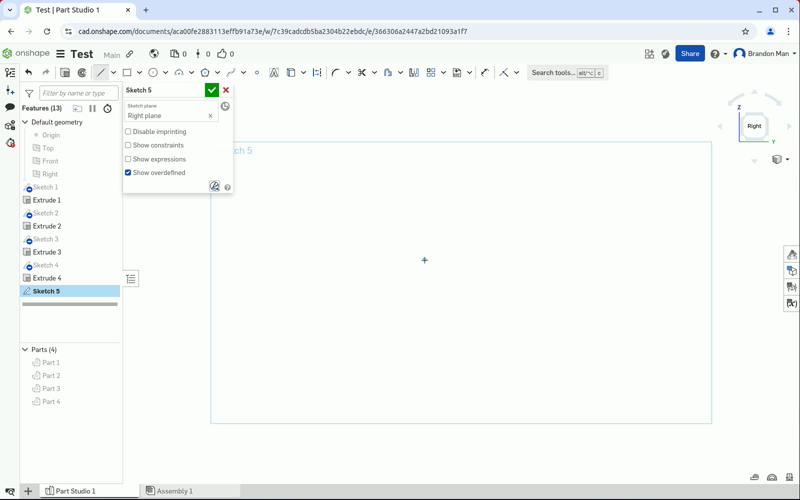
key_down(shift)
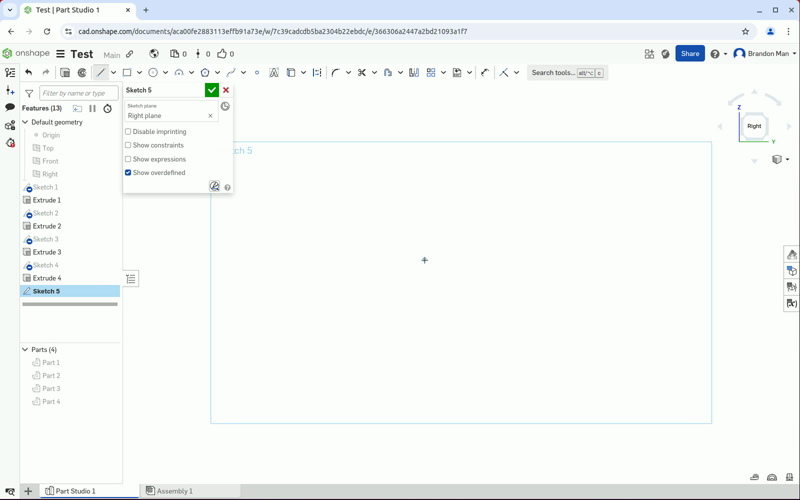
mouse_move(496, 259)
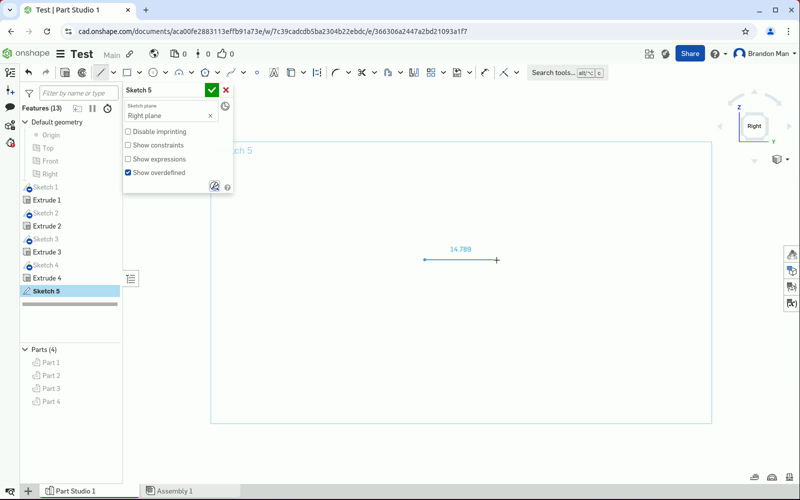
click(496, 259)
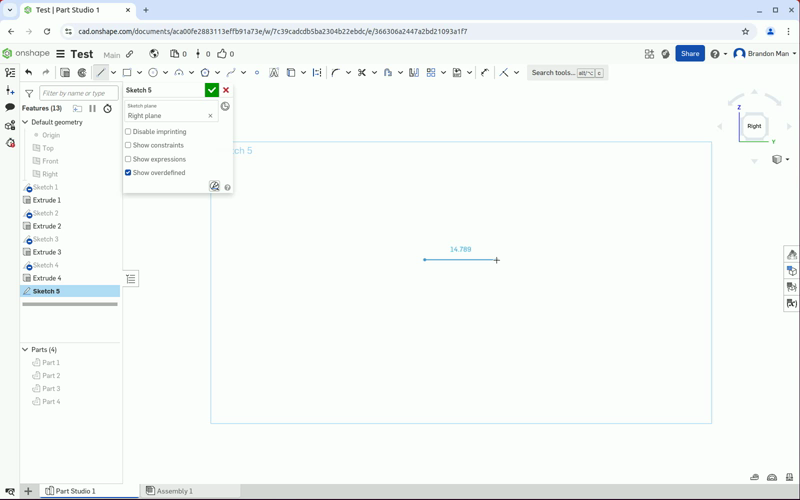
key_up(shift)
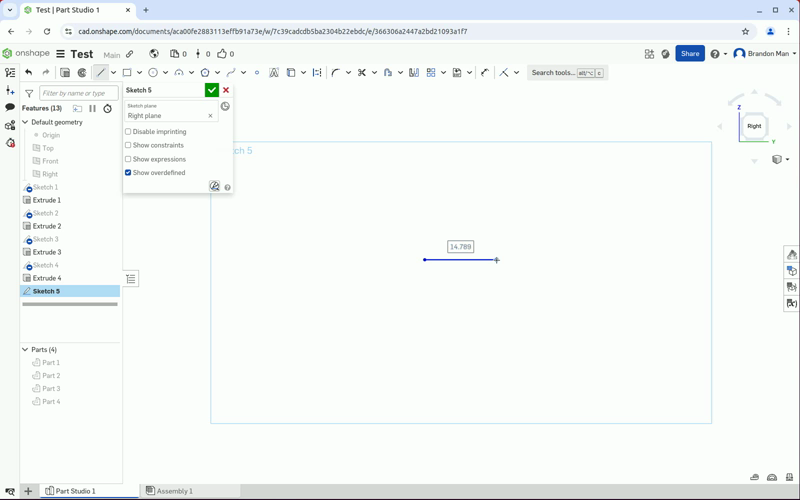
key_down(shift)
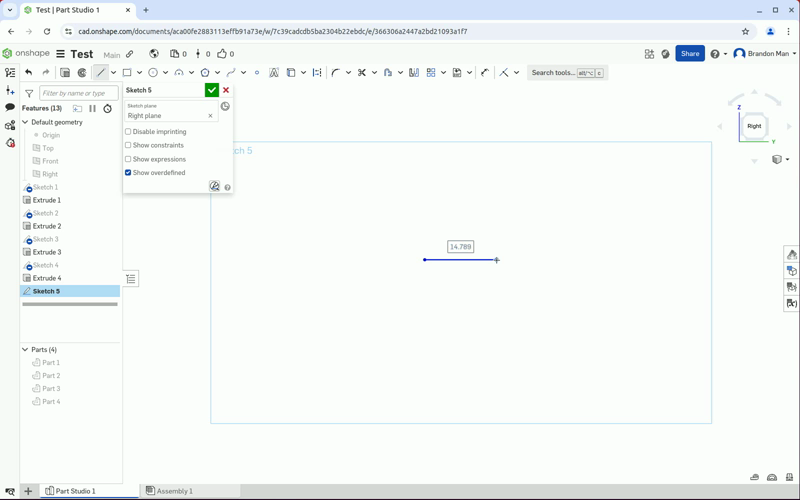
mouse_move(526, 259)
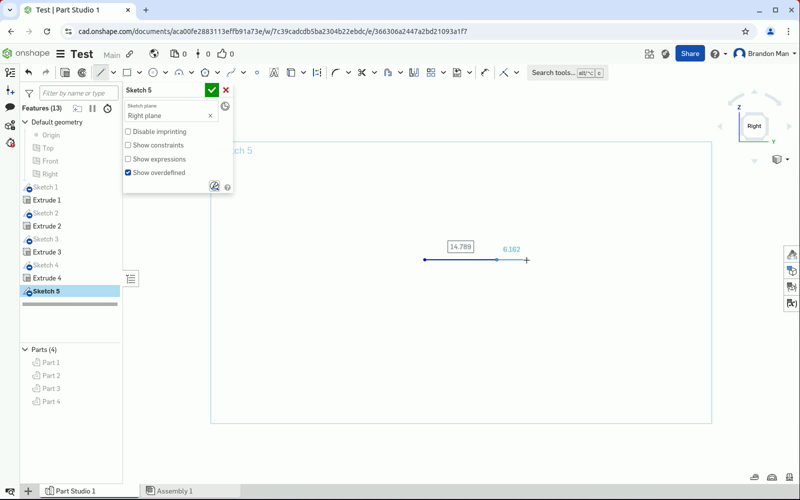
mouse_move(496, 207)
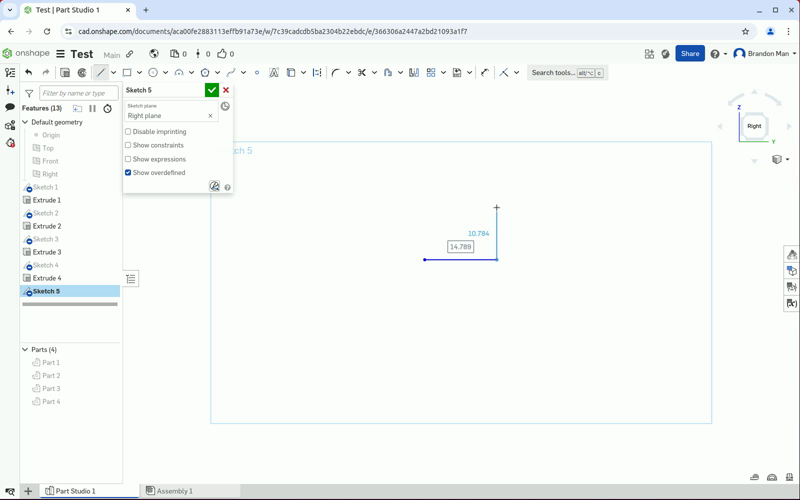
click(496, 207)
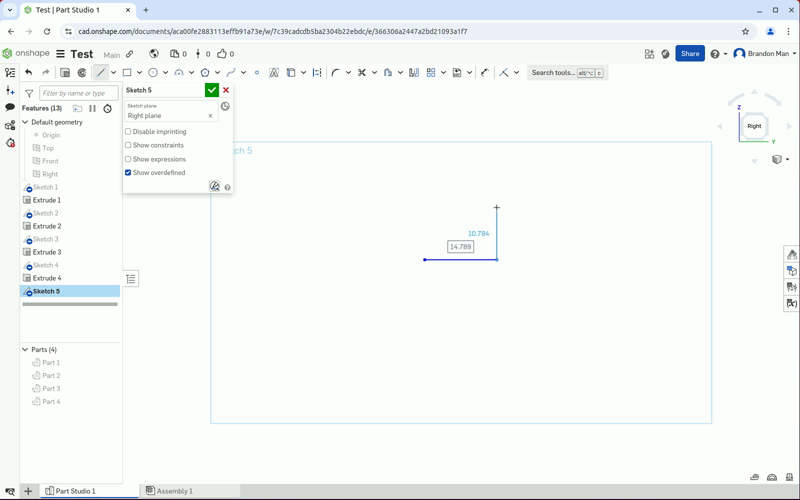
key_up(shift)
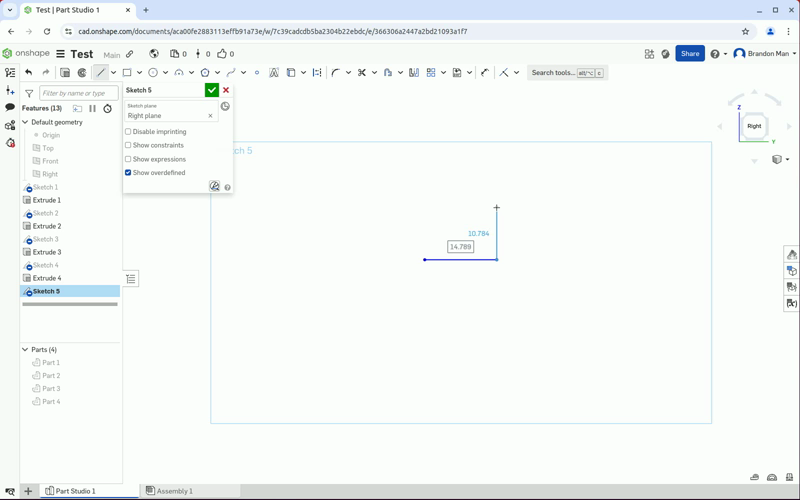
key(esc)
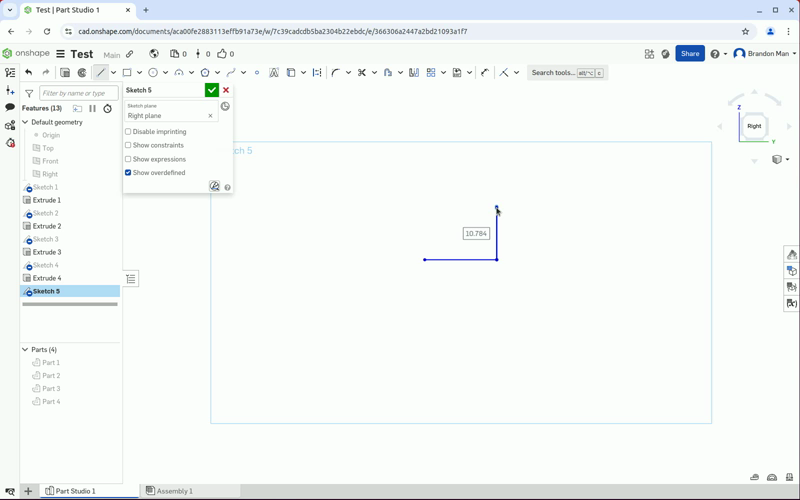
key(a)
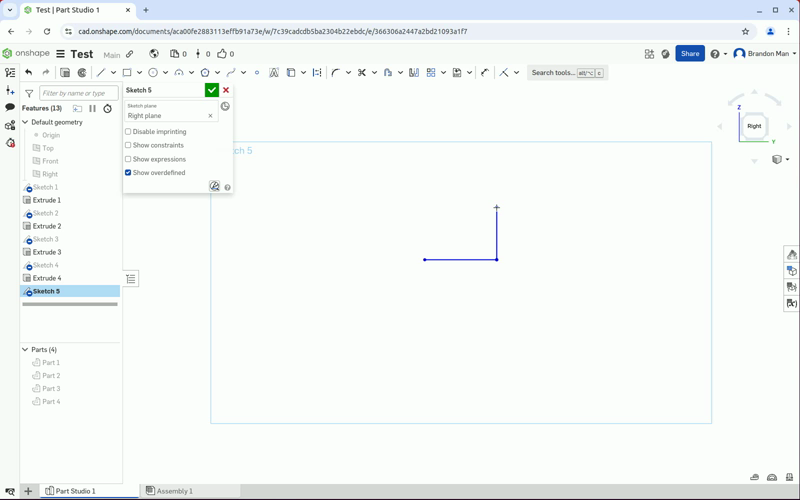
mouse_move(496, 207)
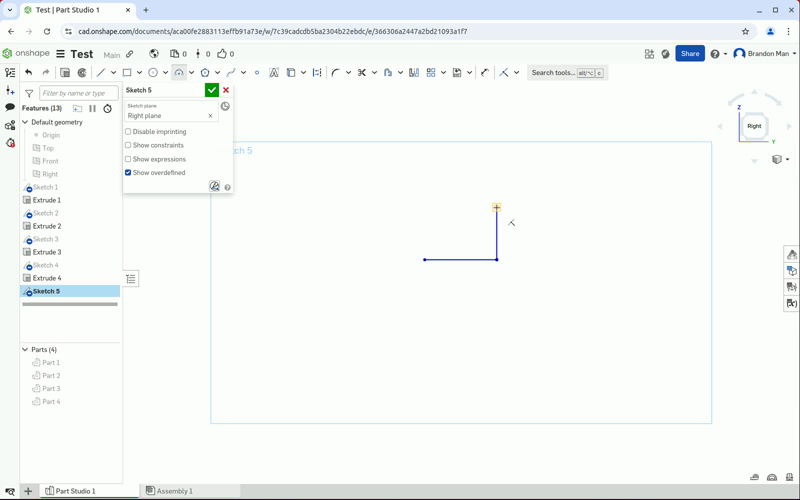
click(496, 207)
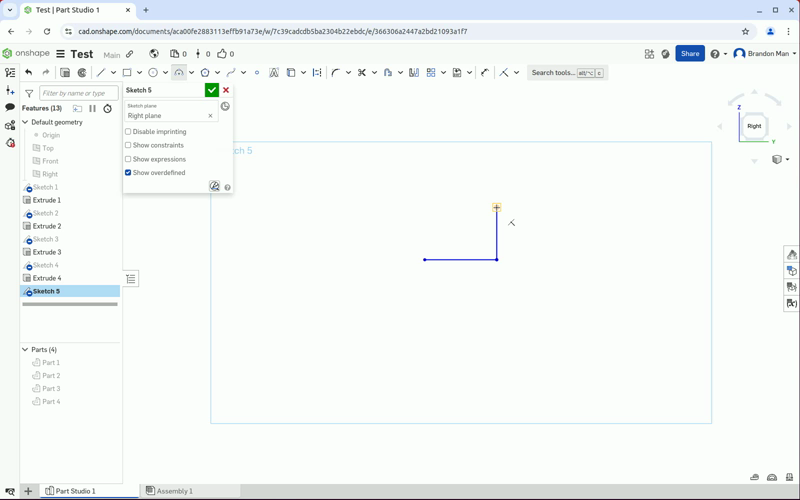
key_down(shift)
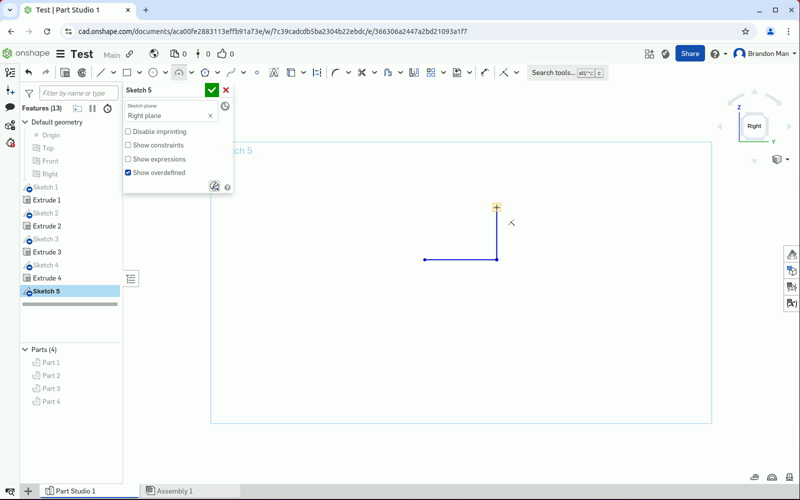
mouse_move(424, 207)
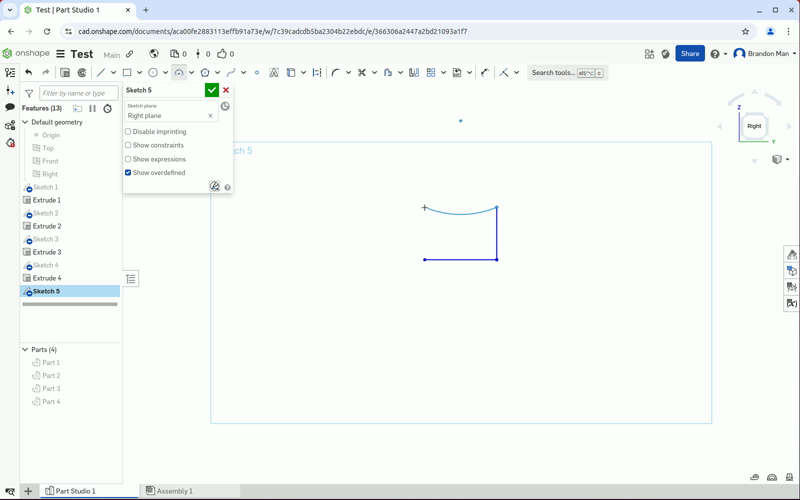
click(424, 207)
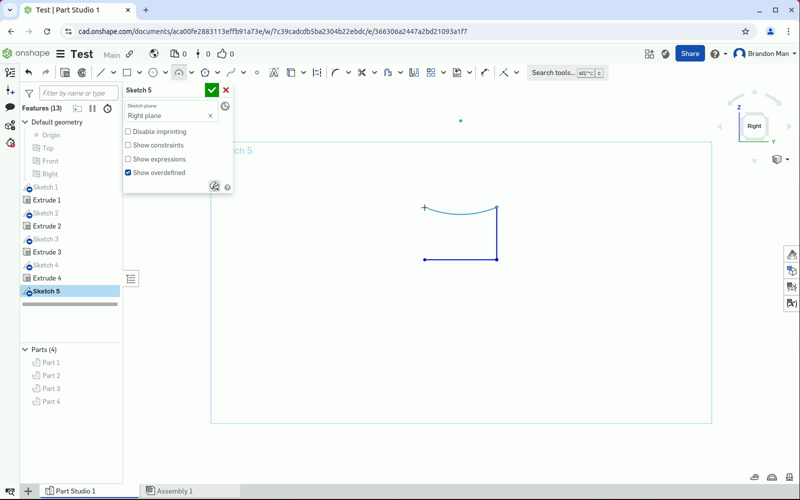
mouse_move(460, 170)
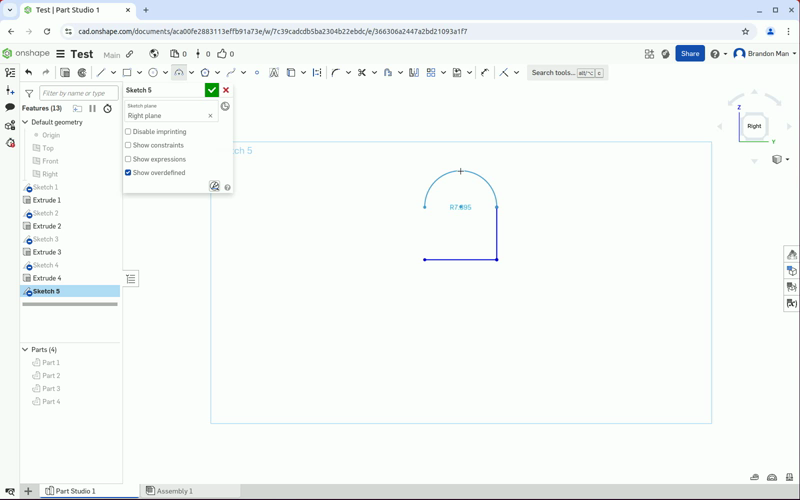
click(460, 170)
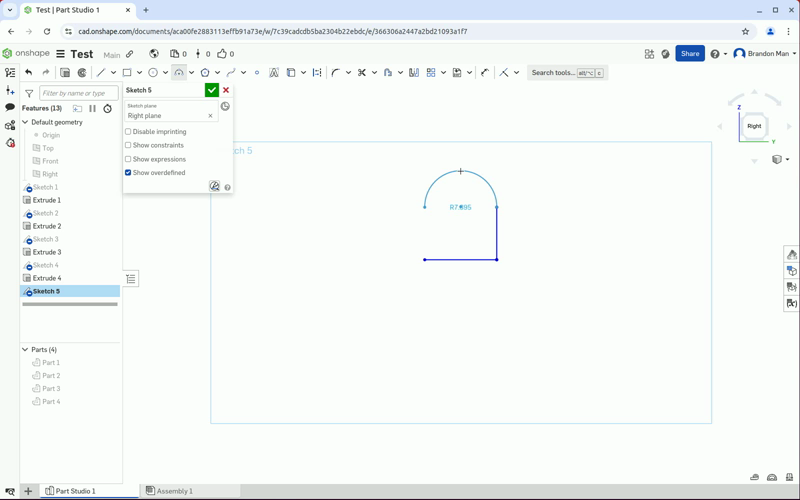
key_up(shift)
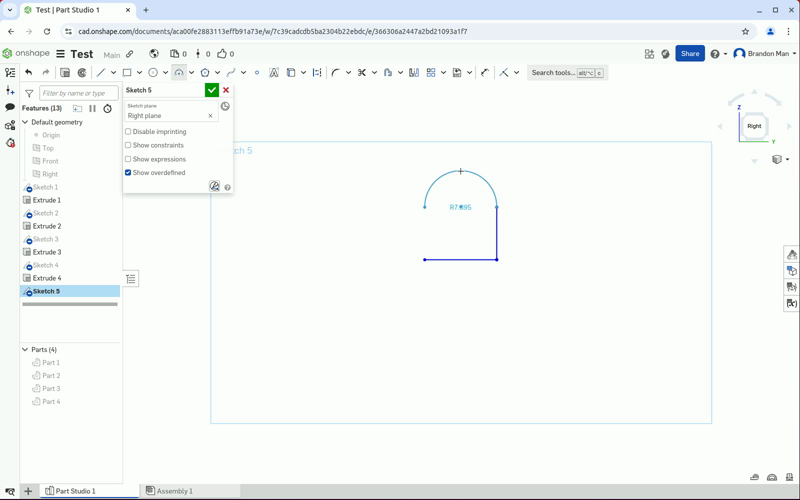
key(esc)
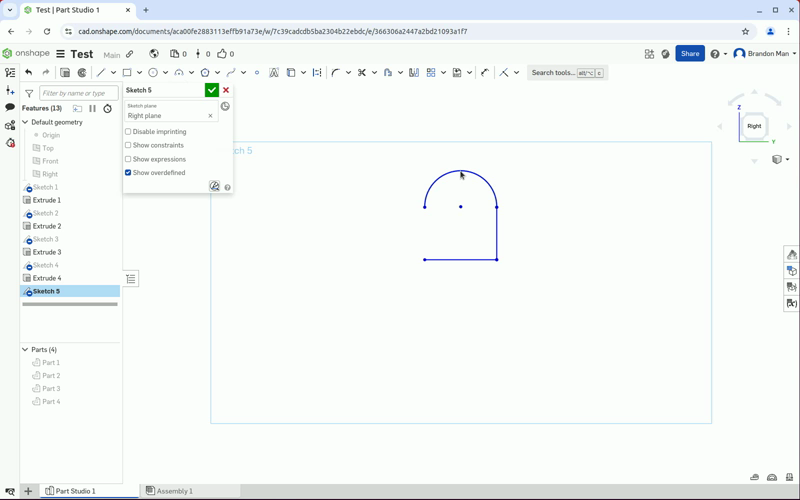
key(l)
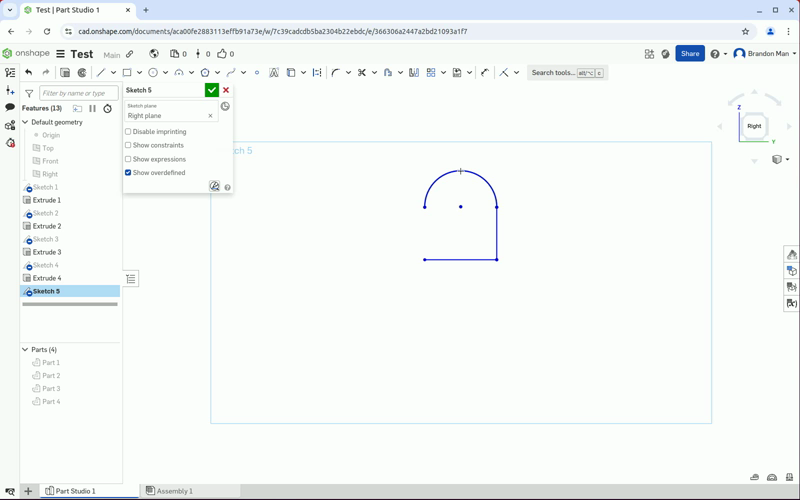
mouse_move(424, 207)
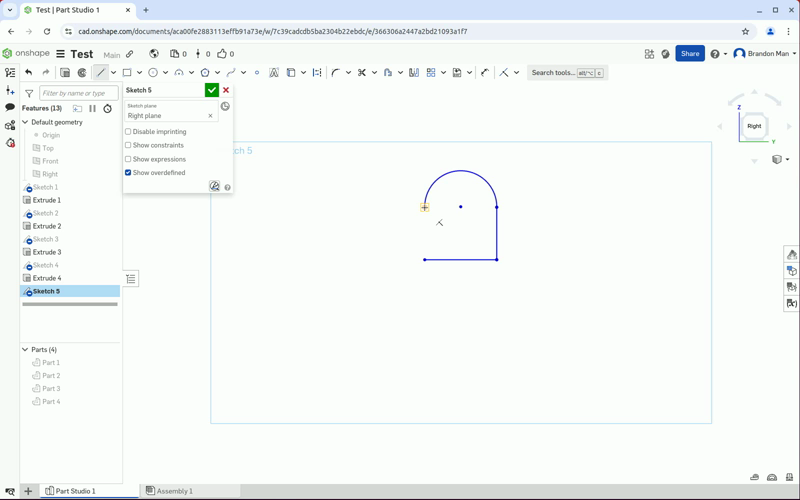
click(424, 207)
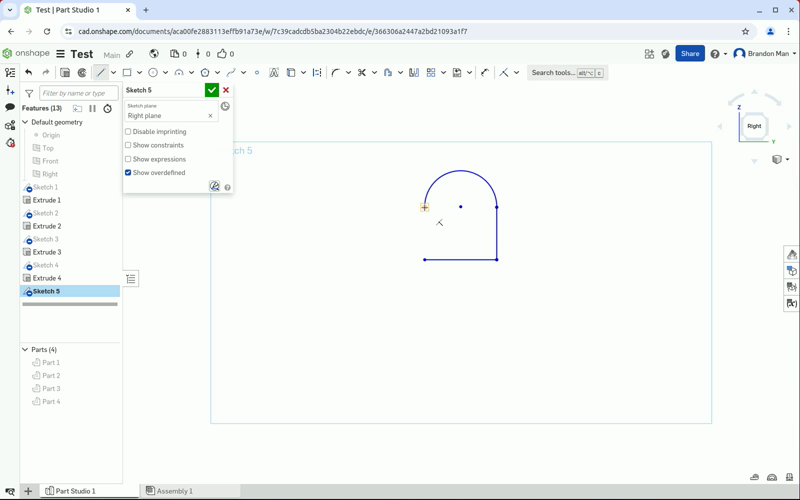
mouse_move(454, 207)
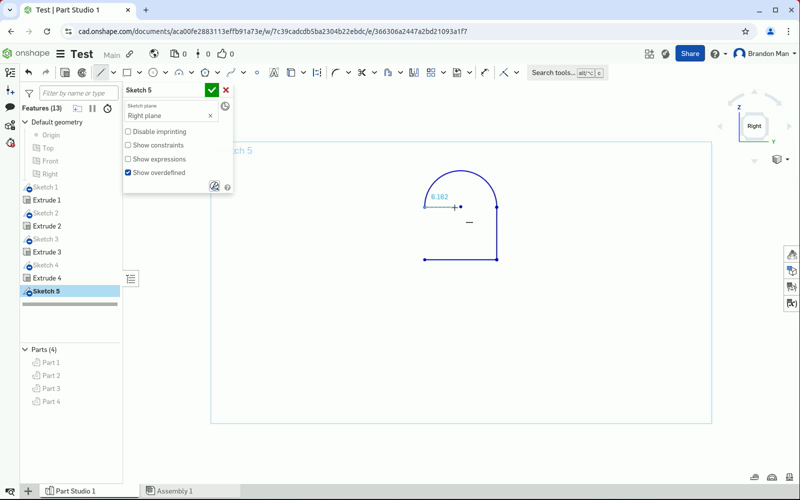
key_down(shift)
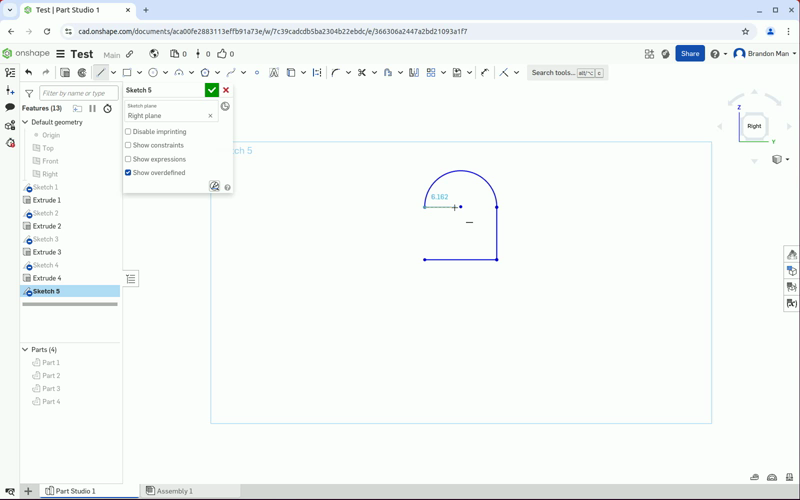
mouse_move(424, 259)
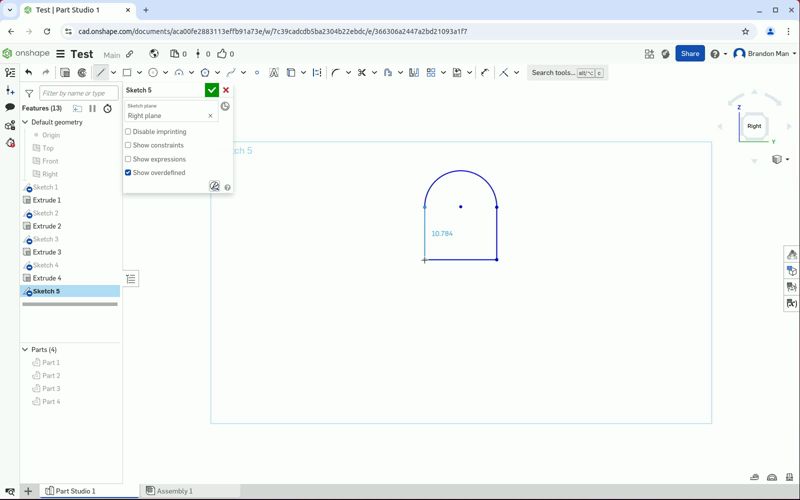
key_up(shift)
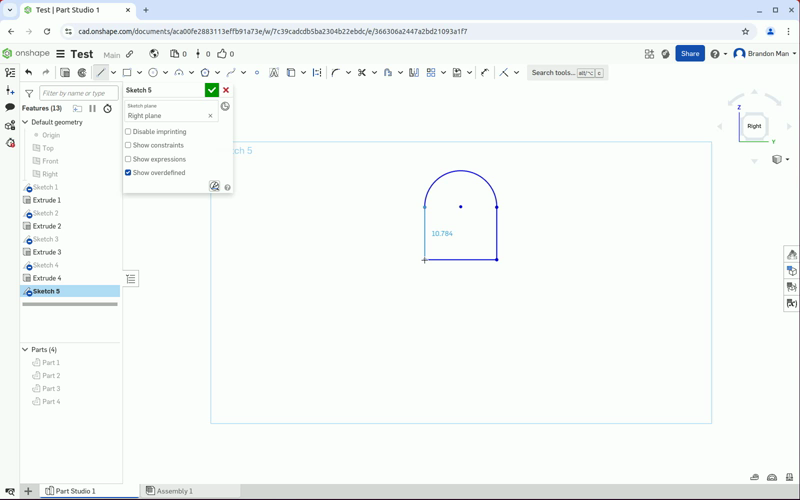
click(424, 259)
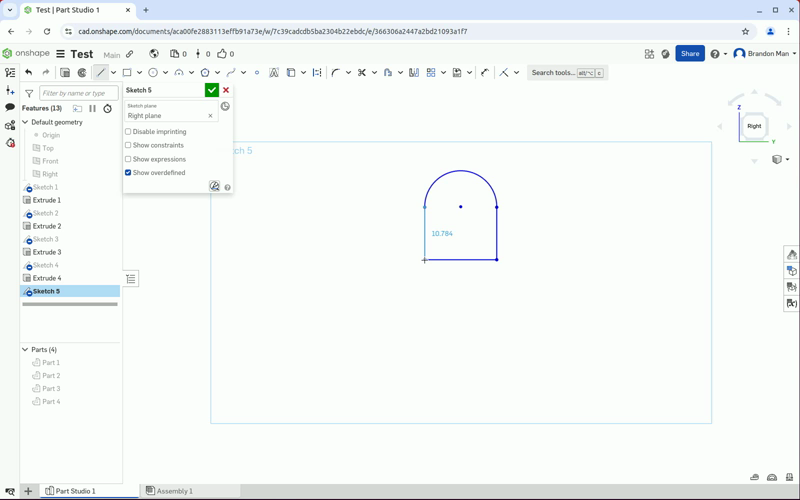
key(esc)
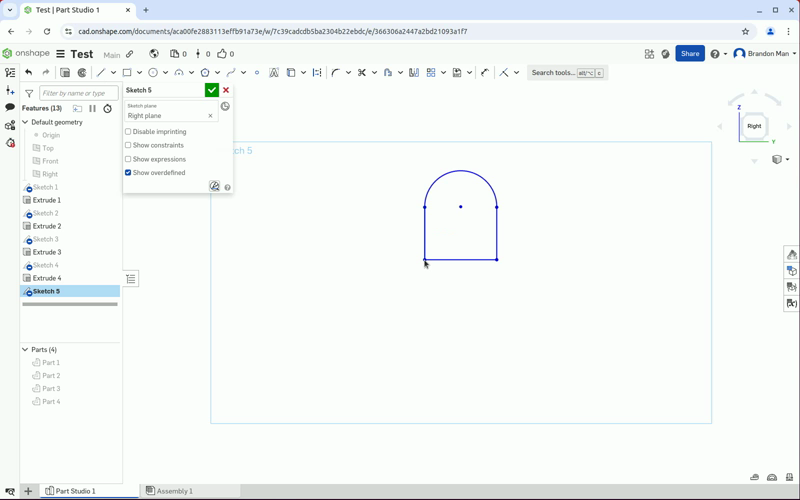
key(c)
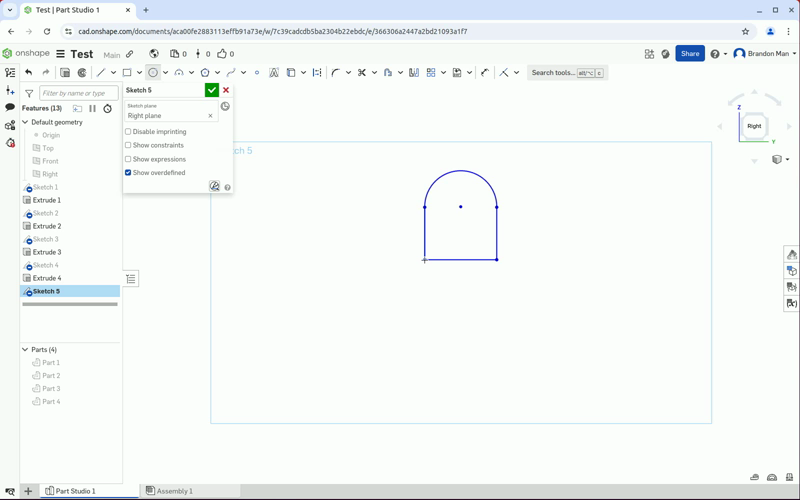
key_down(shift)
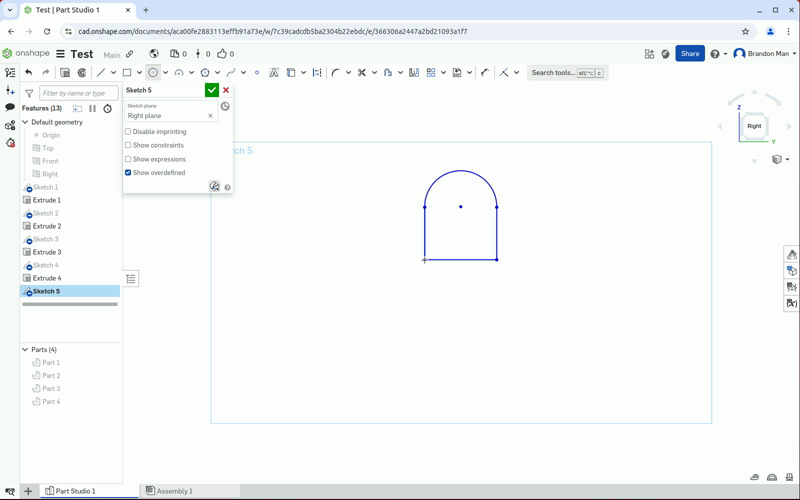
mouse_move(461, 207)
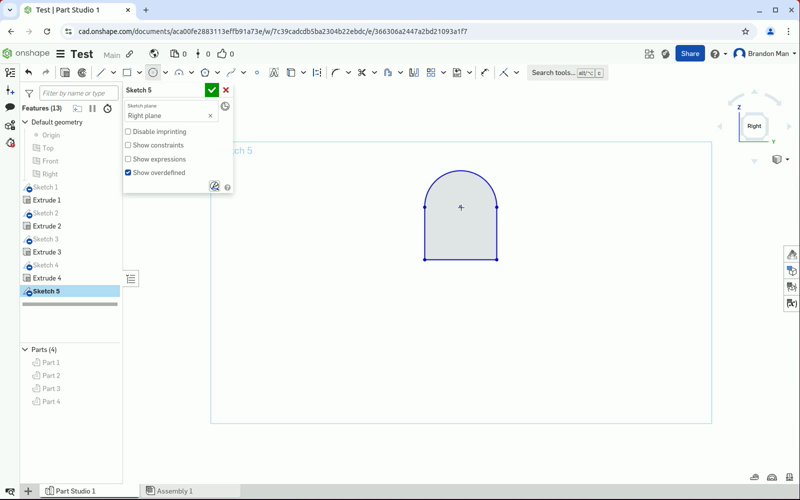
click(461, 207)
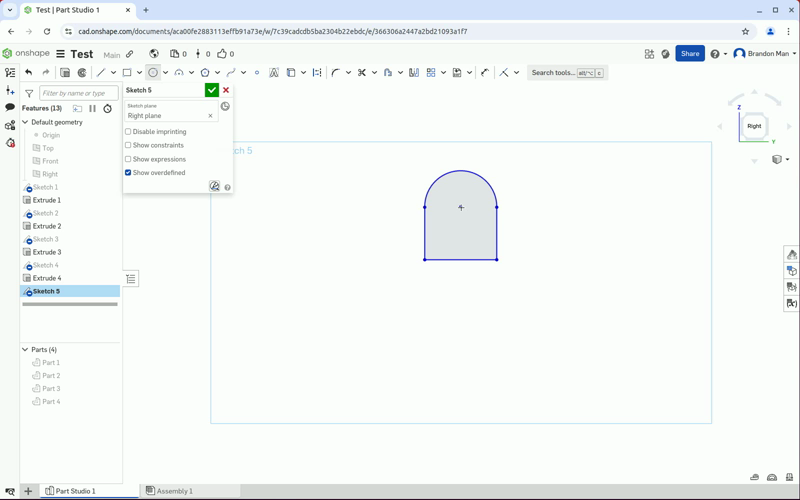
key_up(shift)
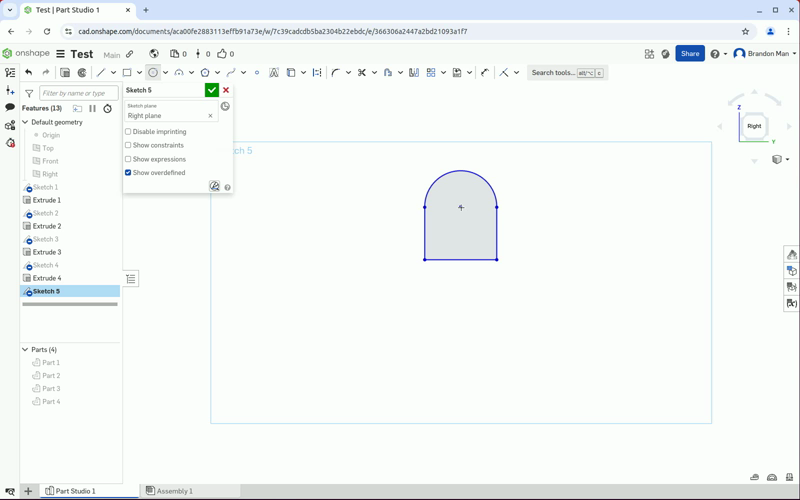
mouse_move(479, 207)
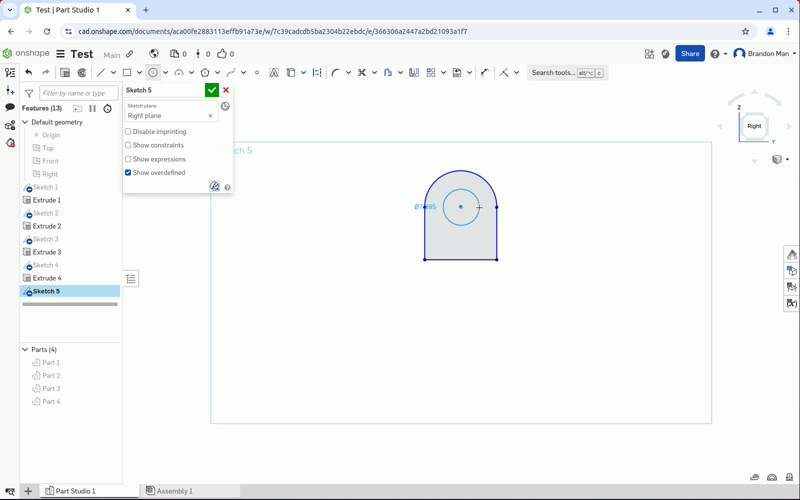
click(479, 207)
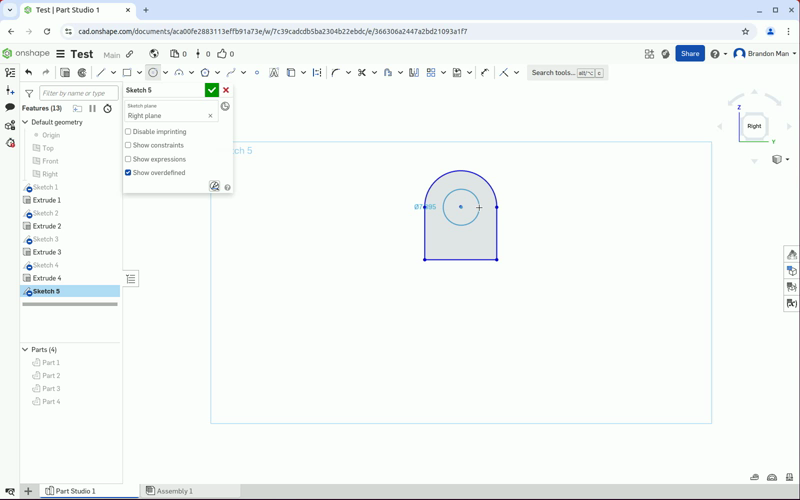
key(esc)
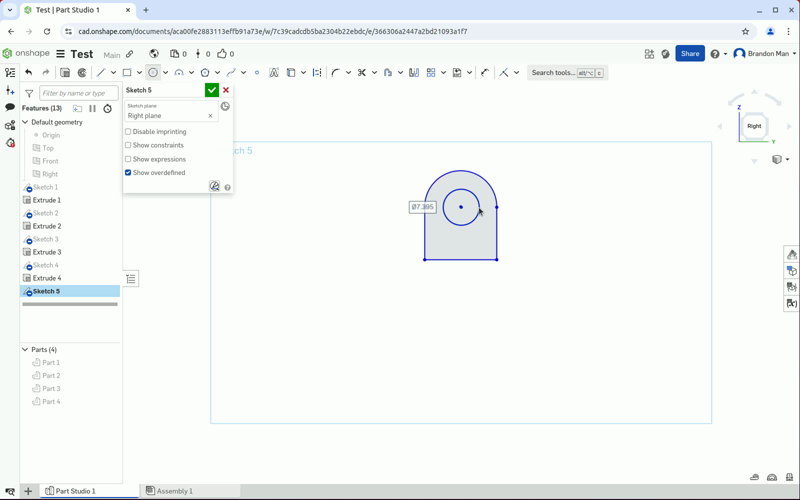
mouse_move(450, 225)
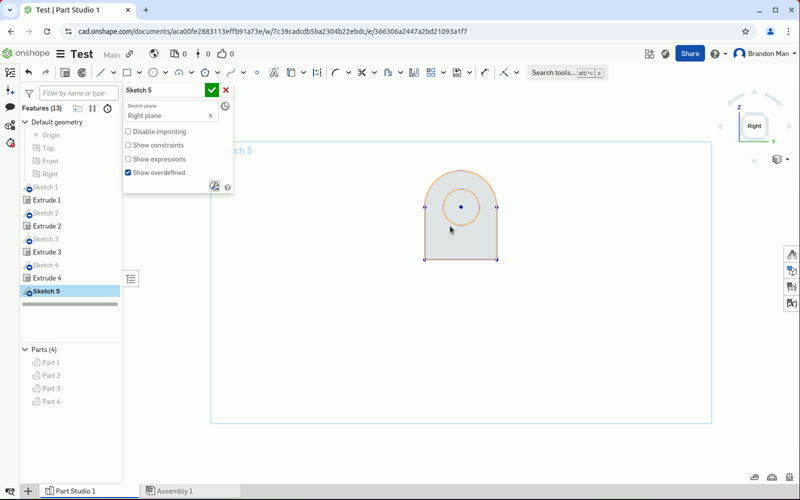
click(450, 225)
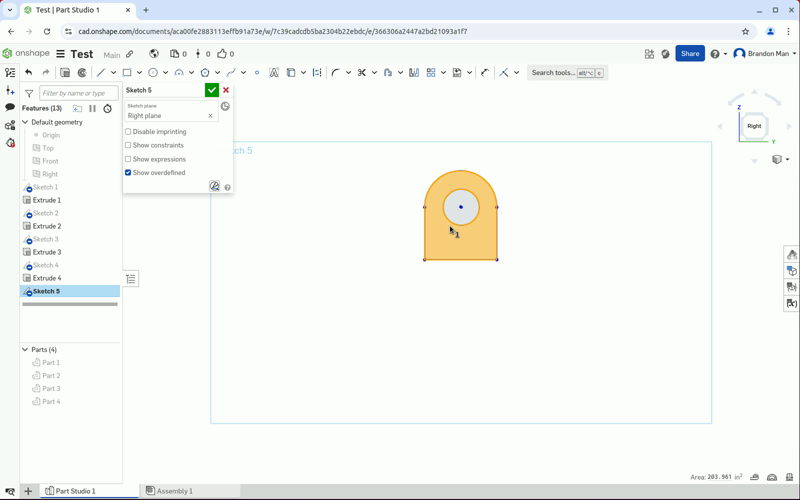
mouse_move(73, 352)
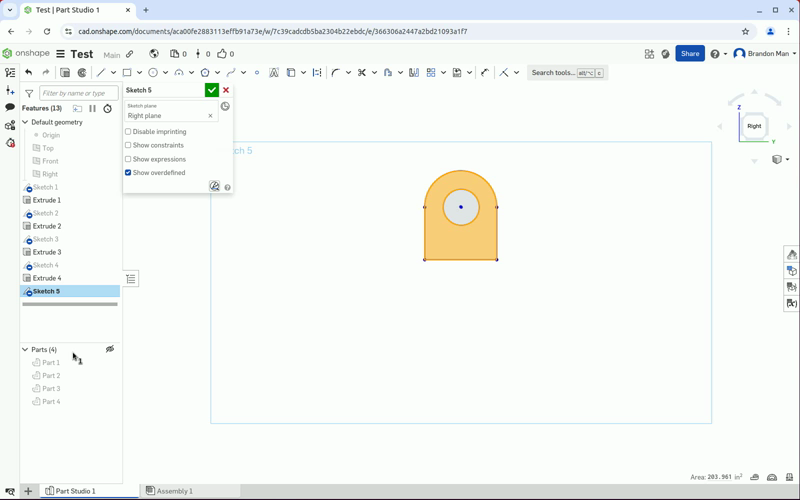
key(shift+y)
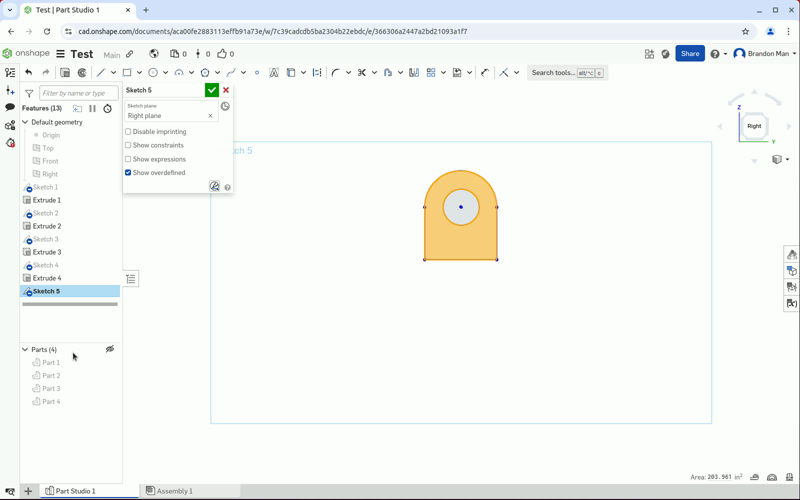
key(shift+e)
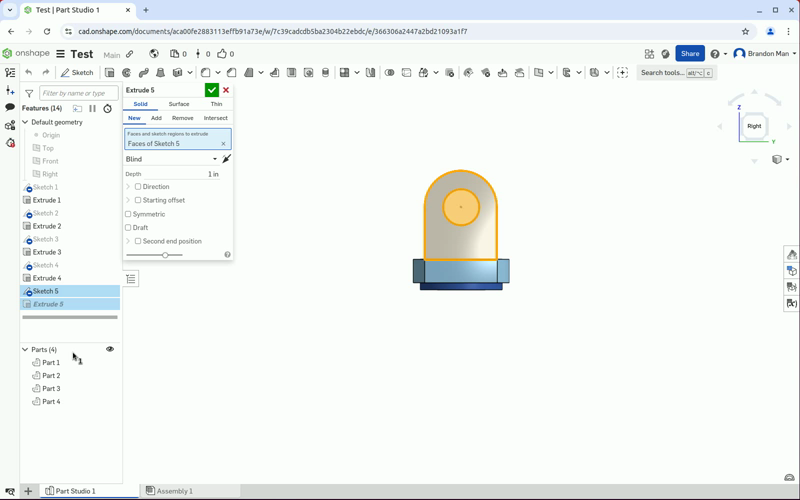
mouse_move(143, 106)
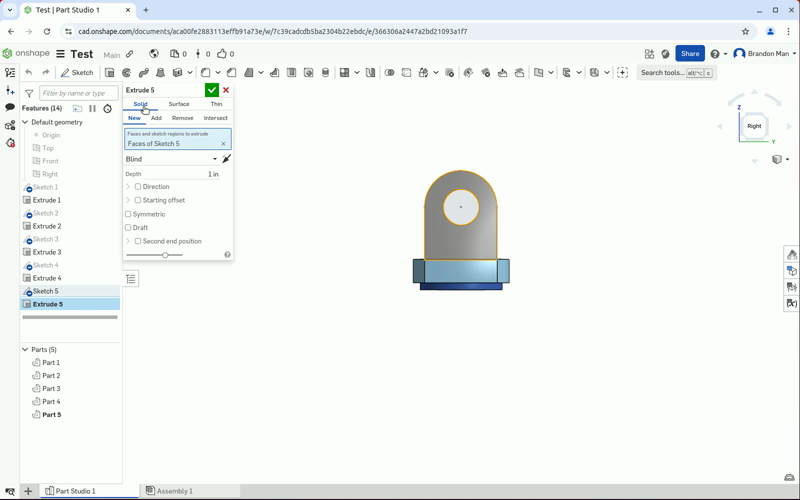
click(143, 106)
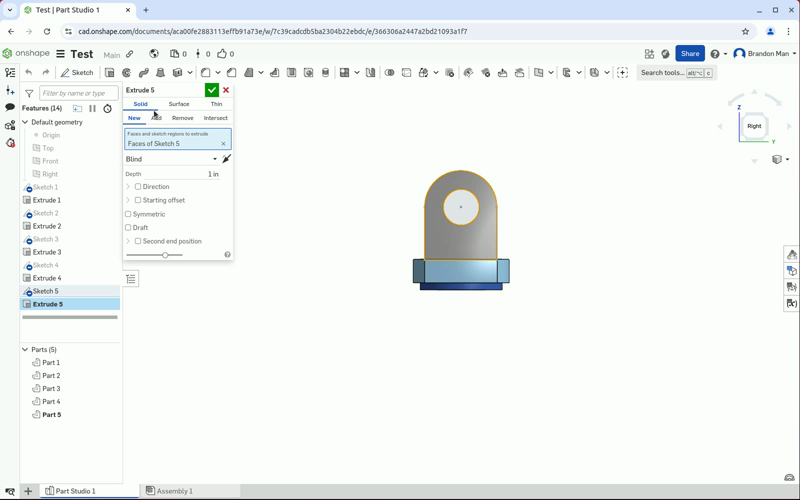
mouse_move(186, 120)
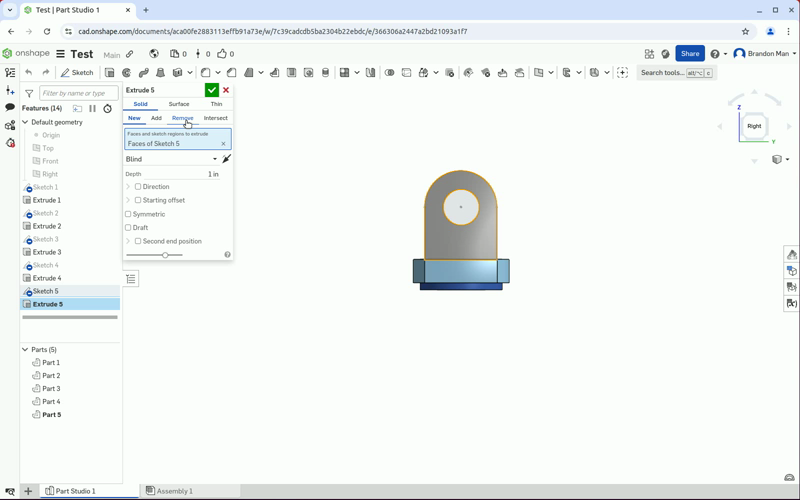
click(186, 120)
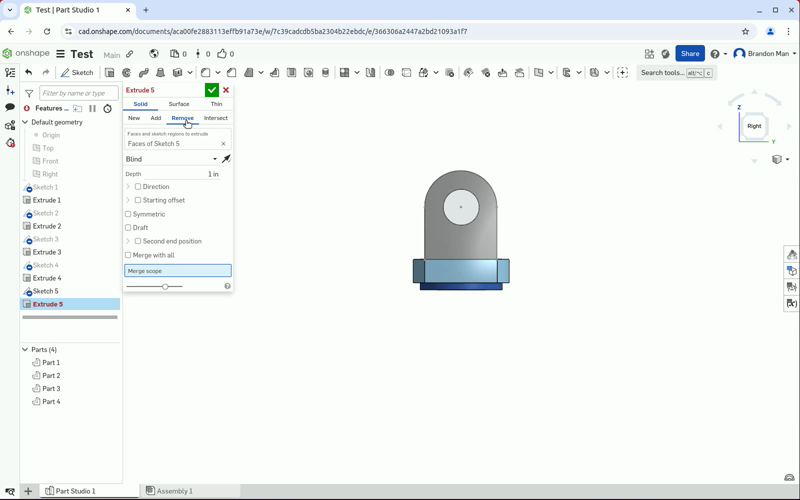
key(tab, 4)
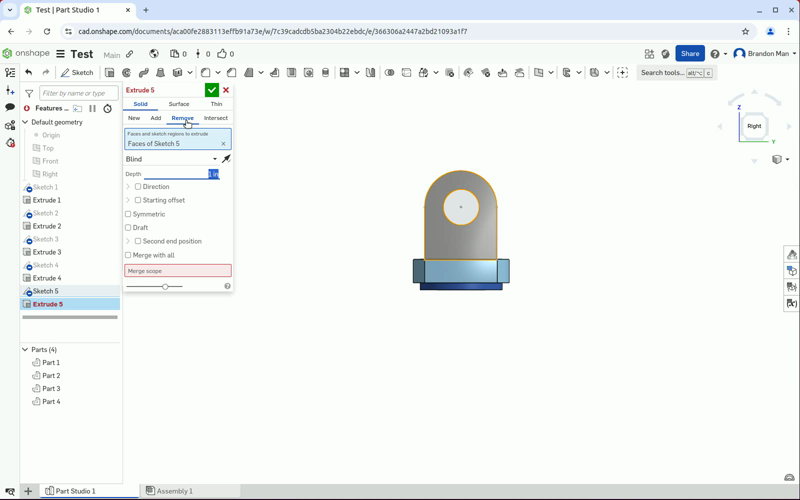
text(-19.738)
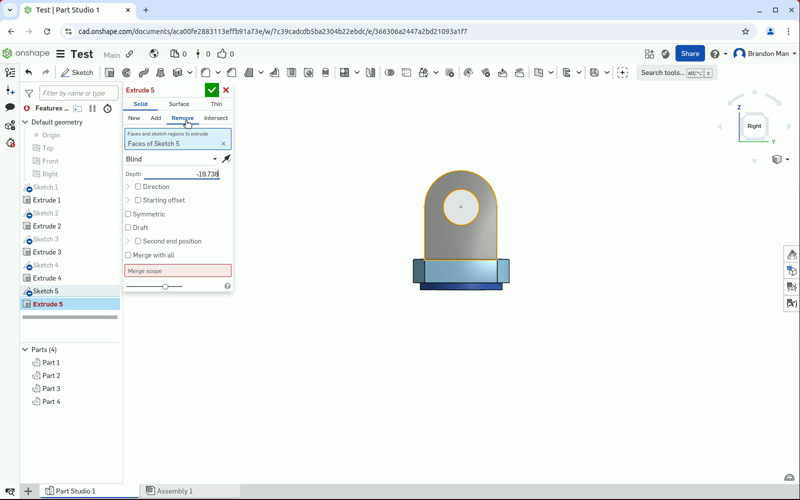
key(tab, 3)
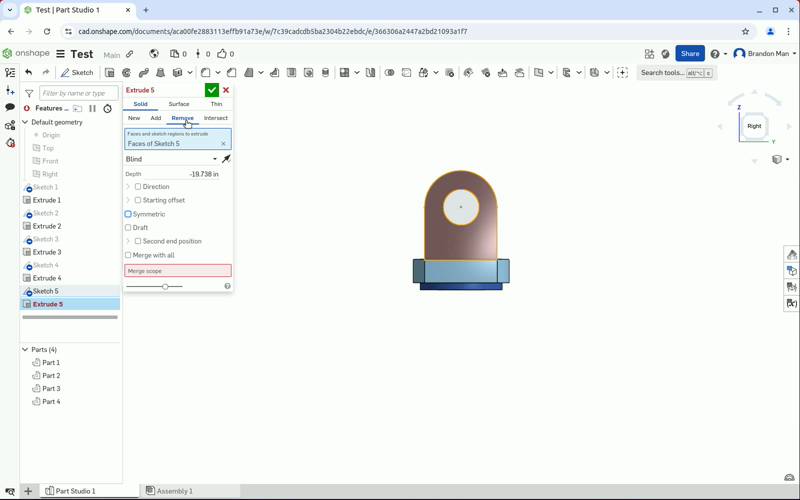
key(space)
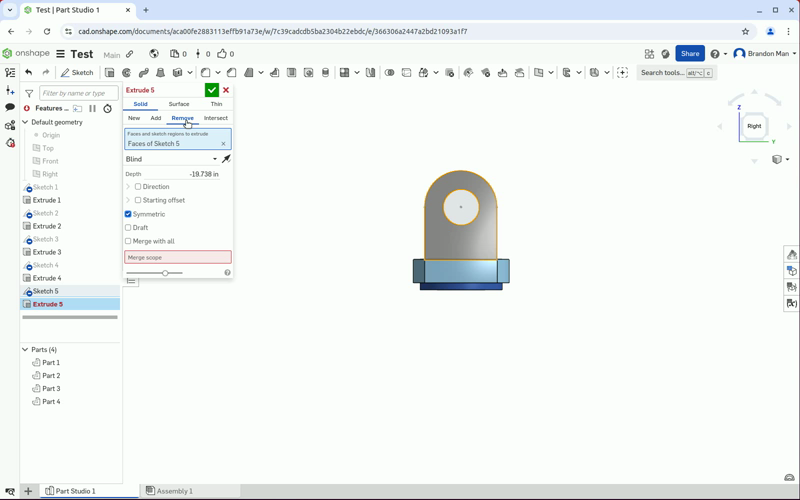
key(tab, 2)
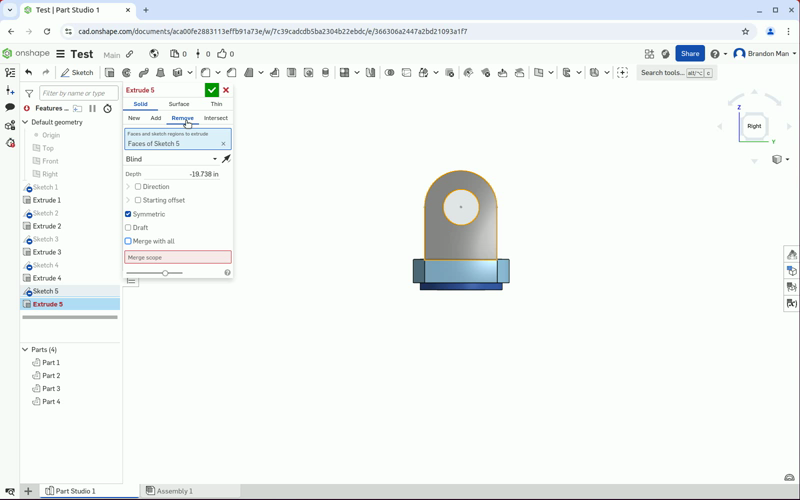
key(space)
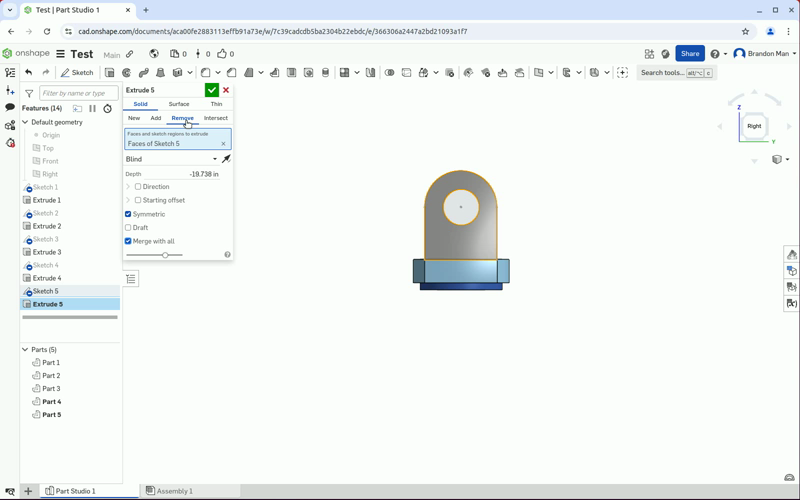
key(enter)
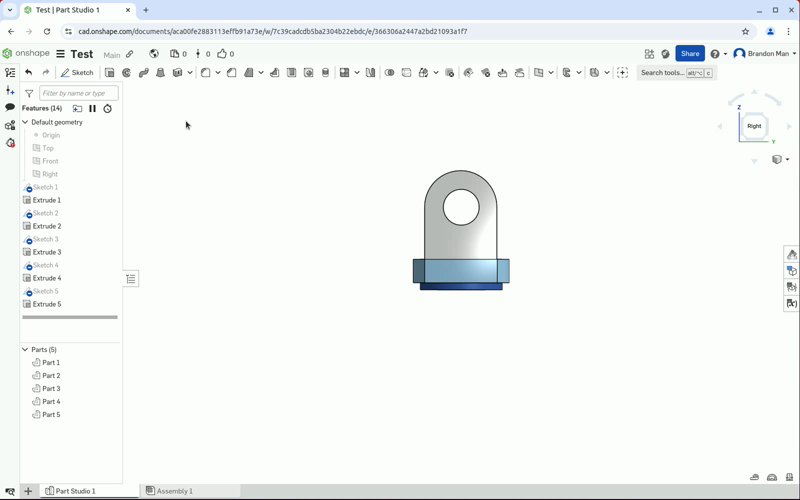
key(shift+h)
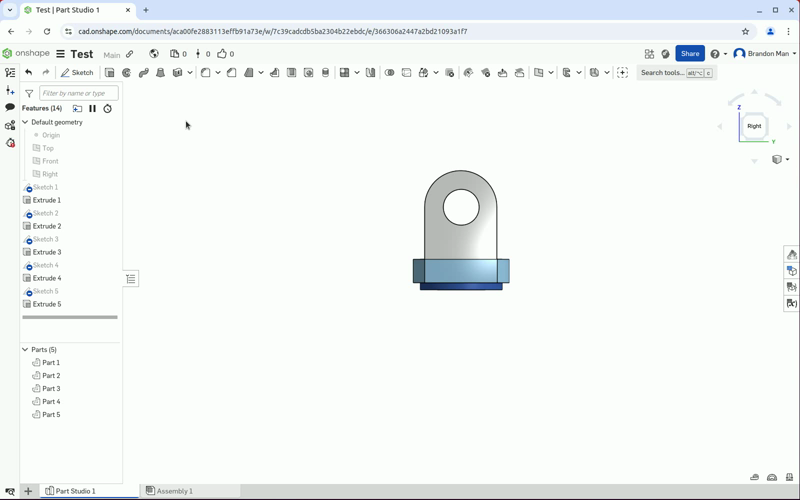
key(shift+h)
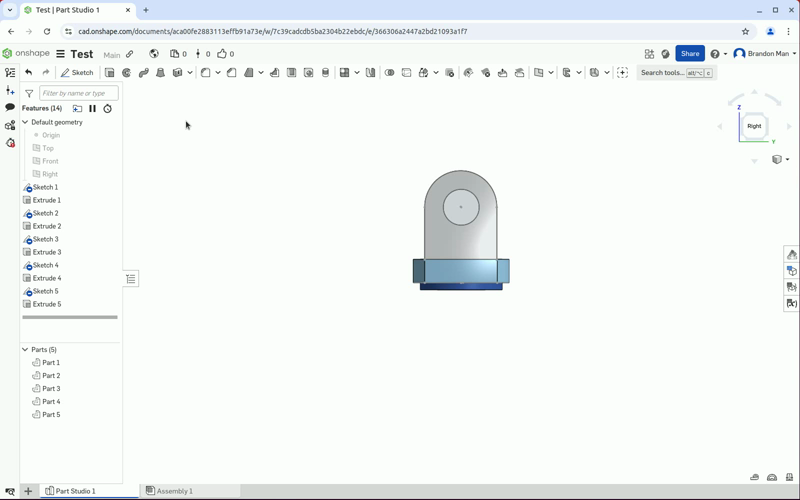
key(shift+7)
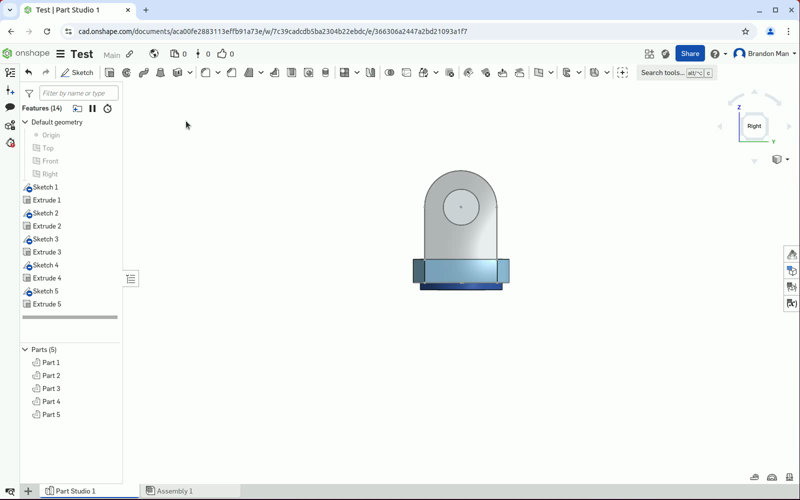
key(right, 2)
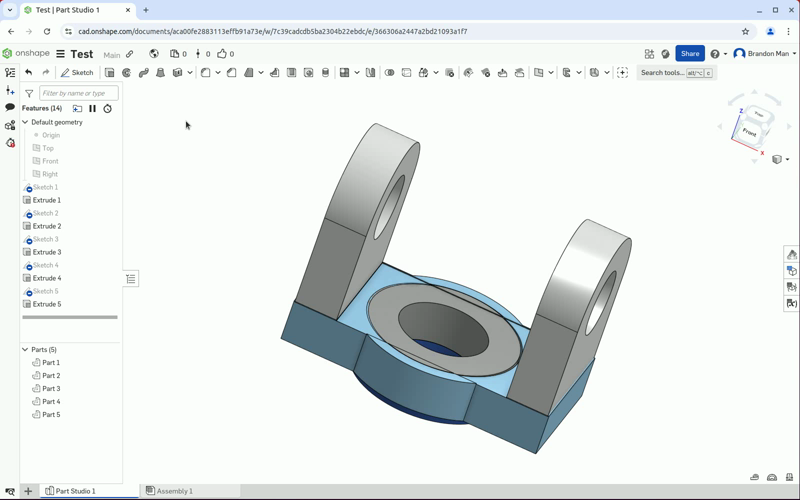
key(down, 2)
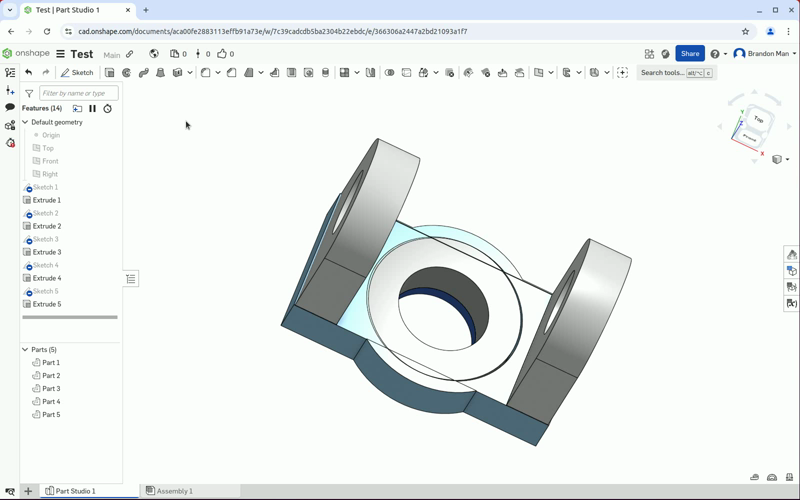
key(up, 2)
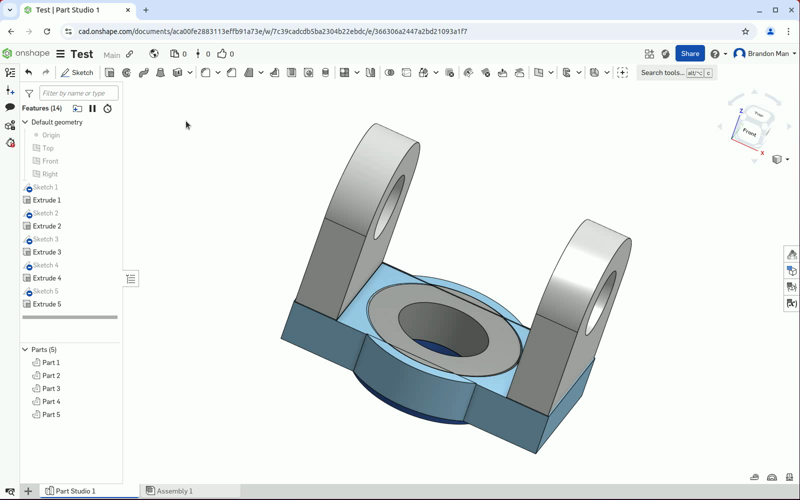
key(left, 2)
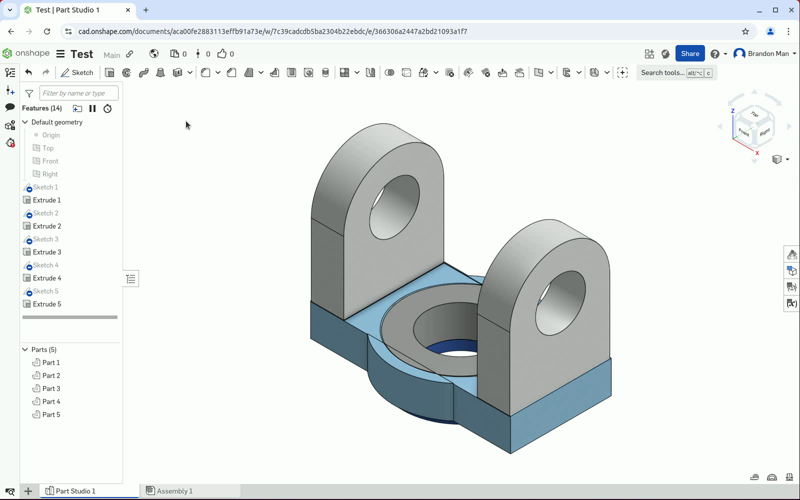
mouse_move(73, 189)
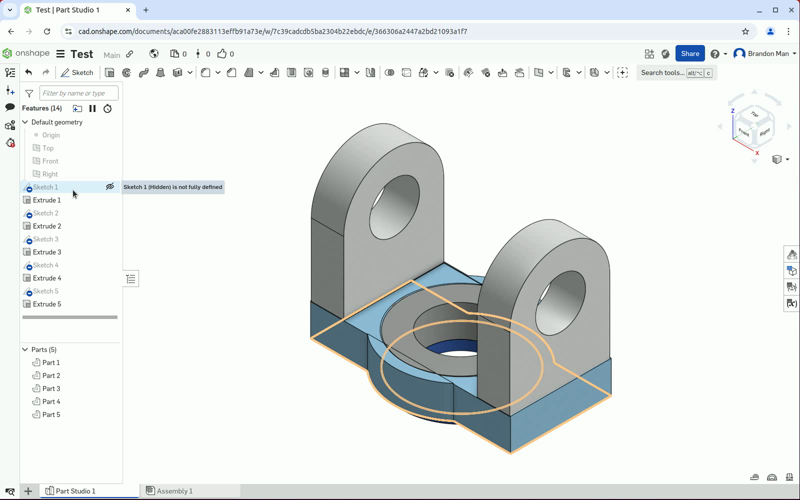
click(73, 189)